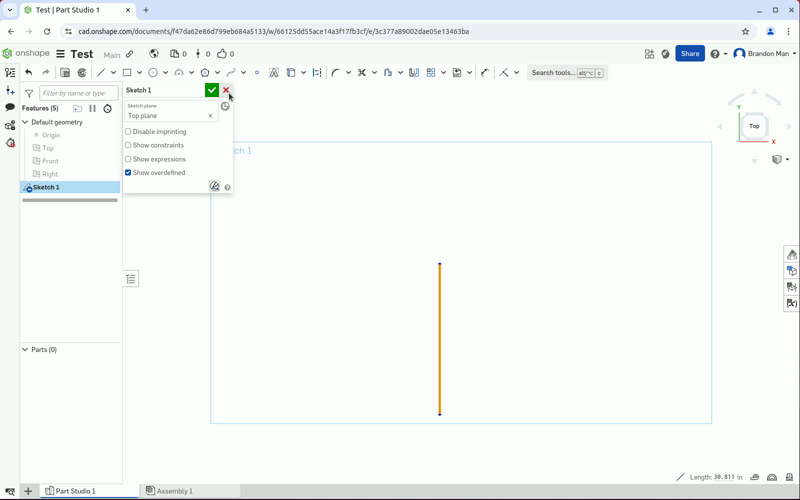
key(shift+h)
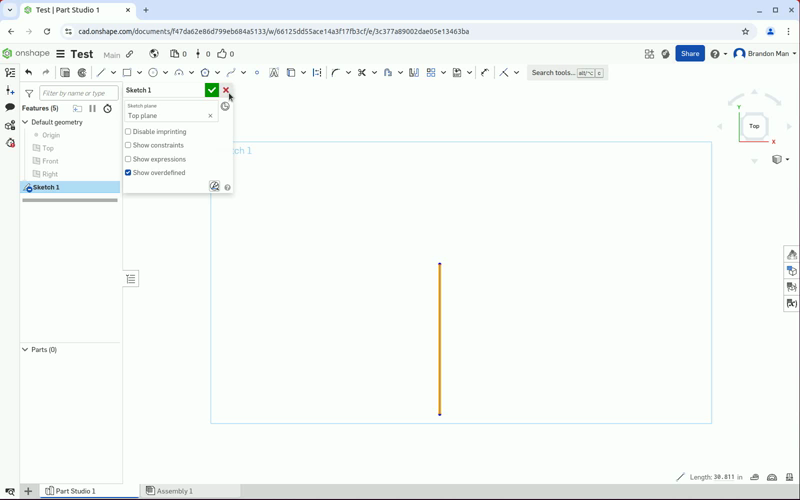
key(shift+s)
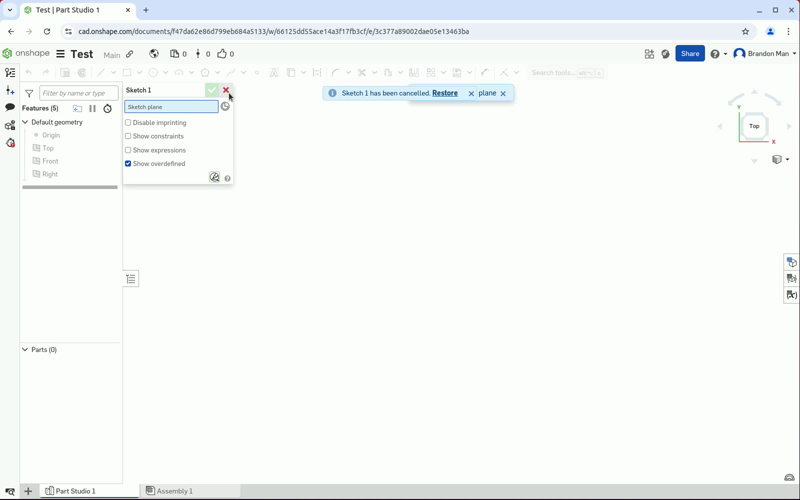
mouse_move(73, 150)
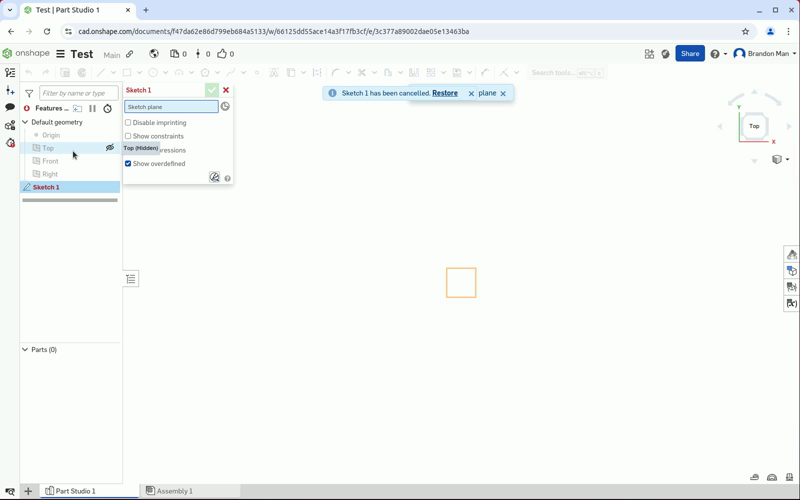
click(73, 150)
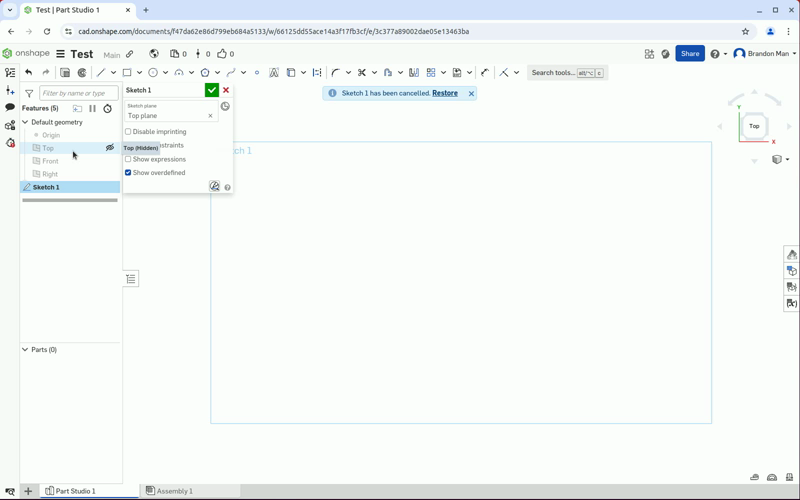
mouse_move(73, 352)
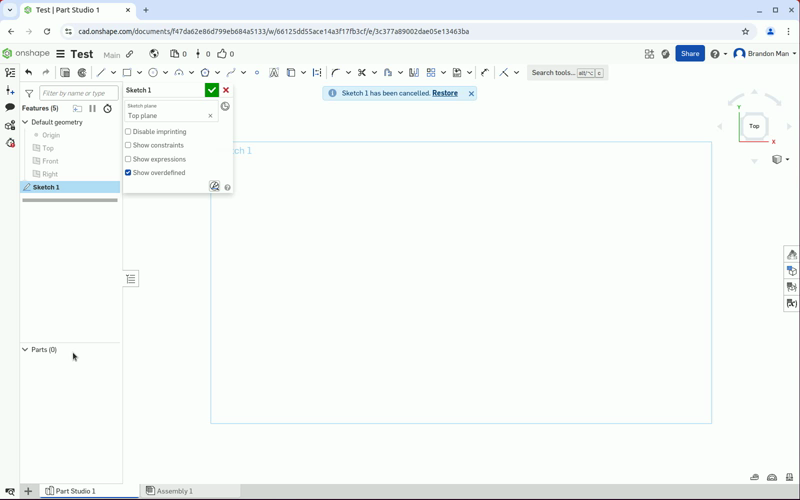
key(y)
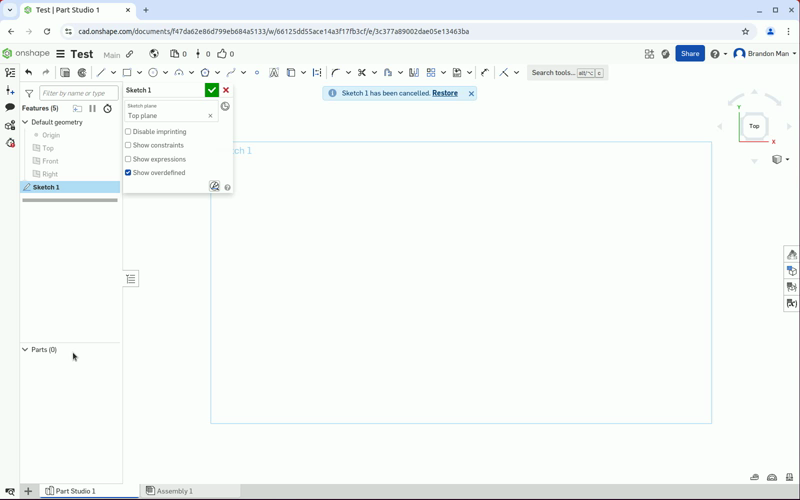
key(l)
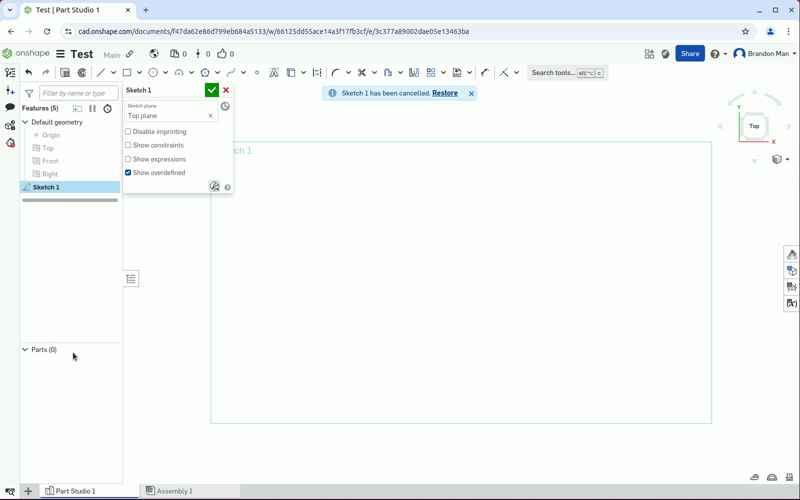
key_down(shift)
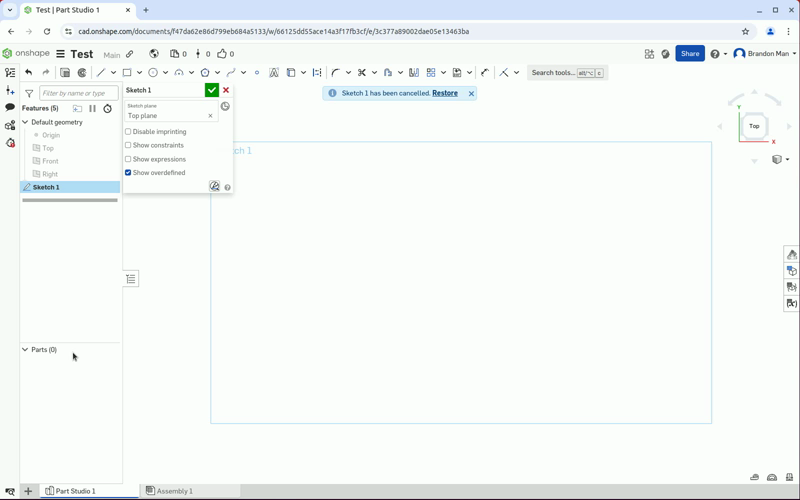
mouse_move(375, 282)
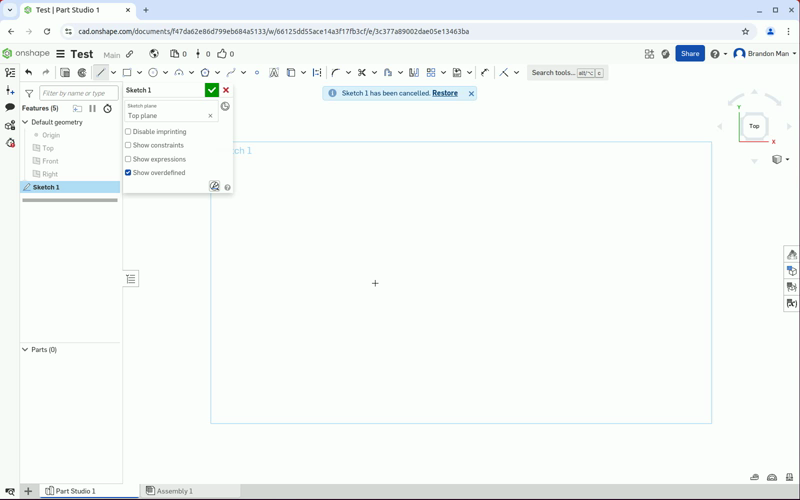
click(375, 282)
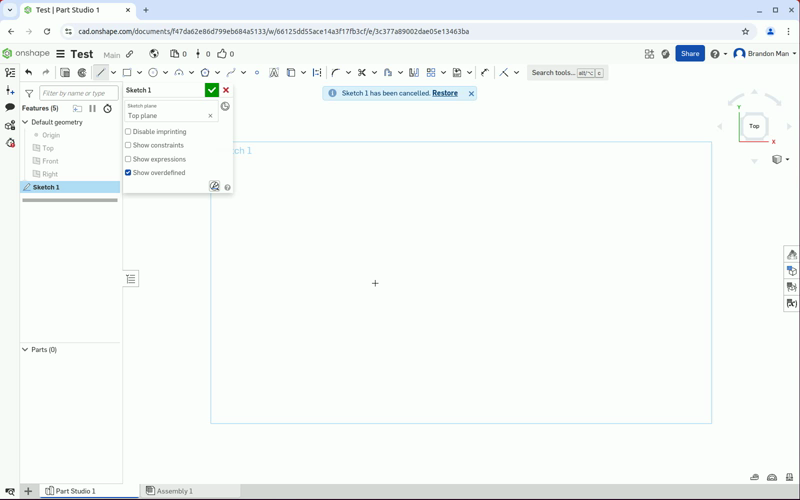
key_up(shift)
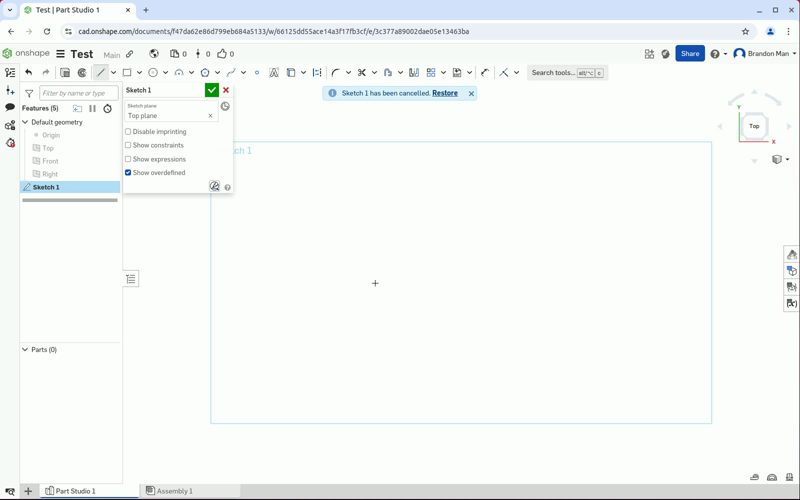
key_down(shift)
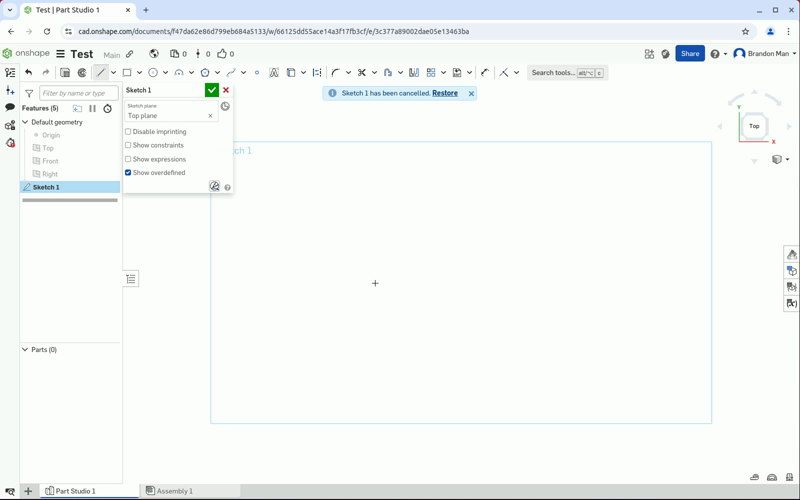
mouse_move(405, 282)
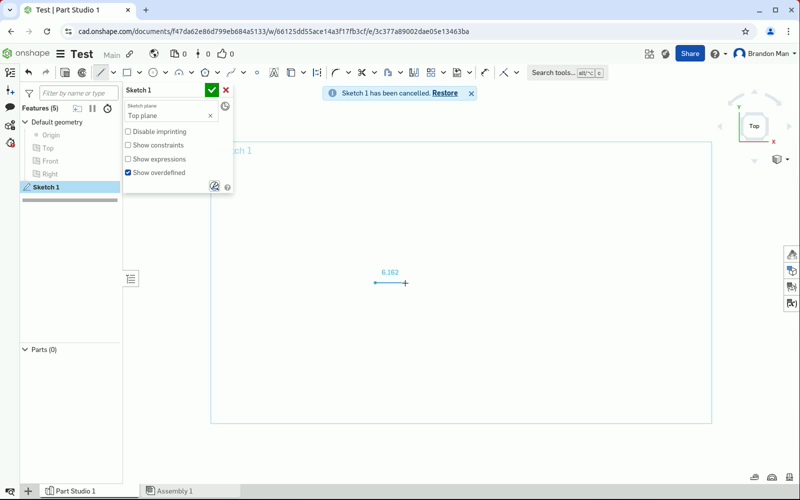
mouse_move(398, 282)
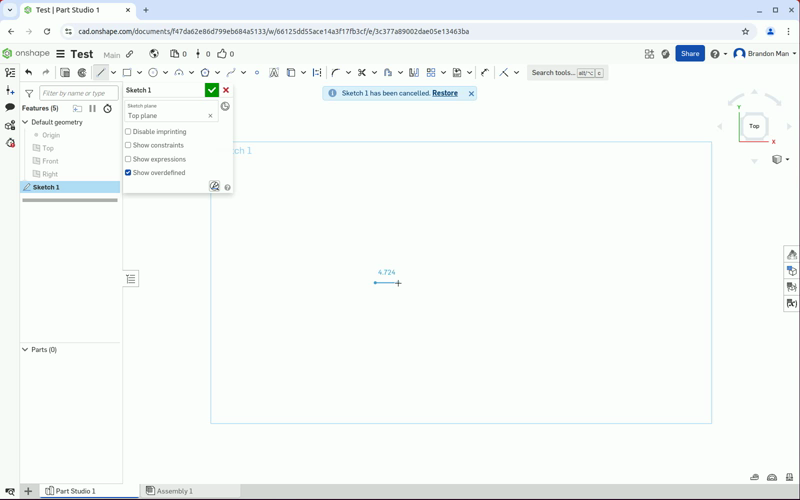
click(398, 282)
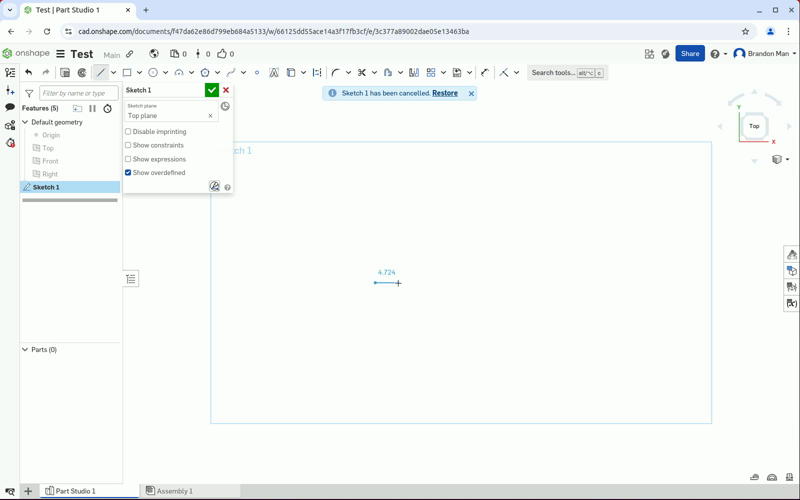
key_up(shift)
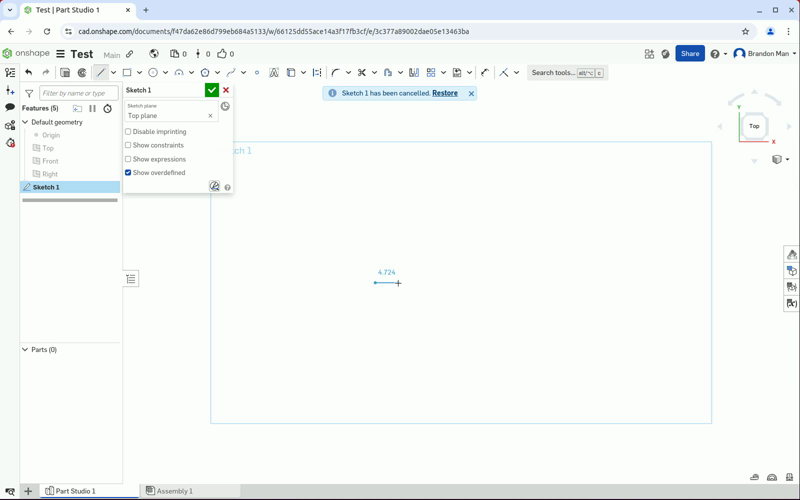
key(esc)
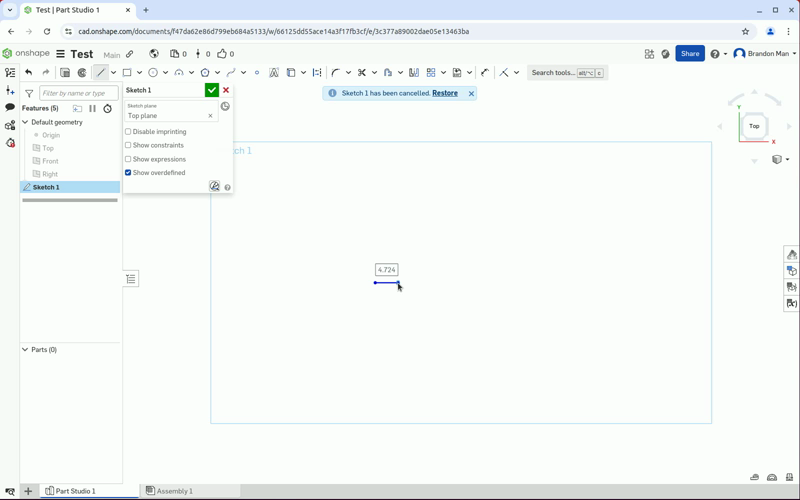
key(a)
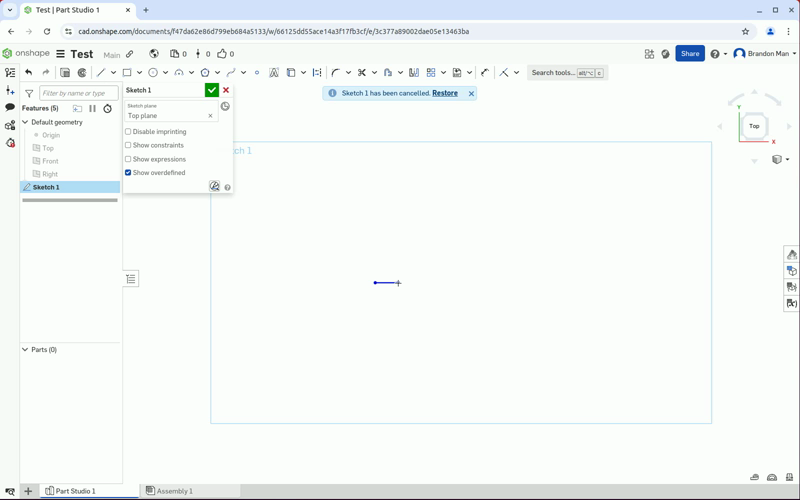
mouse_move(398, 282)
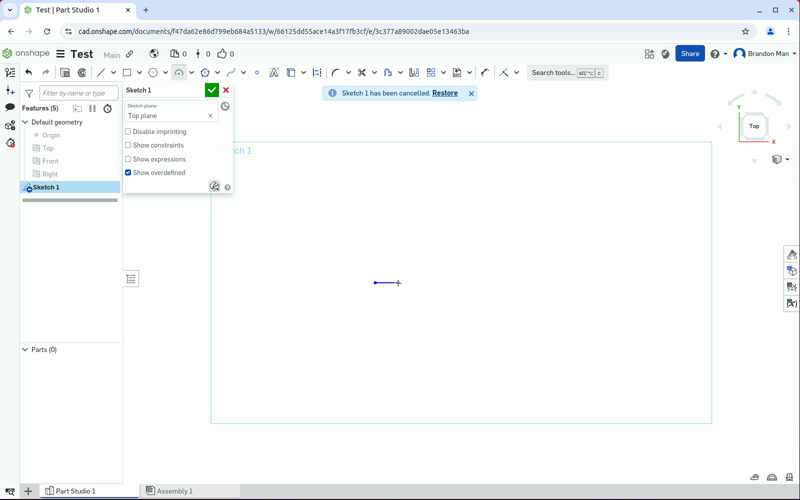
click(398, 282)
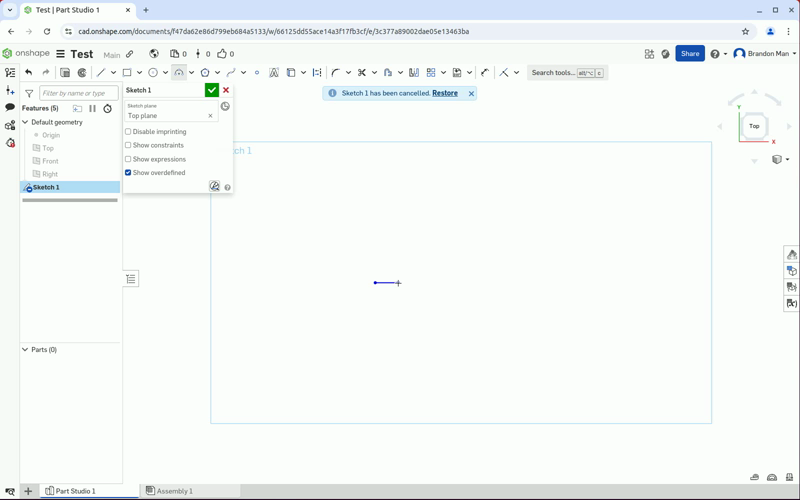
key_down(shift)
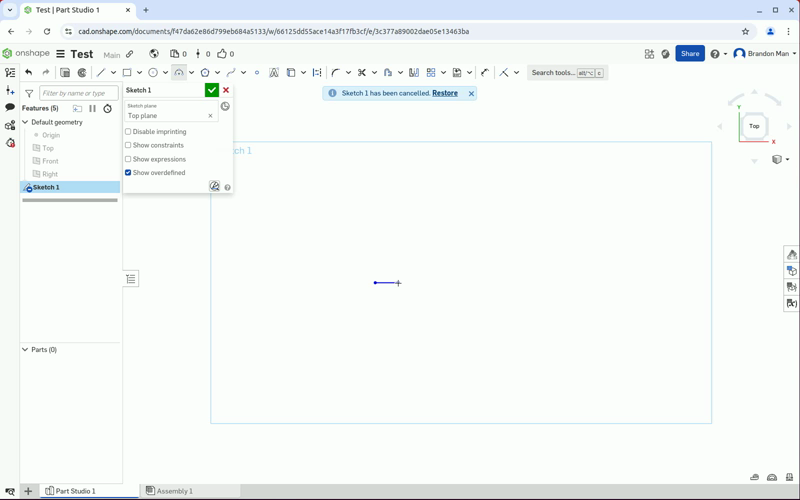
mouse_move(398, 219)
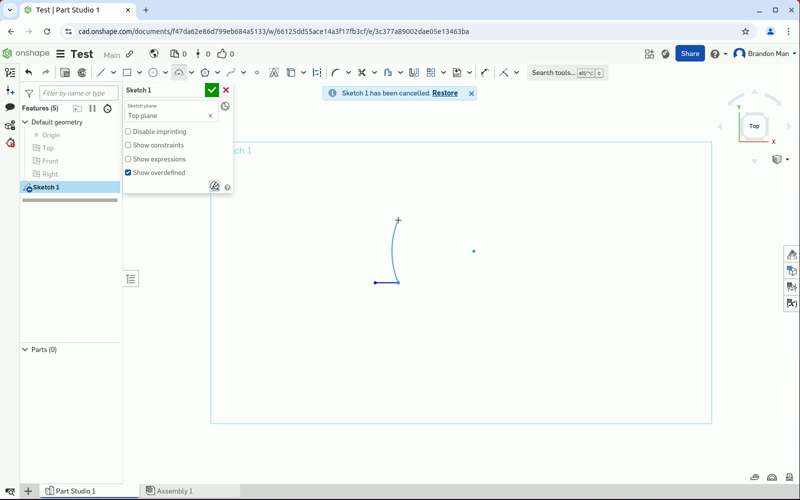
click(398, 219)
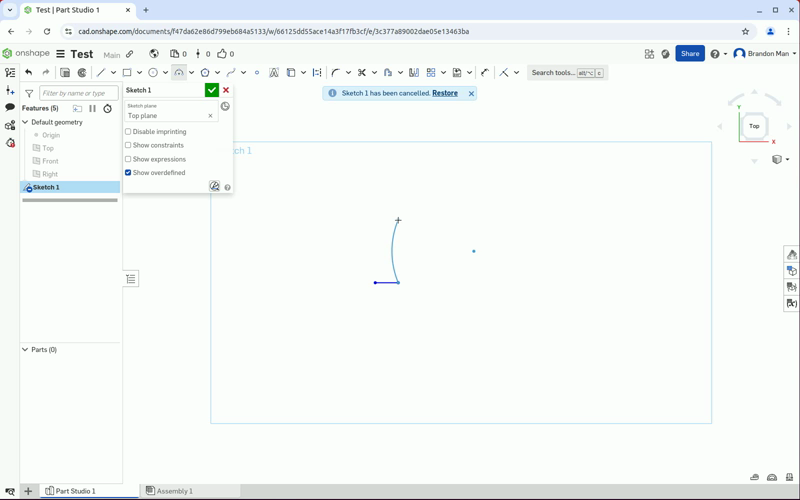
mouse_move(327, 251)
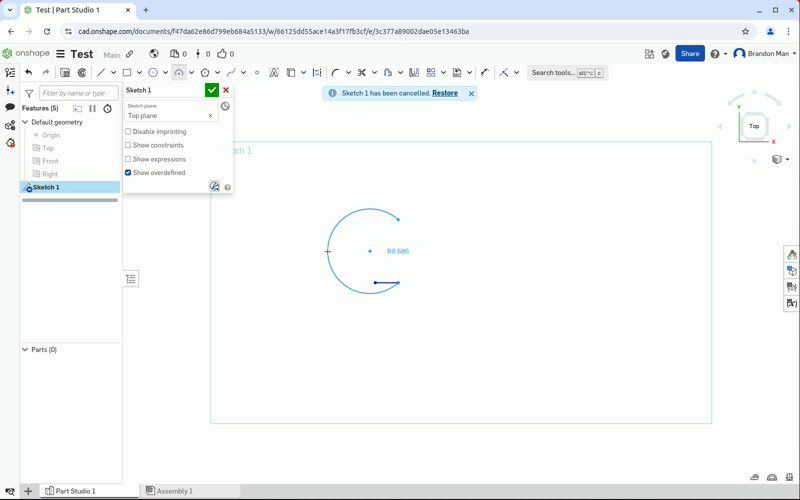
click(327, 251)
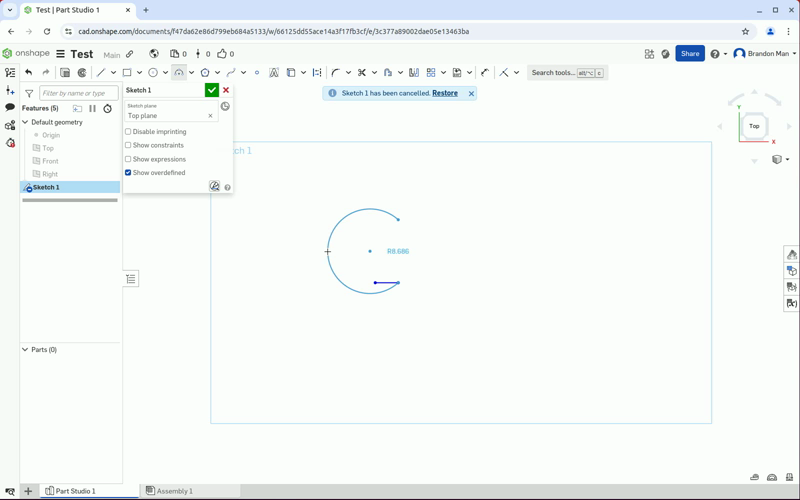
key_up(shift)
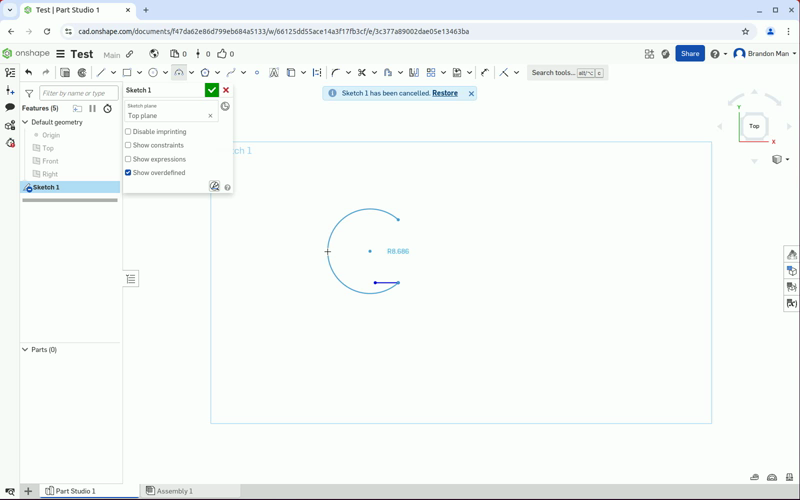
key(esc)
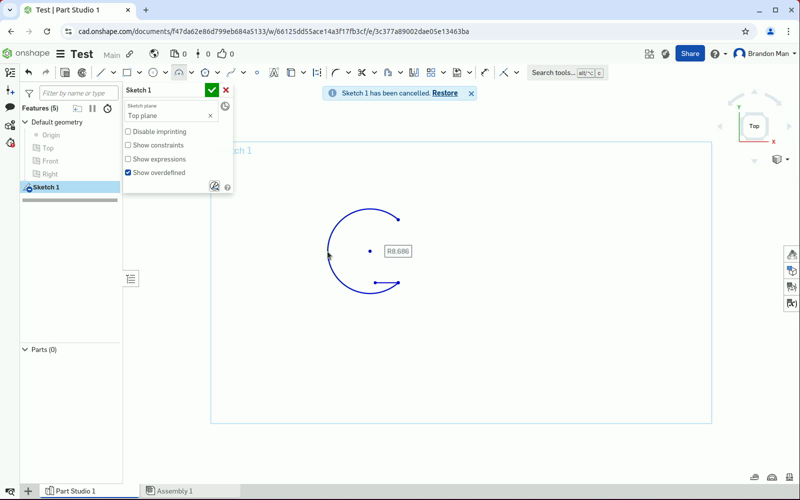
key(l)
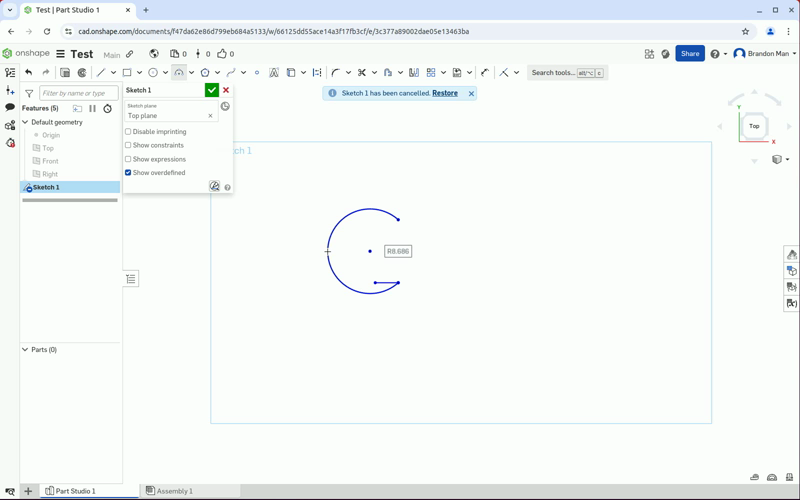
mouse_move(398, 219)
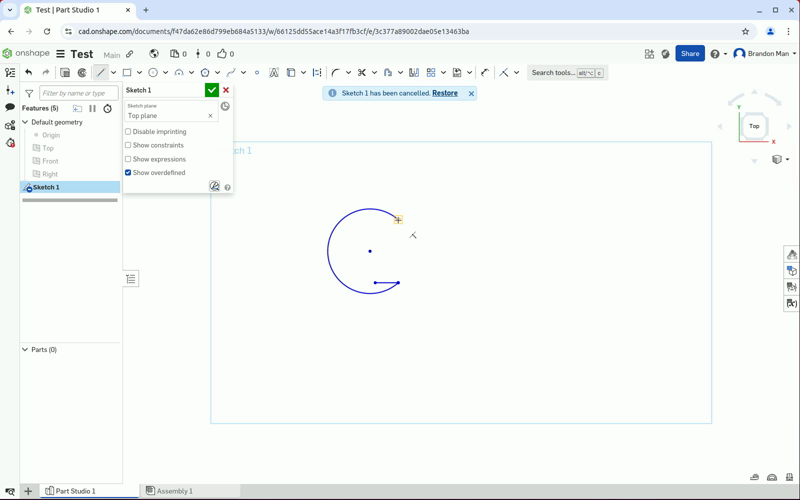
click(398, 219)
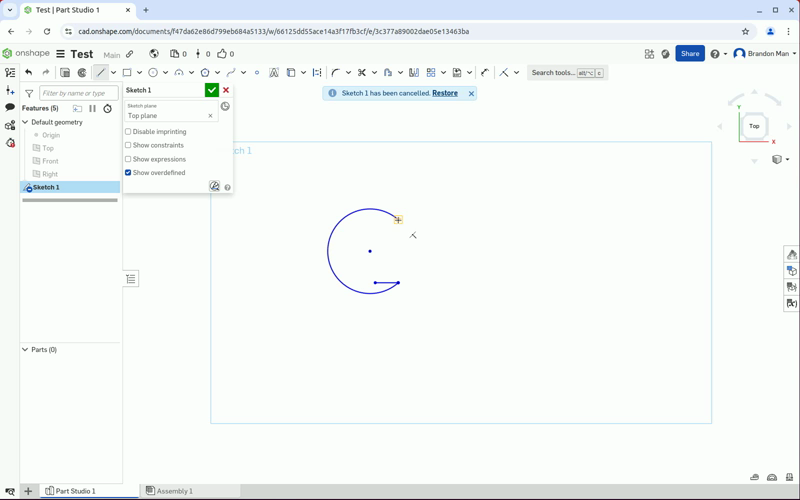
key_down(shift)
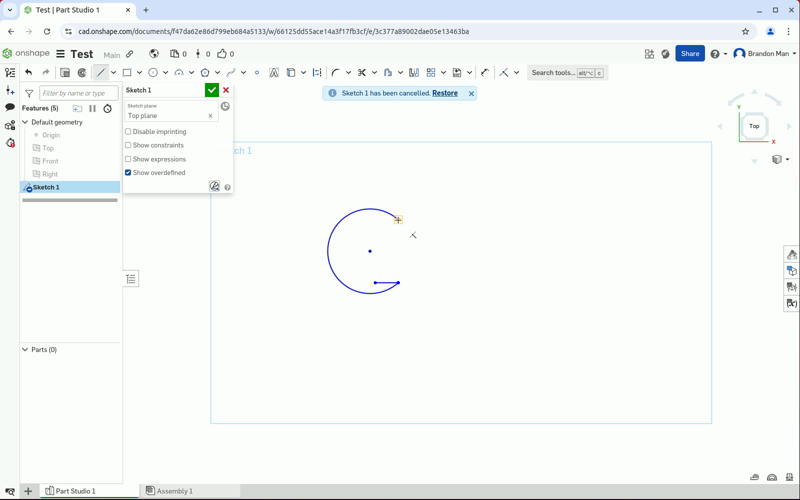
mouse_move(428, 219)
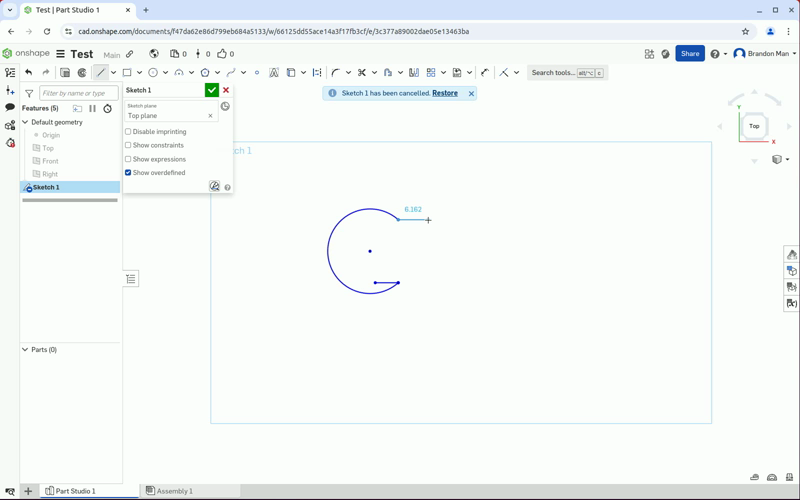
mouse_move(375, 219)
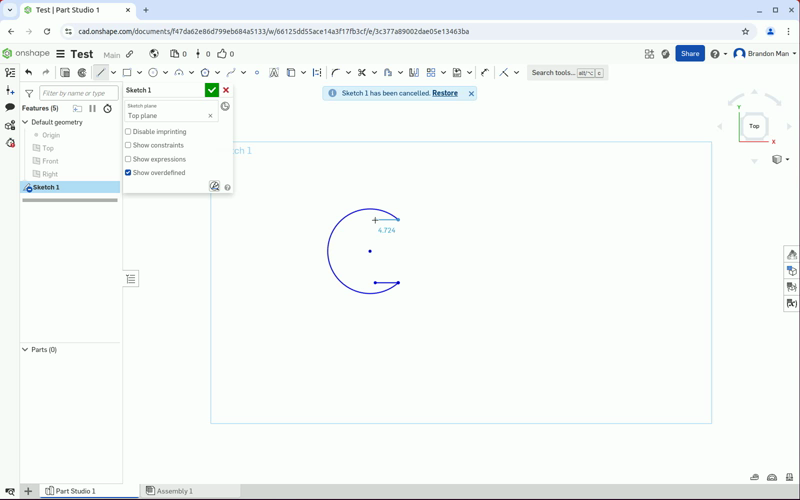
click(375, 219)
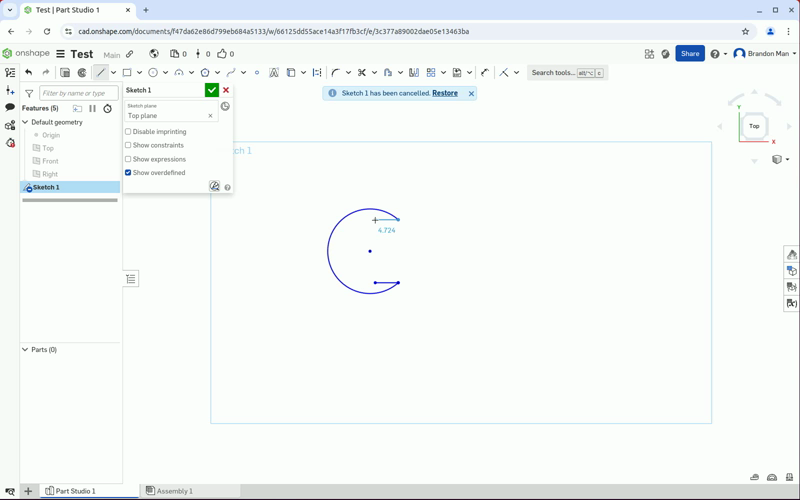
key_up(shift)
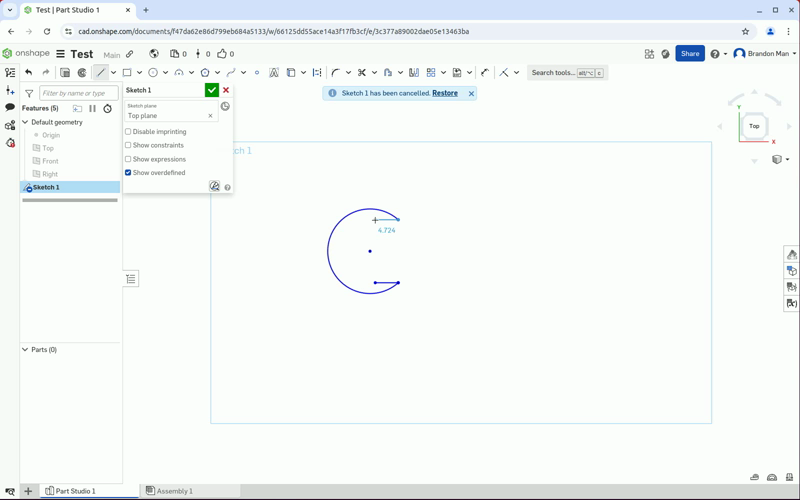
key_down(shift)
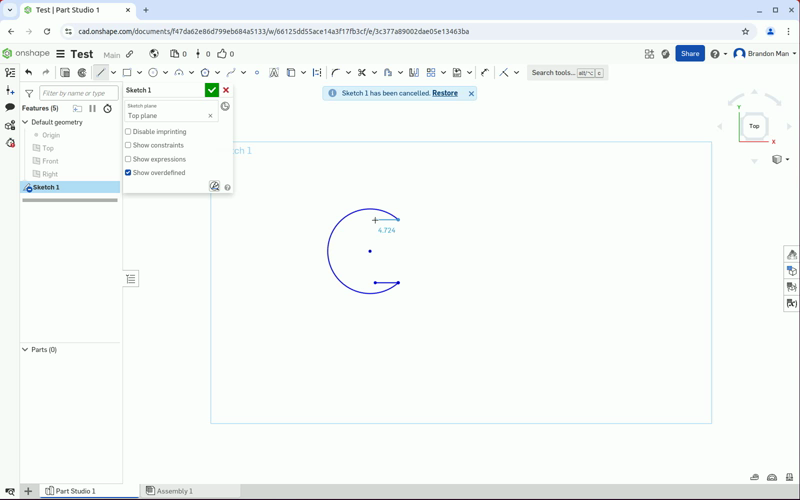
mouse_move(375, 282)
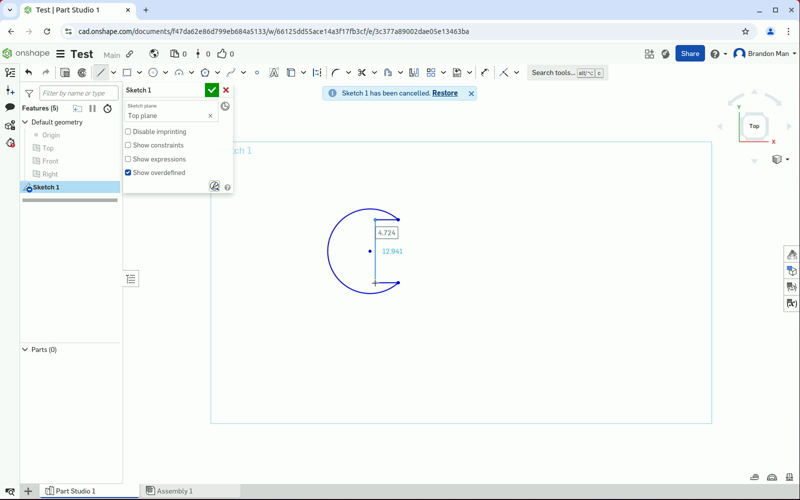
key_up(shift)
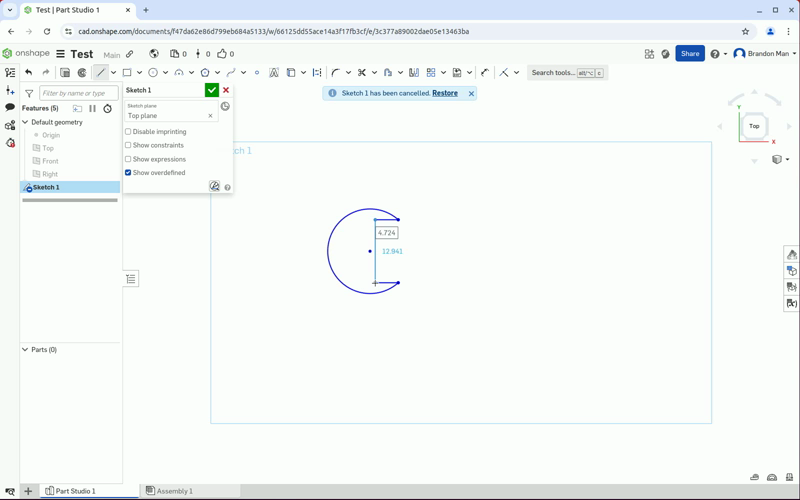
click(375, 282)
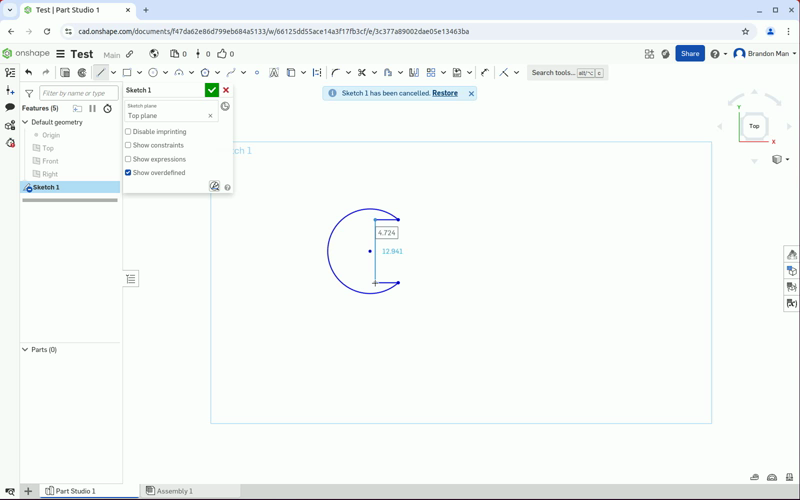
key(esc)
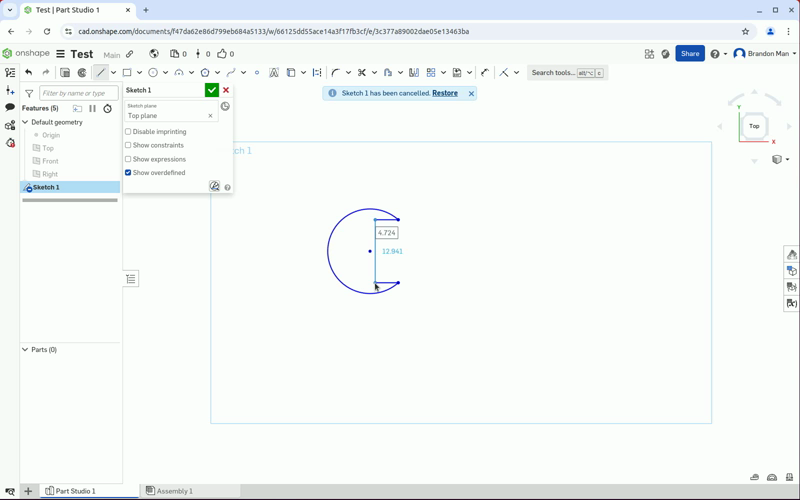
mouse_move(366, 240)
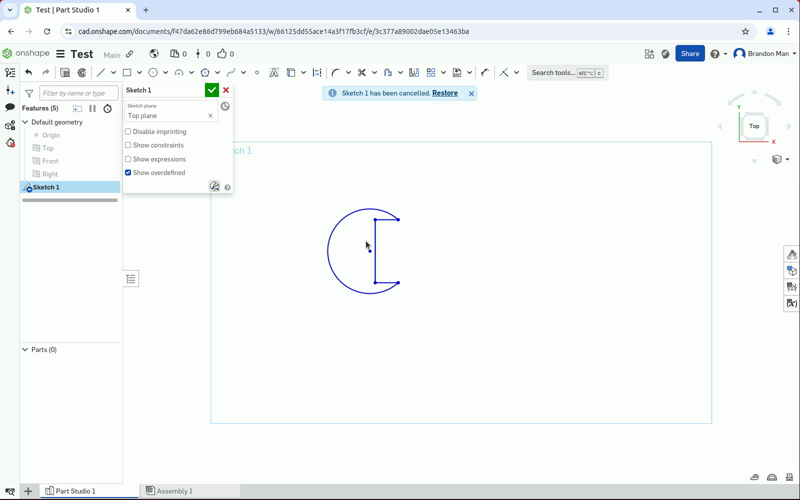
click(366, 240)
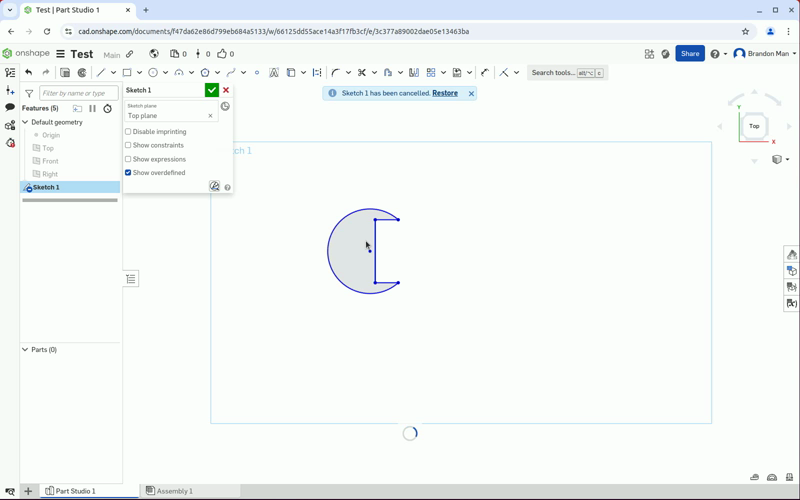
mouse_move(73, 352)
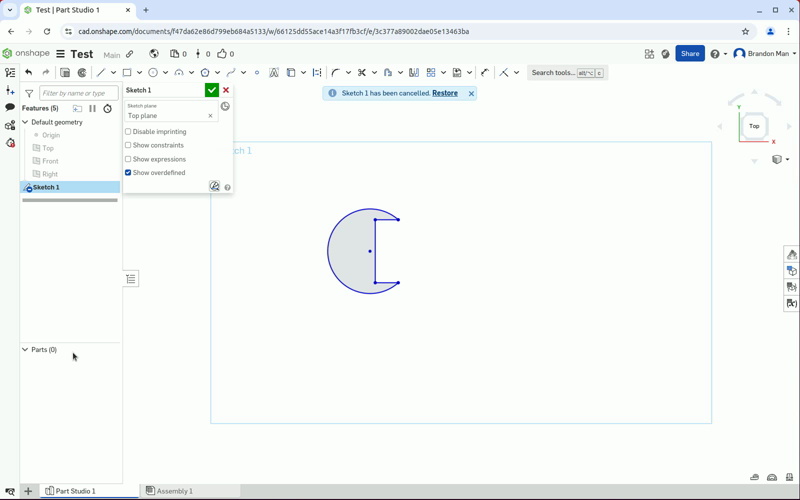
key(shift+y)
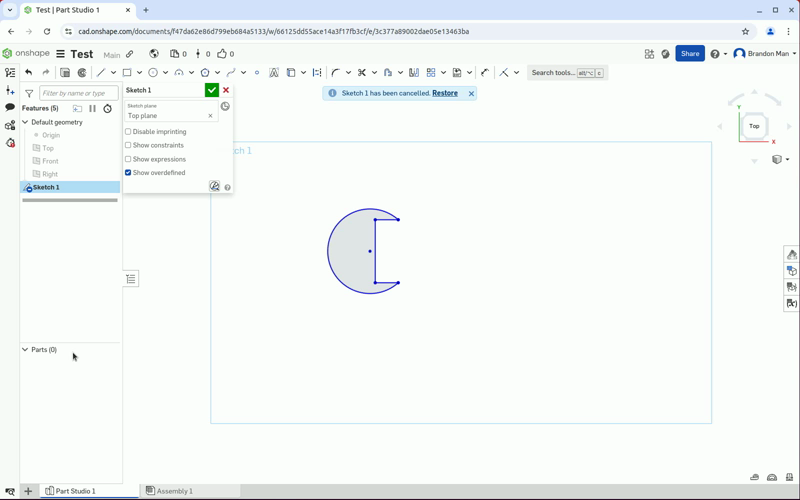
key(shift+e)
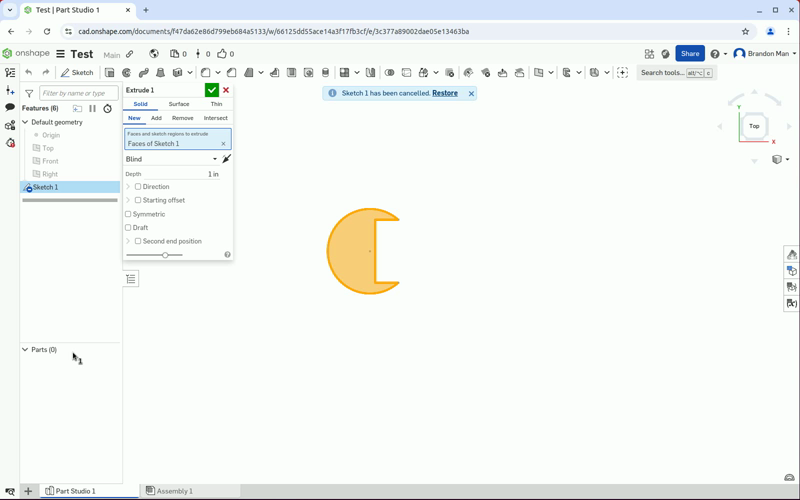
mouse_move(143, 106)
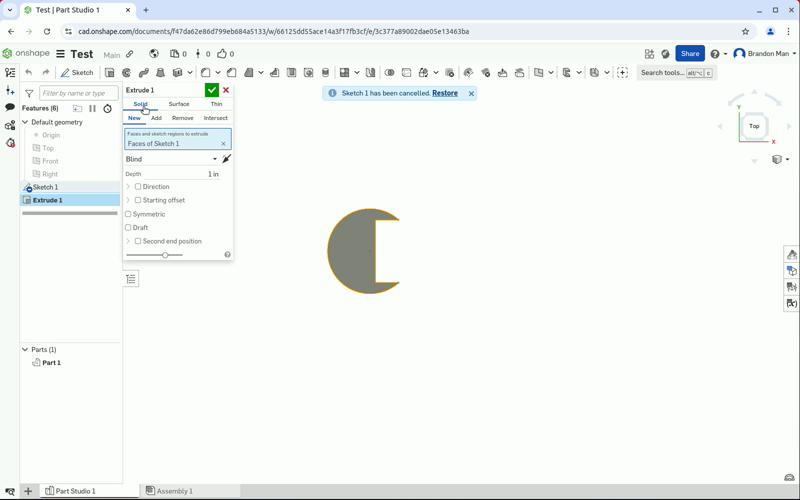
click(143, 106)
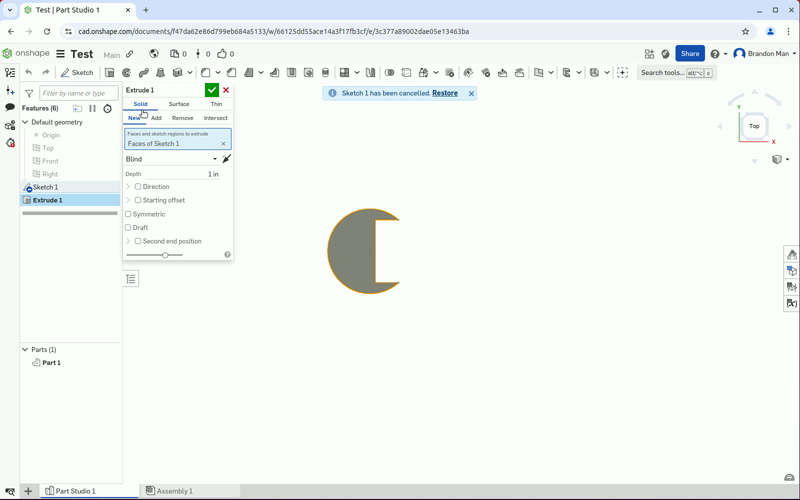
mouse_move(137, 120)
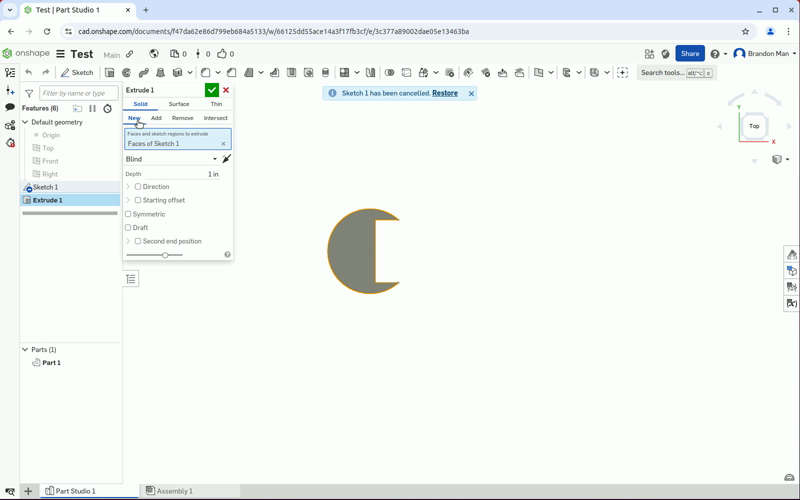
click(137, 120)
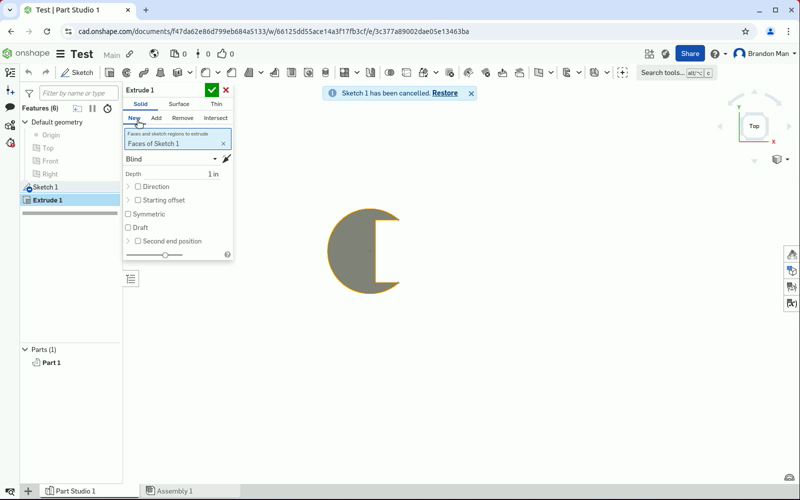
key(tab, 4)
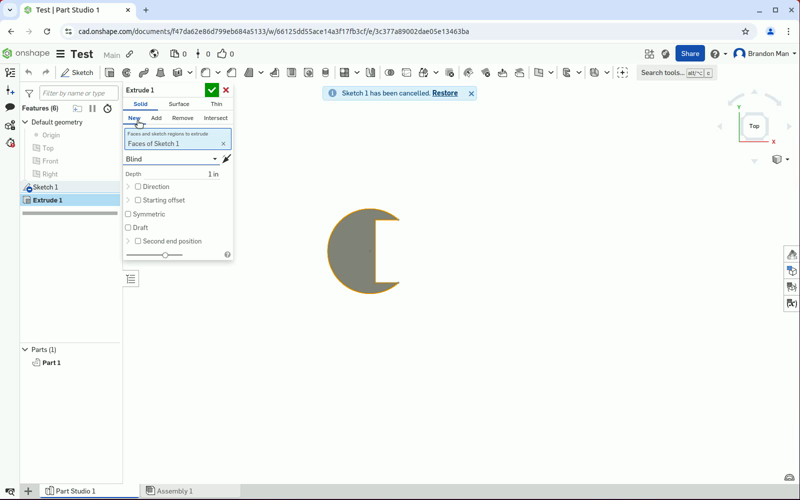
text(7.703)
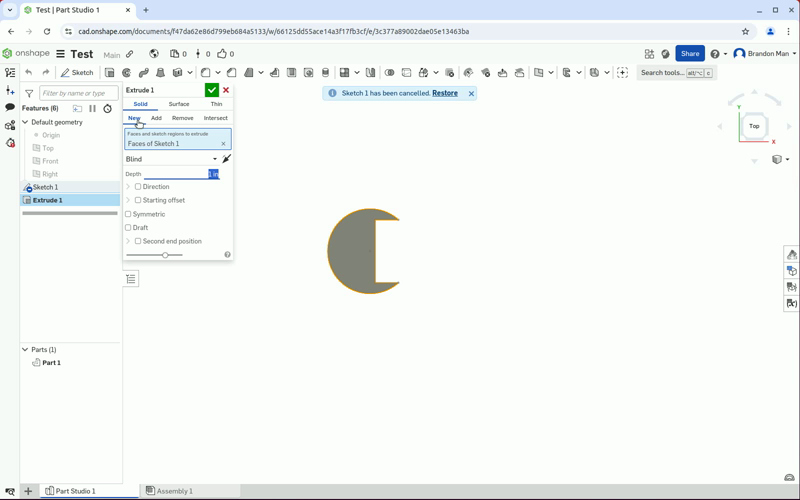
key(enter)
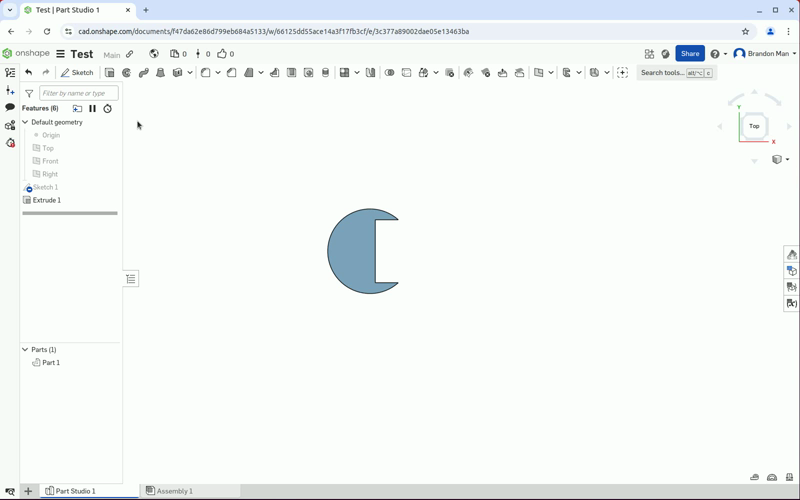
key(shift+h)
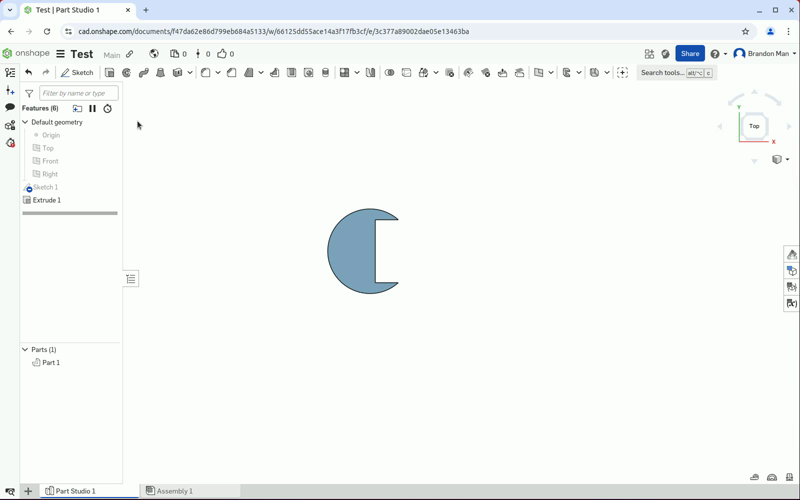
key(shift+h)
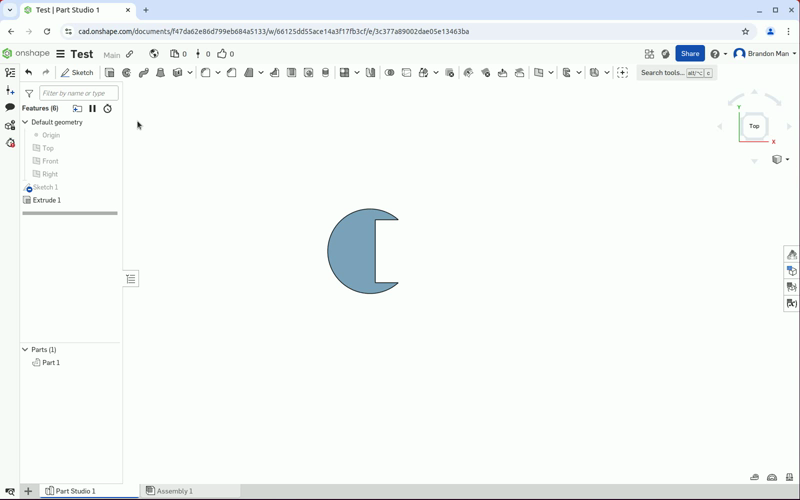
mouse_move(73, 189)
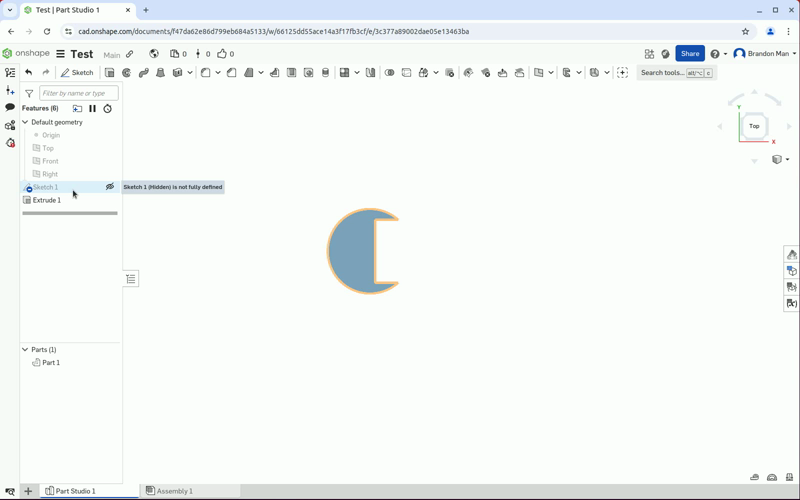
click(73, 189)
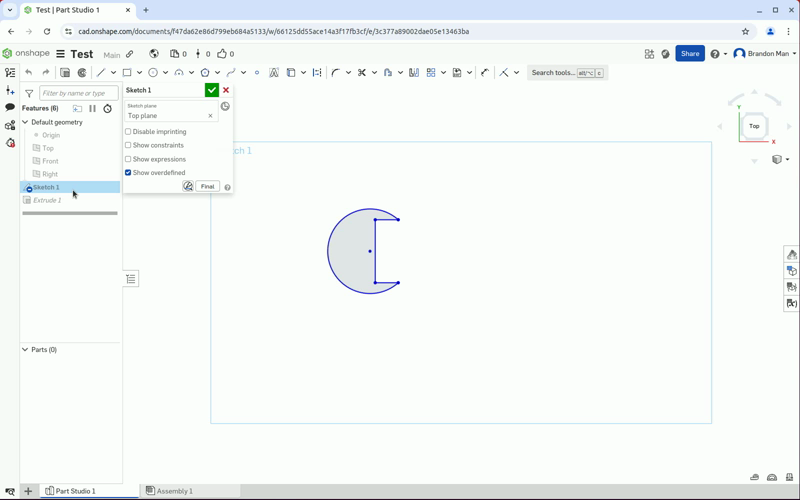
mouse_move(229, 92)
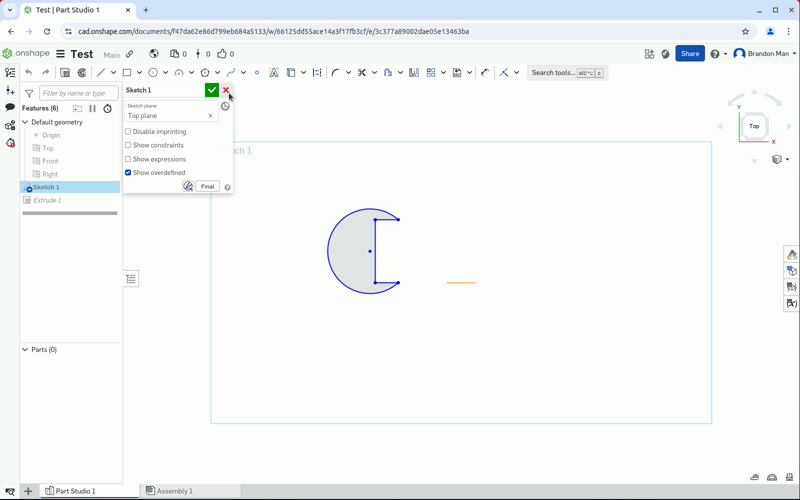
click(229, 92)
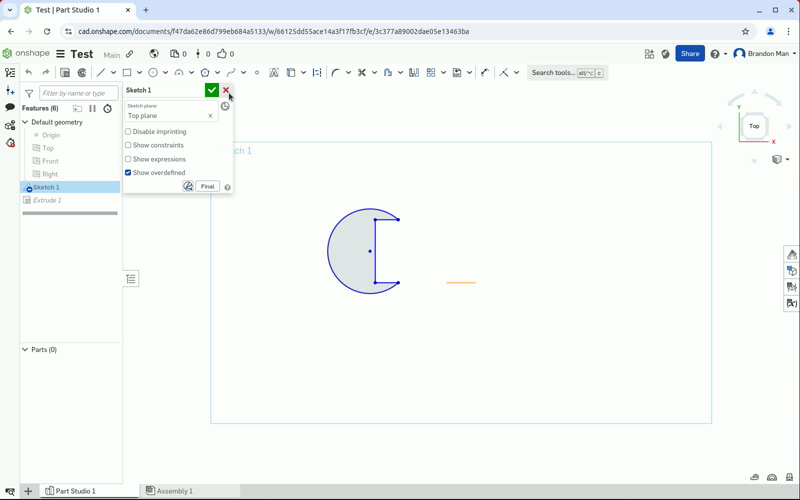
key(shift+s)
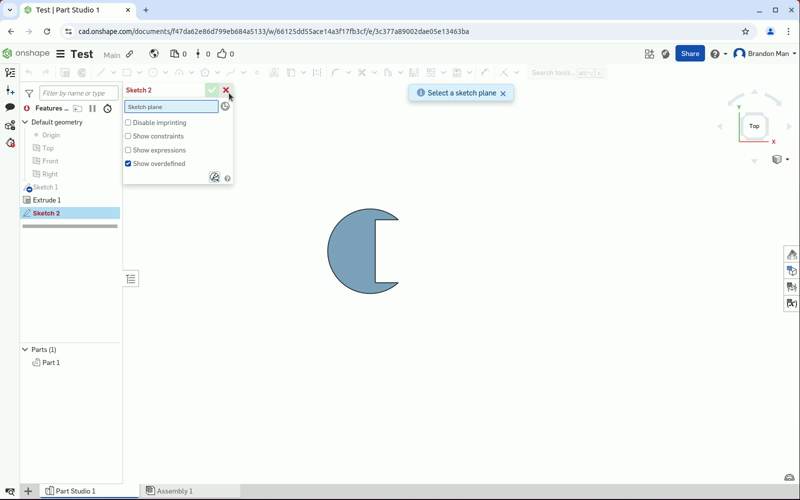
mouse_move(73, 150)
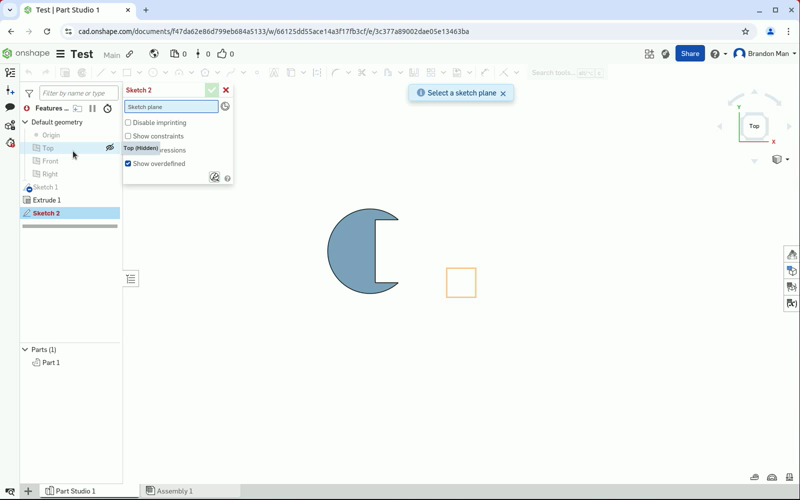
click(73, 150)
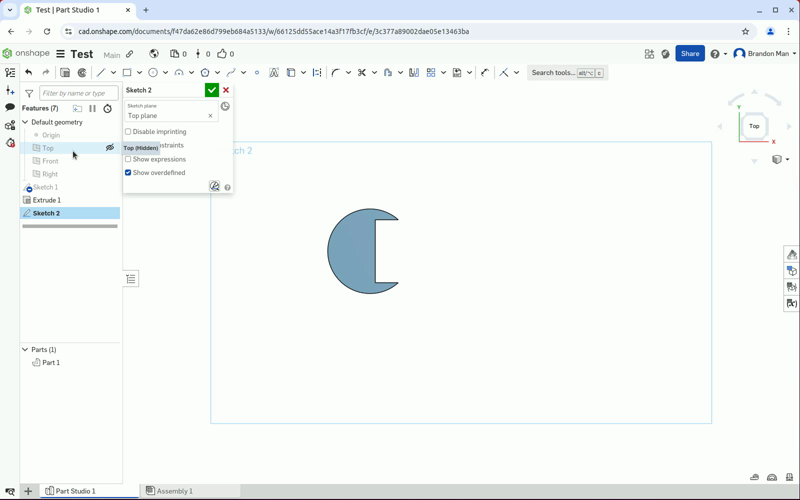
mouse_move(73, 352)
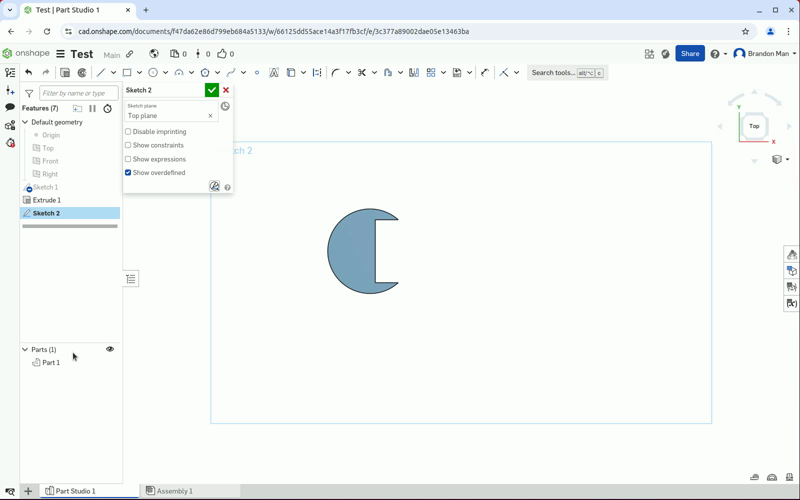
key(y)
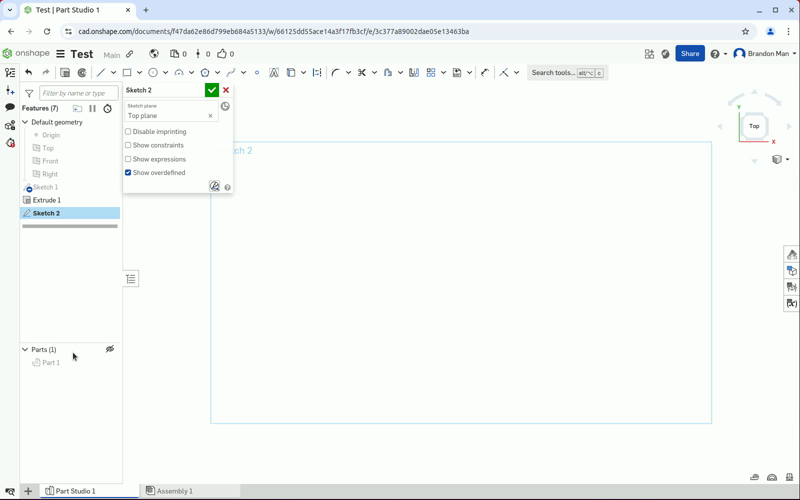
key(l)
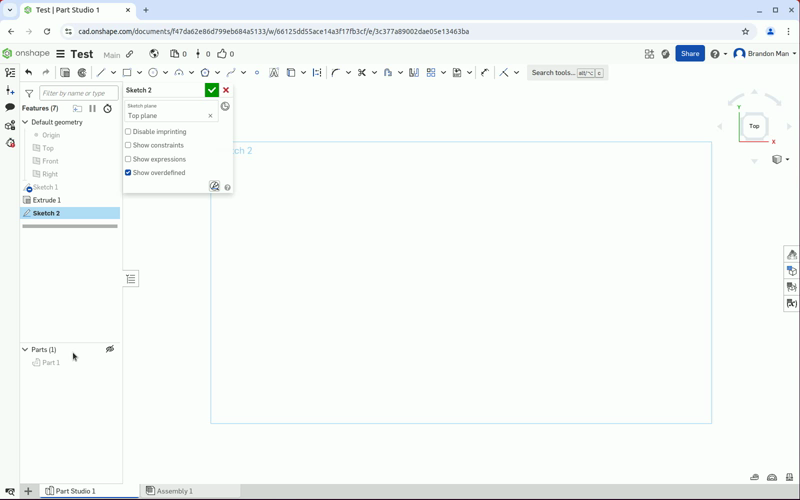
key_down(shift)
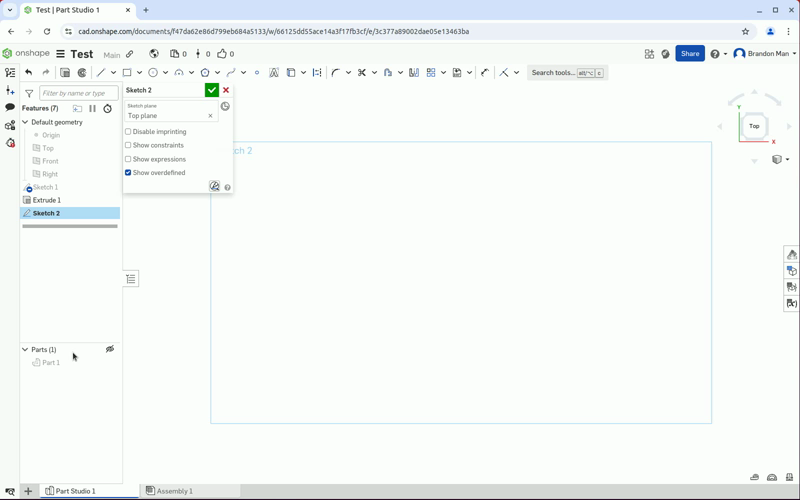
mouse_move(375, 282)
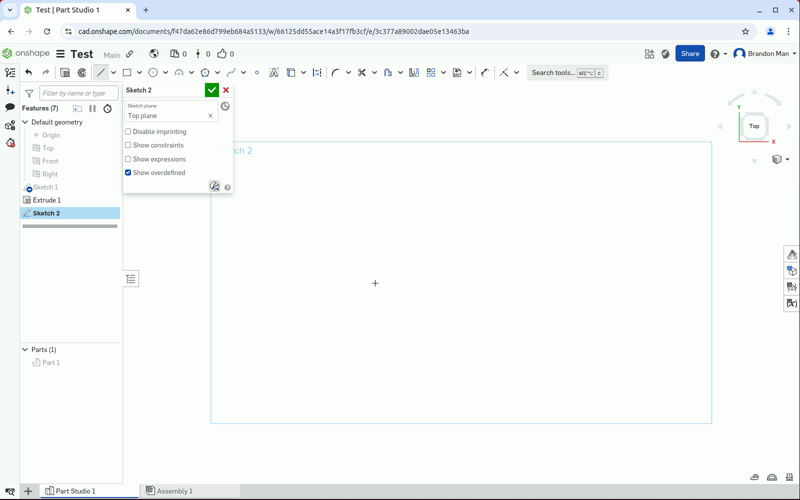
click(375, 282)
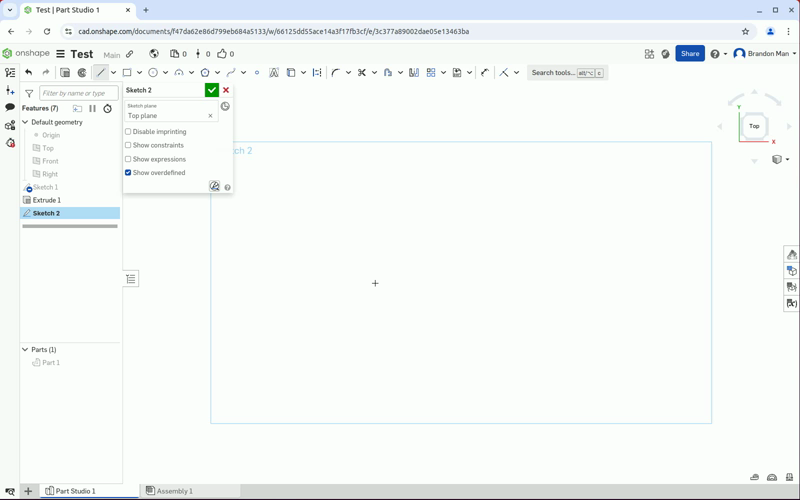
key_up(shift)
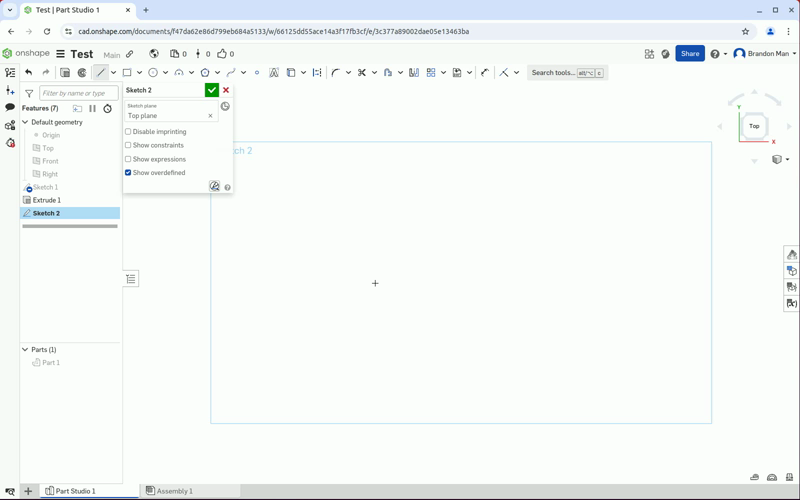
key_down(shift)
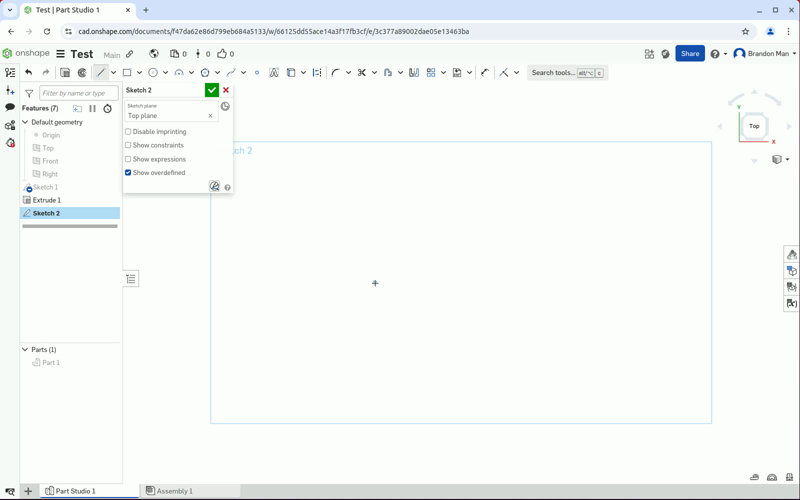
mouse_move(405, 282)
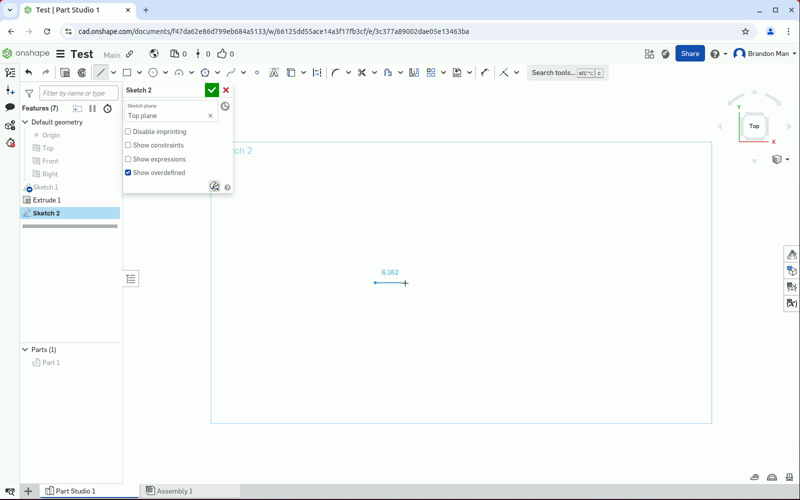
mouse_move(398, 282)
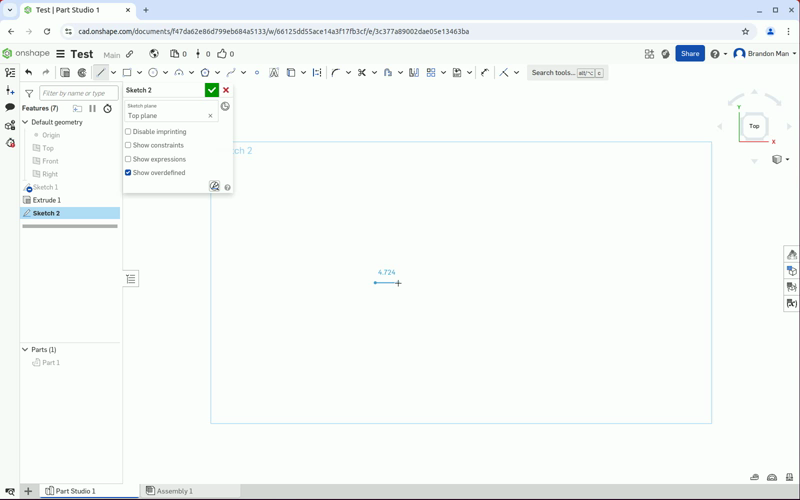
click(398, 282)
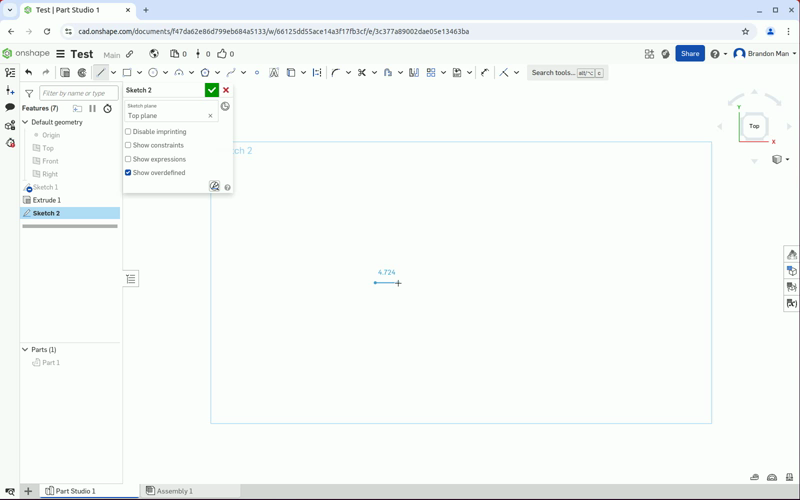
key_up(shift)
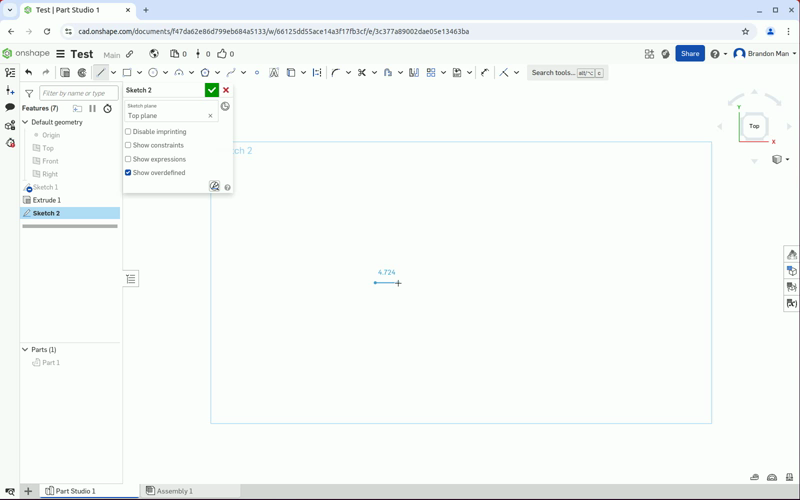
key(esc)
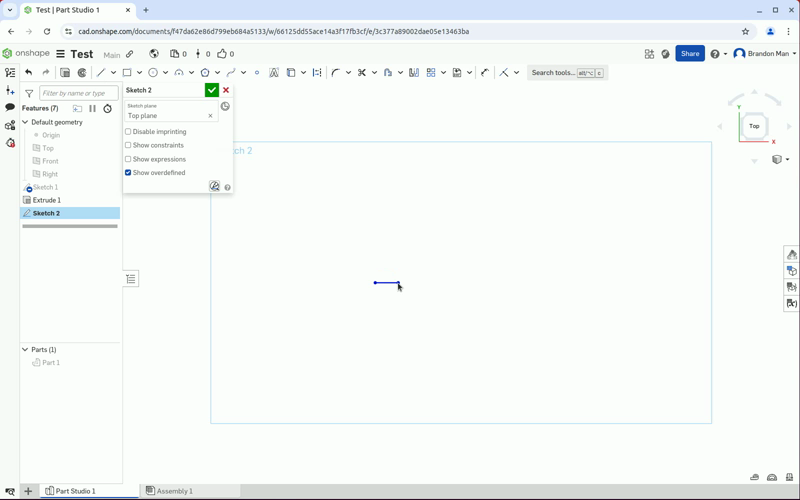
key(a)
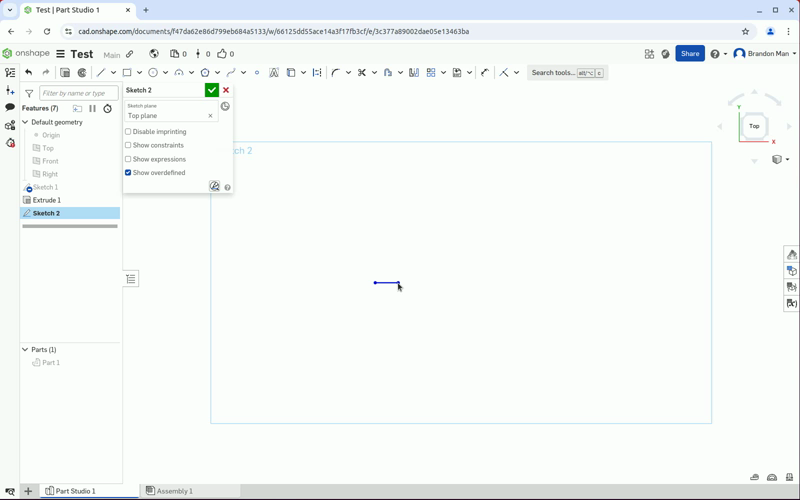
mouse_move(398, 282)
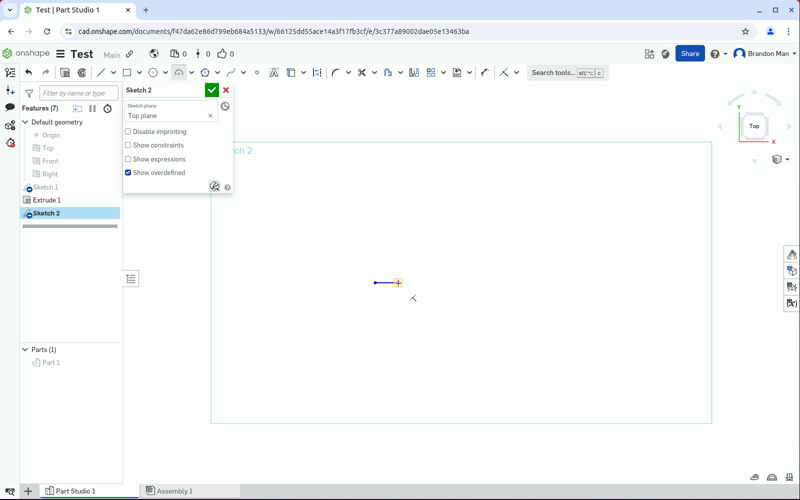
click(398, 282)
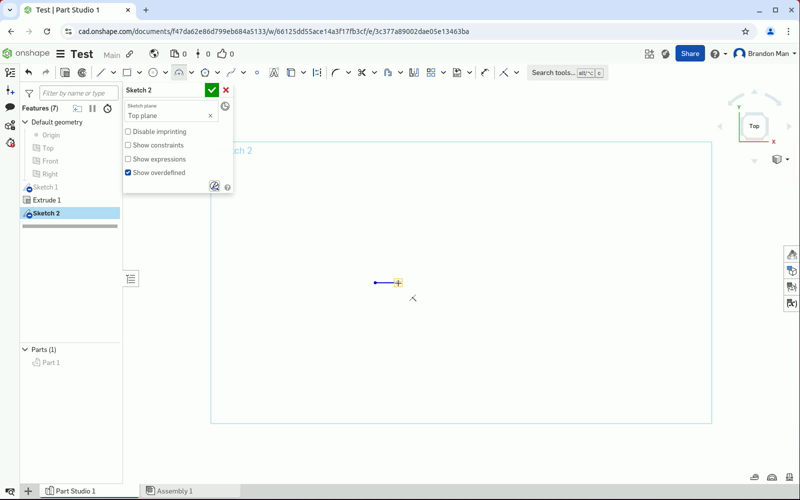
key_down(shift)
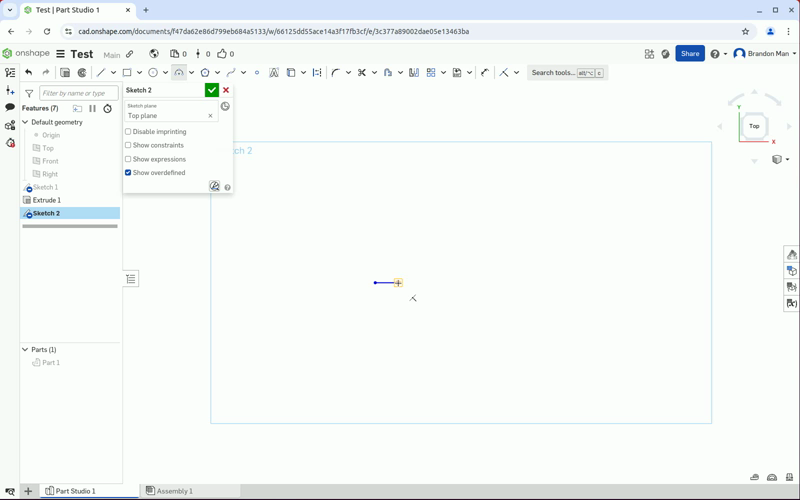
mouse_move(398, 219)
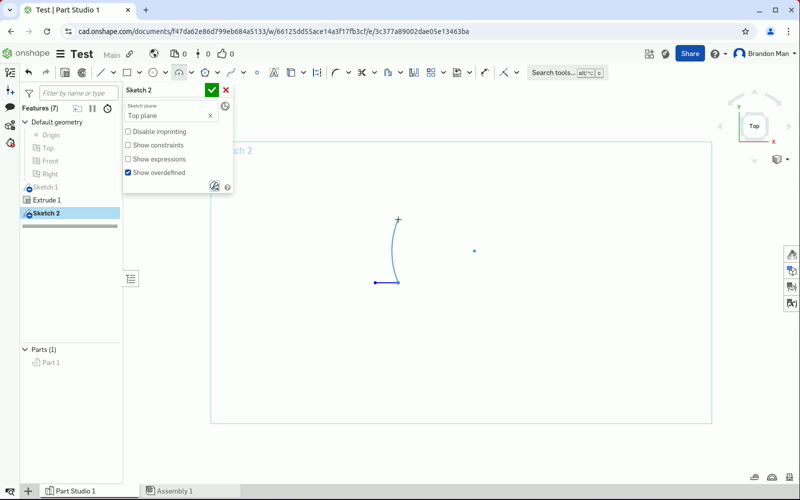
click(398, 219)
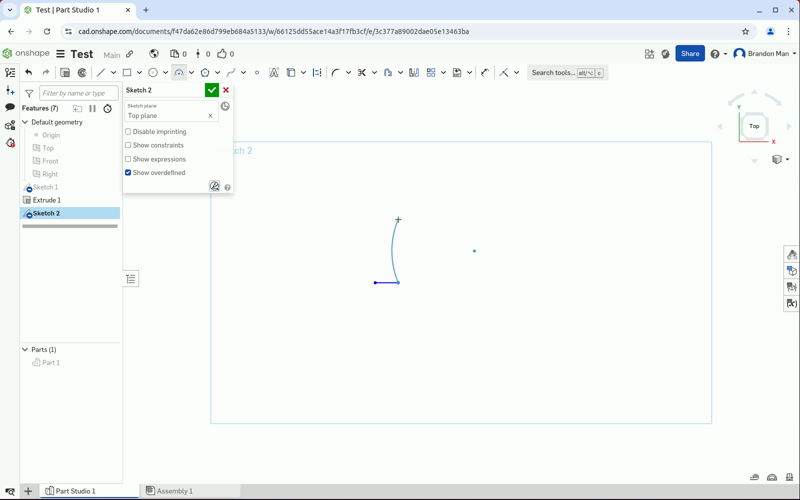
mouse_move(412, 251)
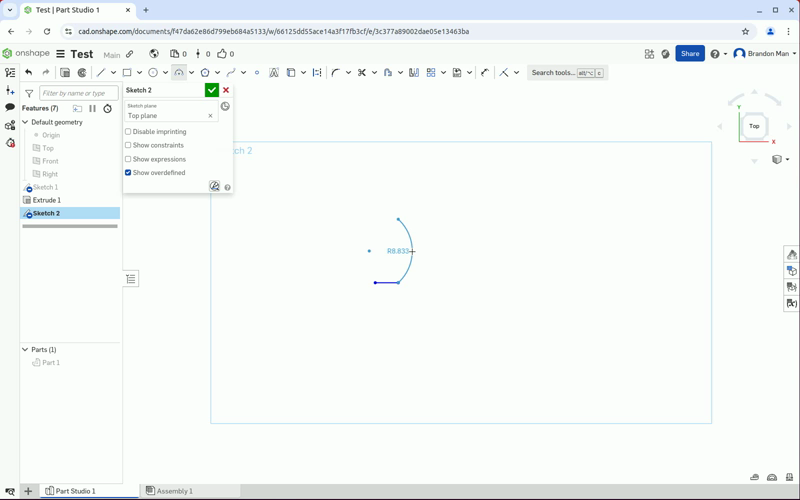
click(412, 251)
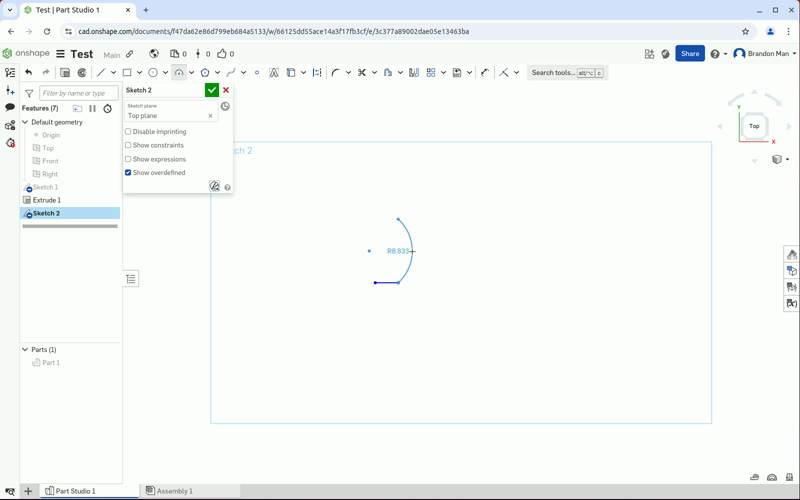
key_up(shift)
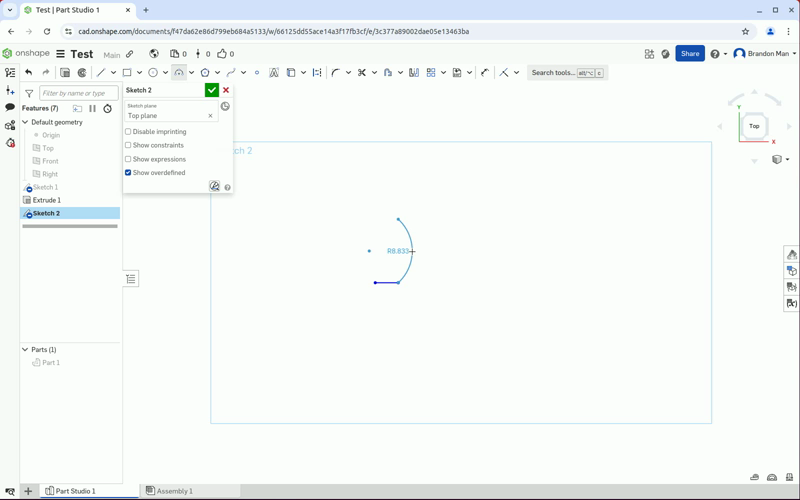
key(esc)
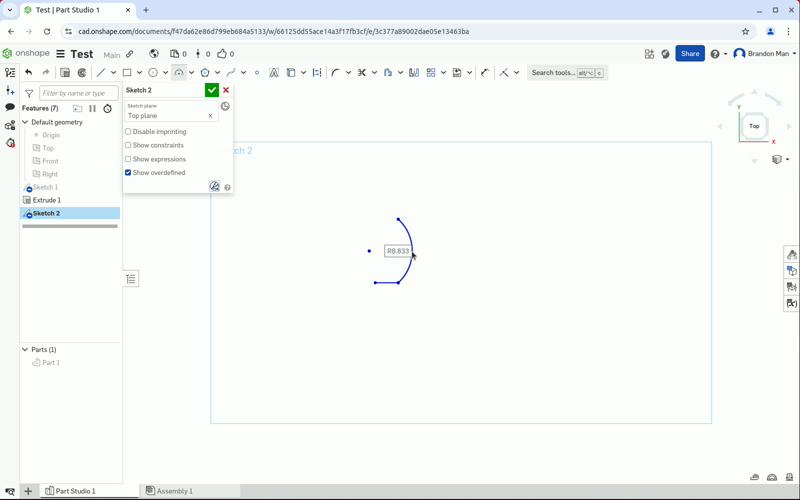
key(l)
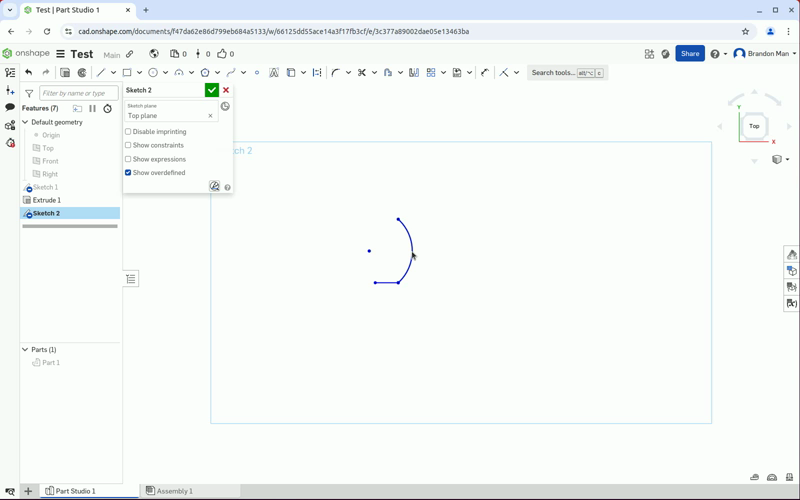
mouse_move(398, 219)
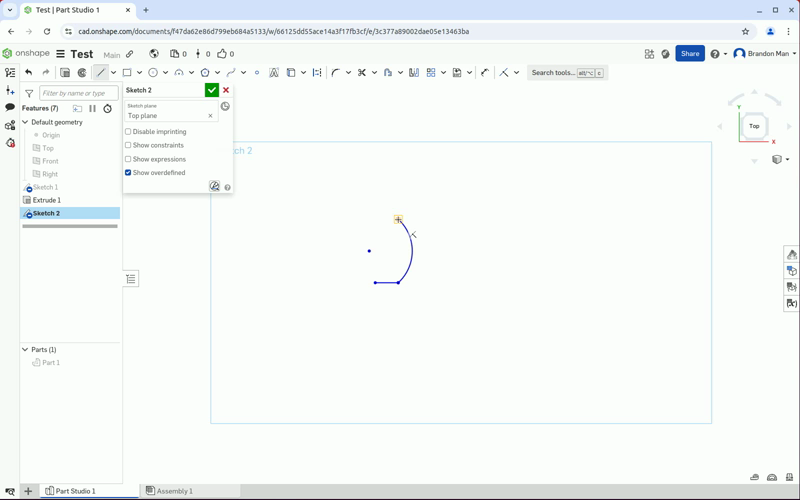
click(398, 219)
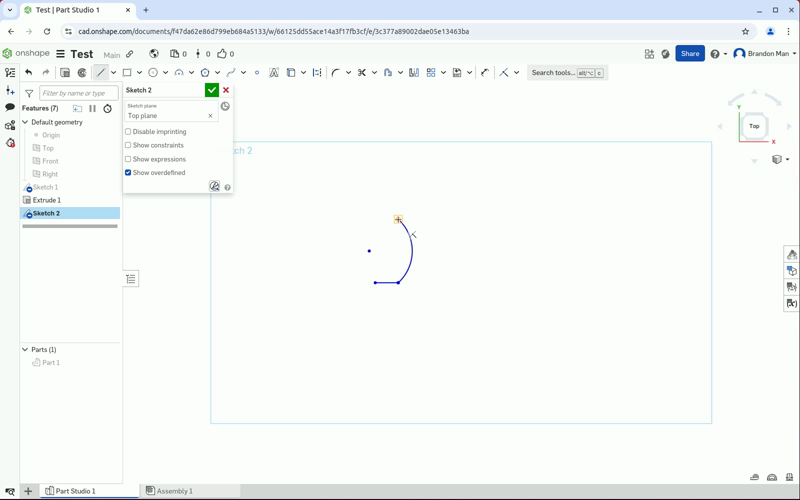
key_down(shift)
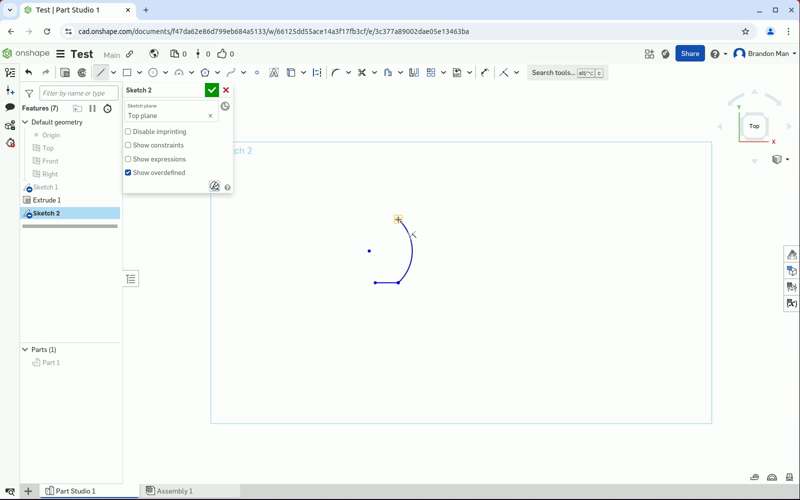
mouse_move(428, 219)
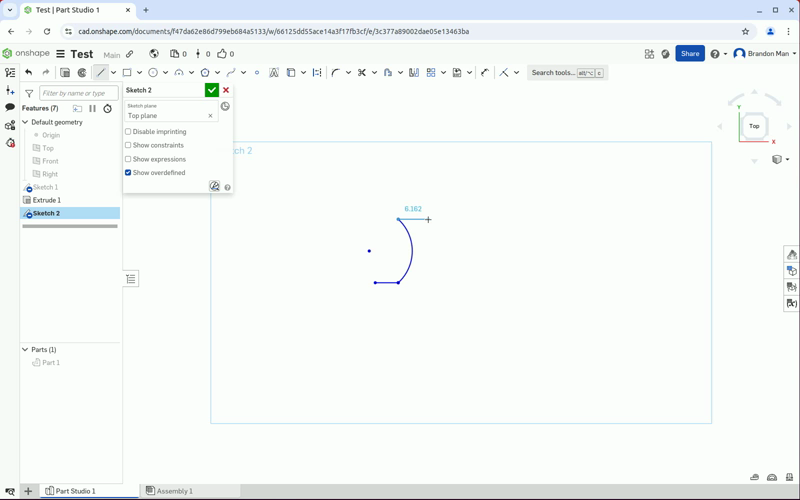
mouse_move(375, 219)
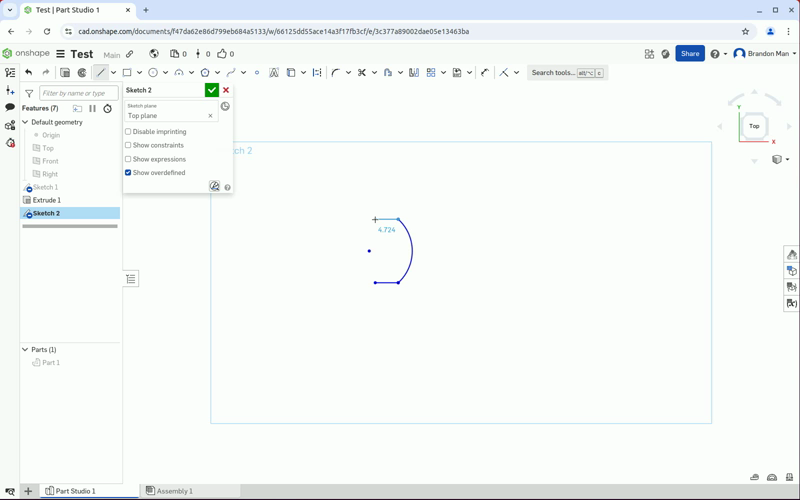
click(375, 219)
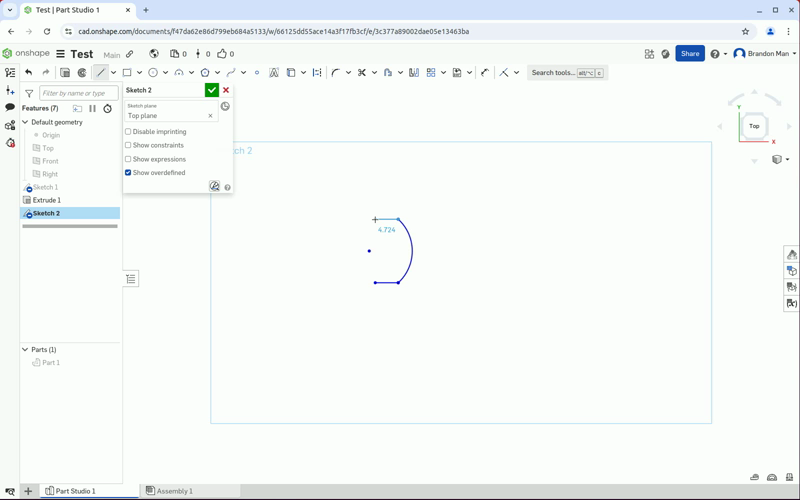
key_up(shift)
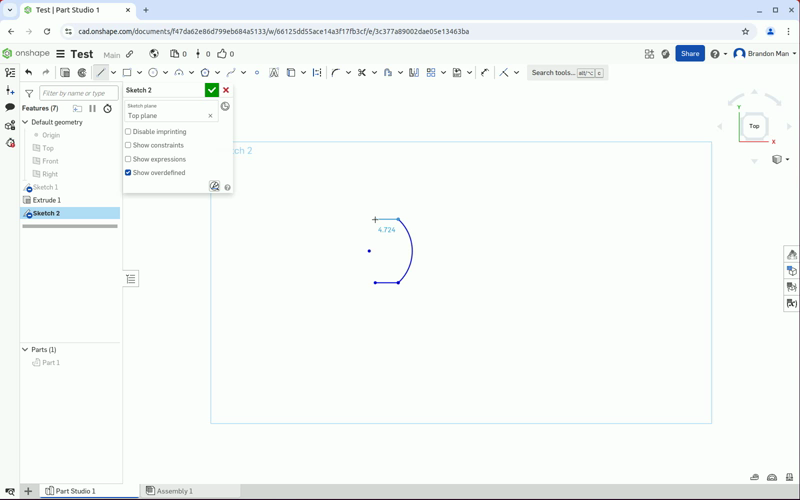
key_down(shift)
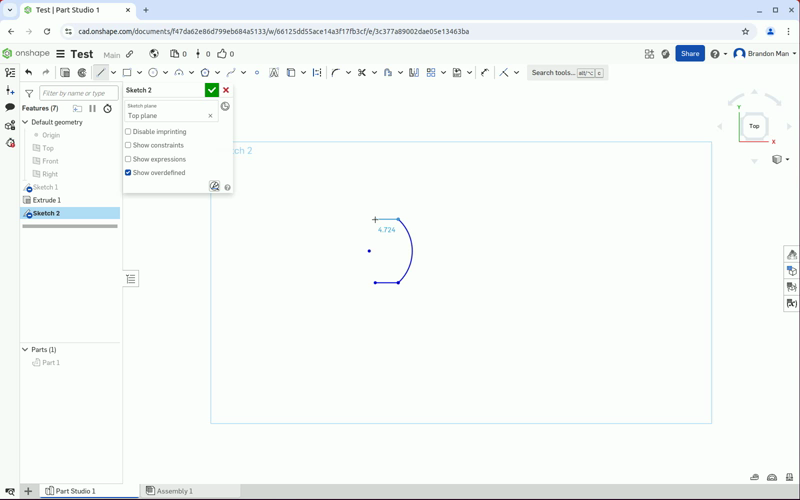
mouse_move(375, 282)
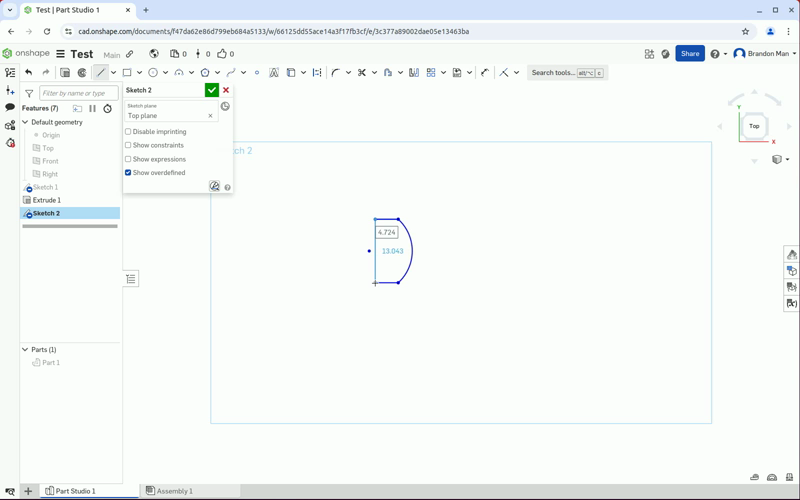
key_up(shift)
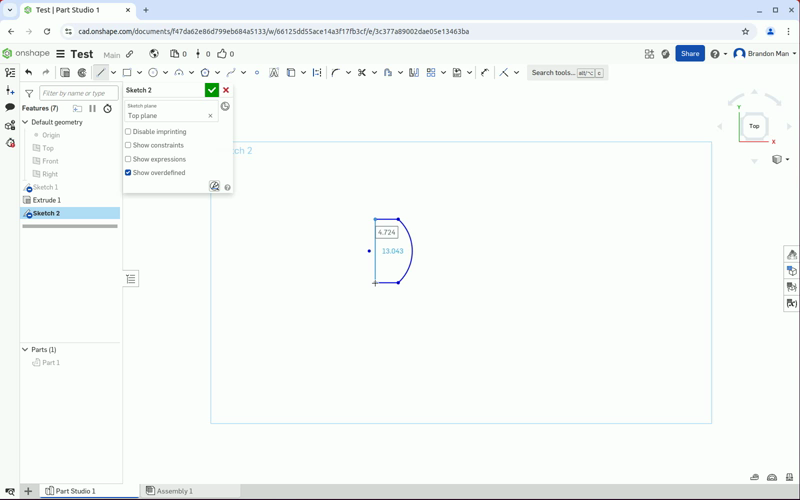
click(375, 282)
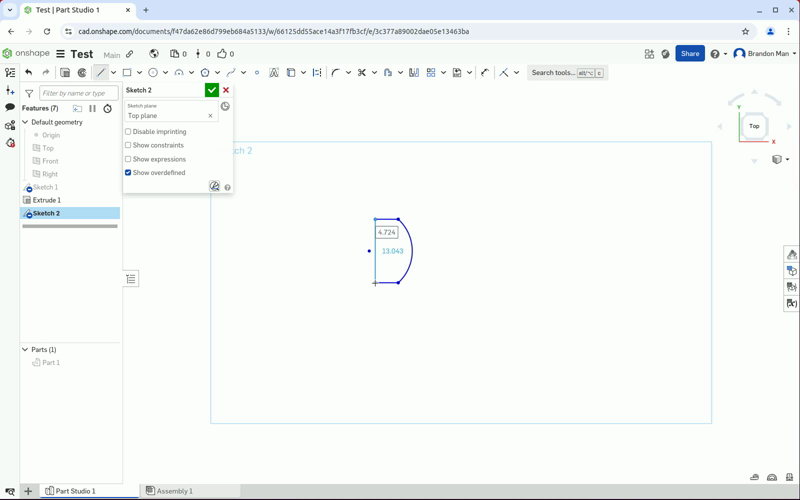
key(esc)
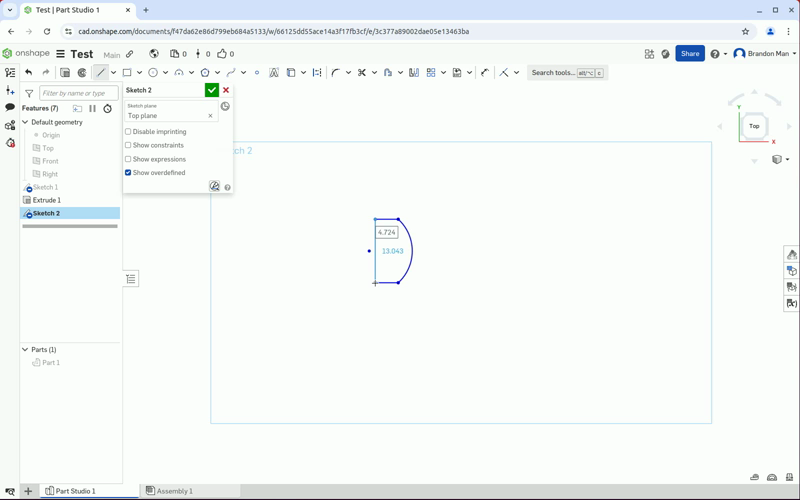
mouse_move(377, 277)
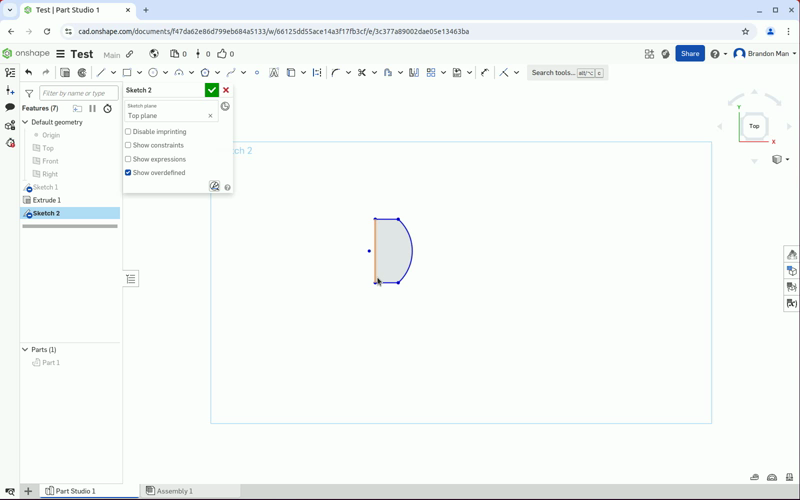
click(377, 277)
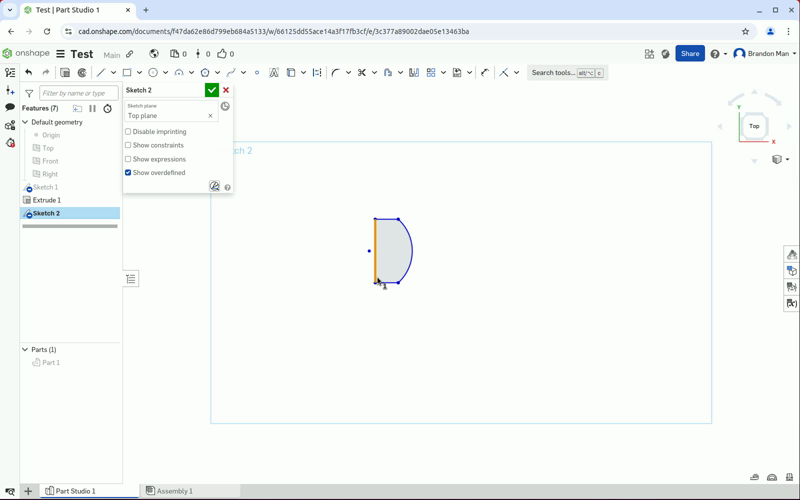
mouse_move(73, 352)
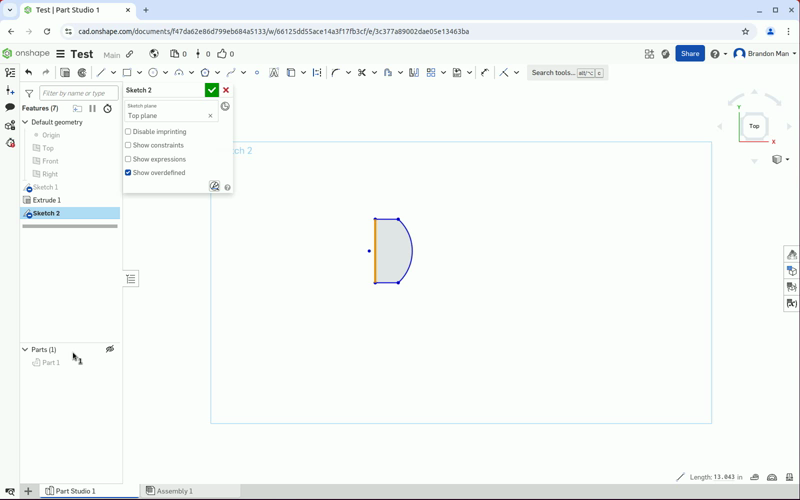
key(shift+y)
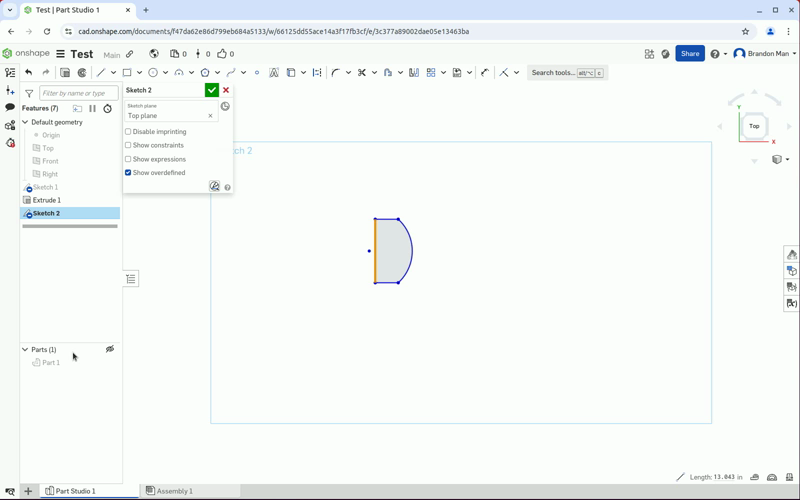
key(shift+e)
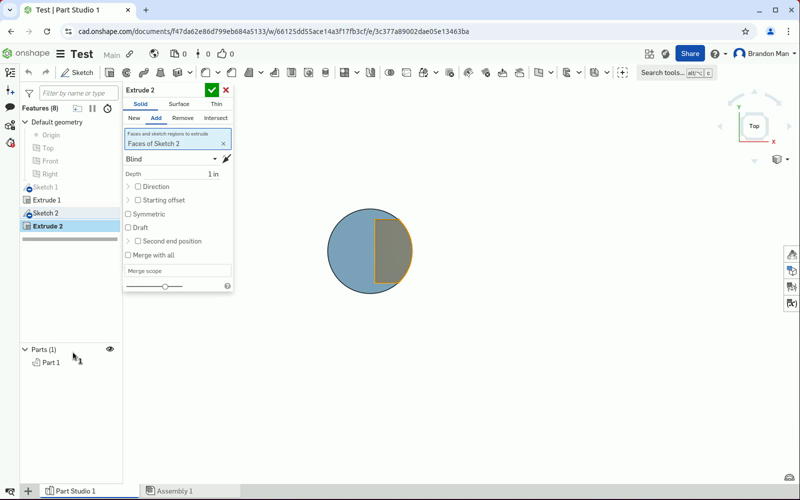
mouse_move(143, 106)
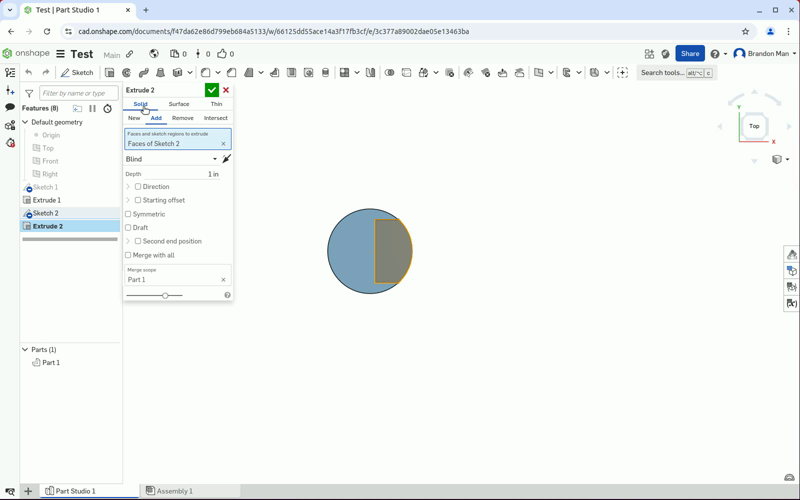
click(143, 106)
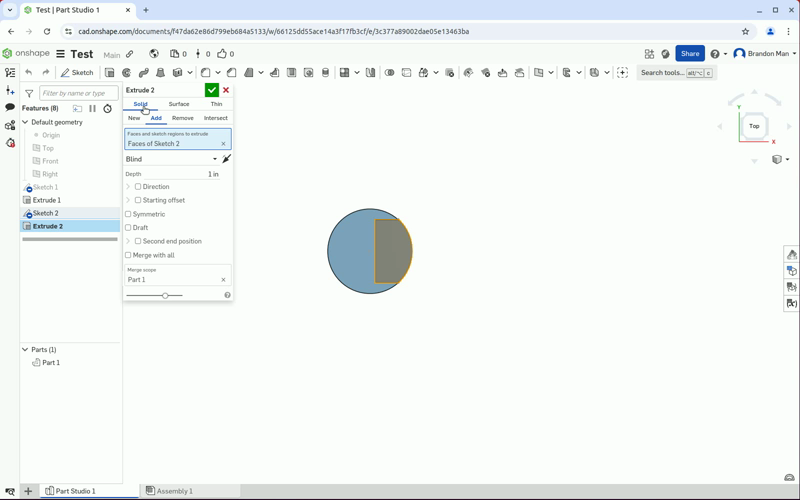
mouse_move(137, 120)
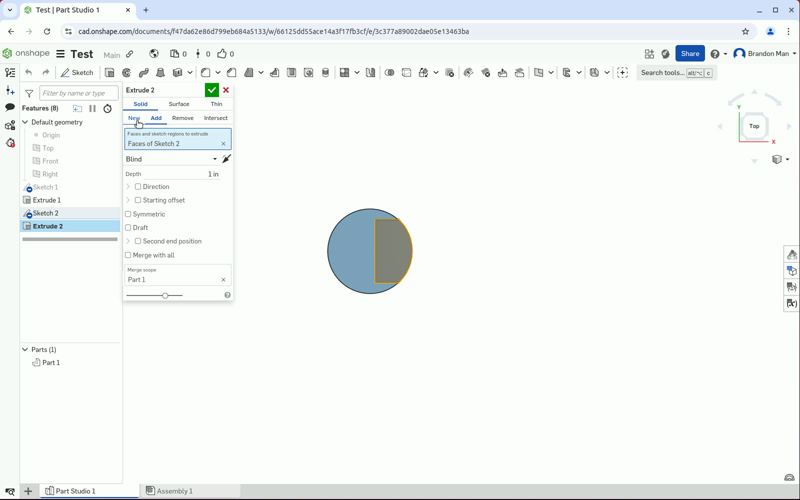
click(137, 120)
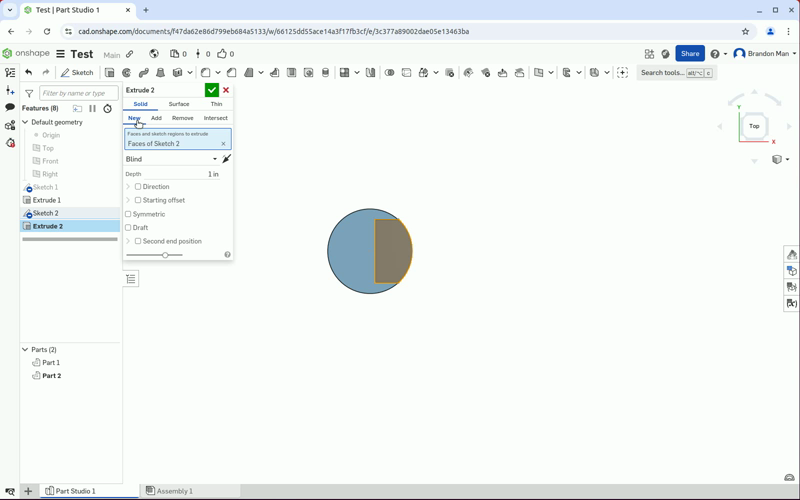
key(tab, 4)
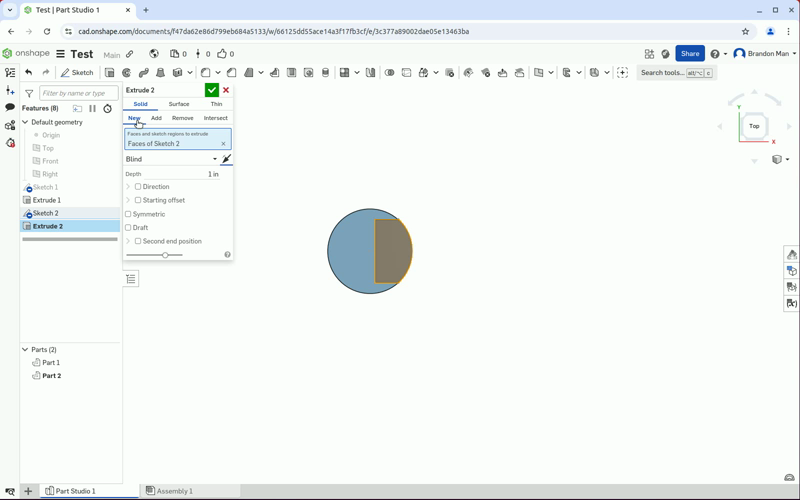
text(7.703)
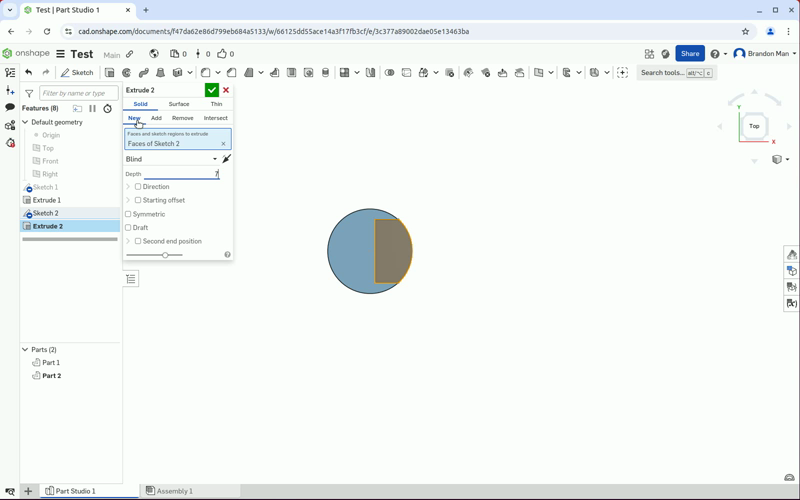
key(enter)
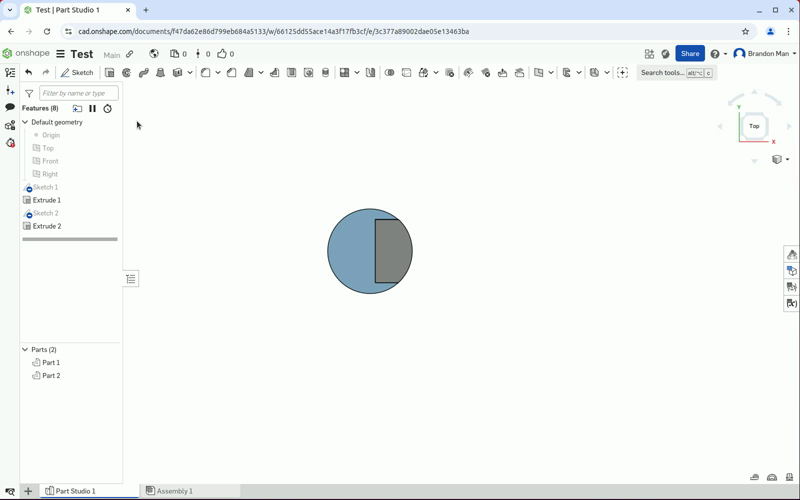
key(shift+h)
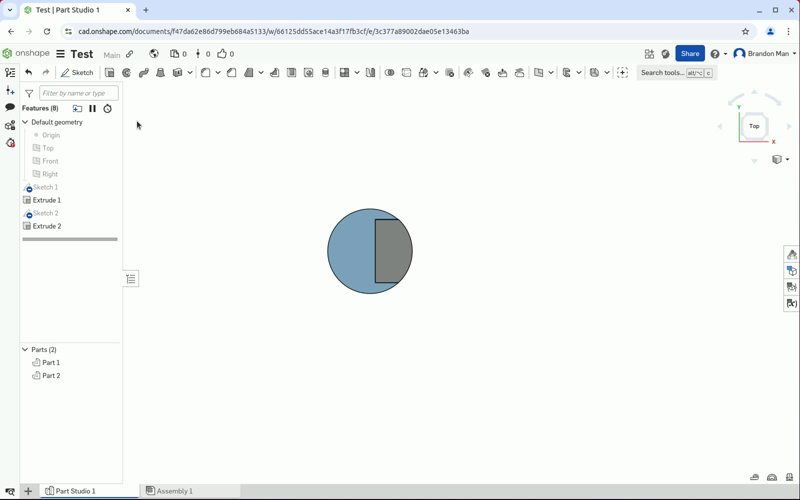
key(shift+h)
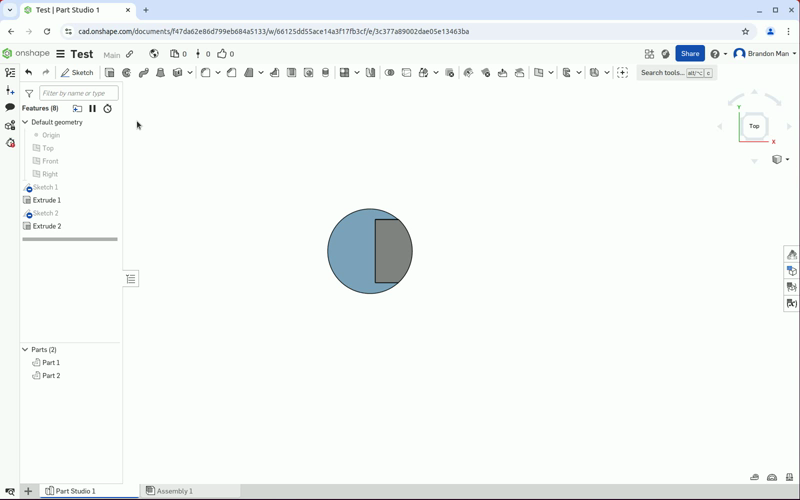
mouse_move(73, 189)
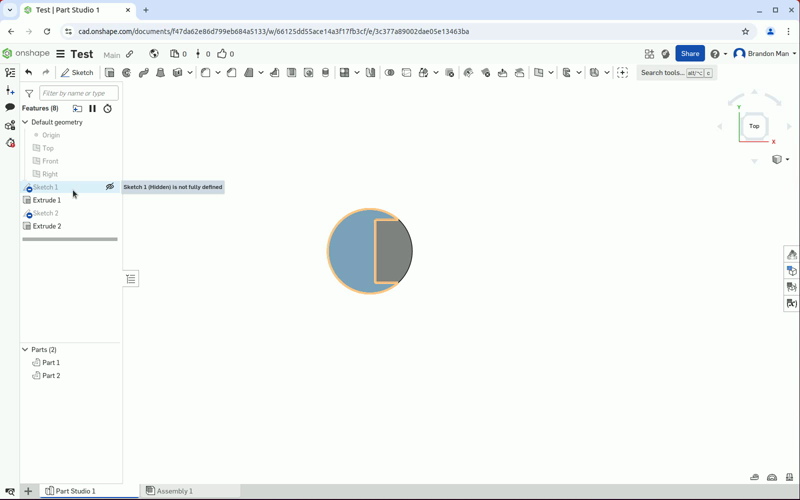
click(73, 189)
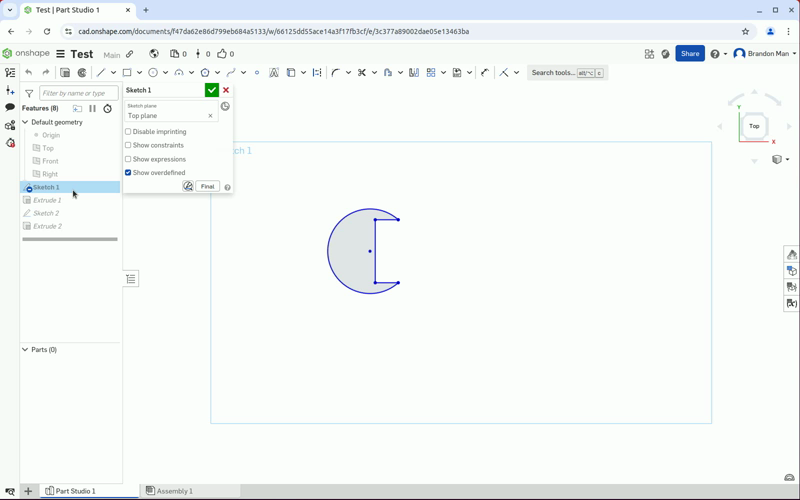
mouse_move(229, 92)
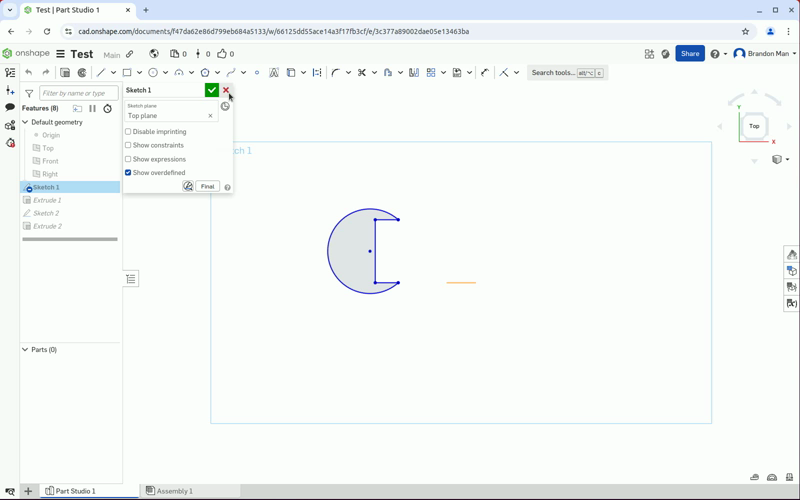
click(229, 92)
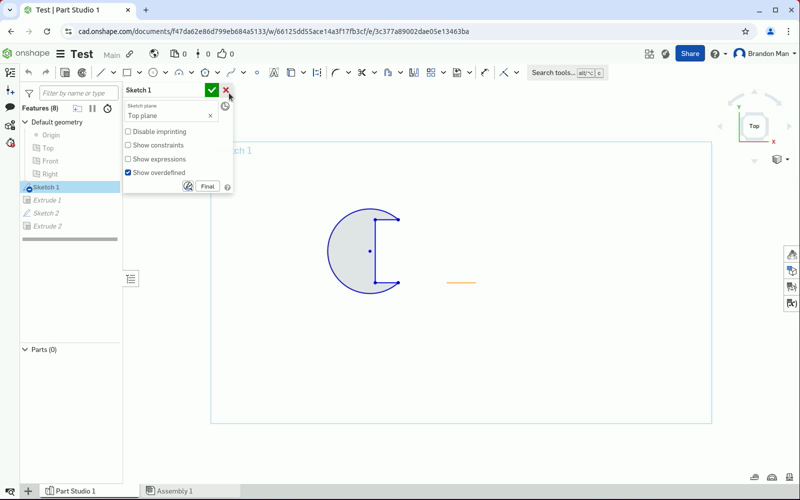
key(shift+s)
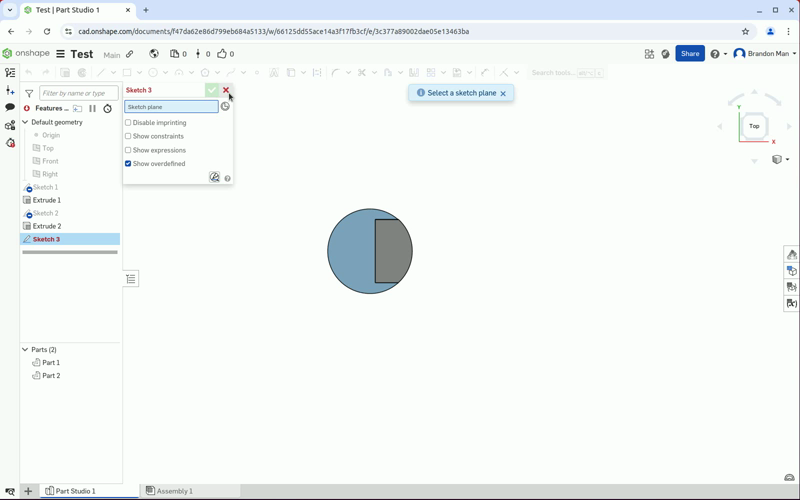
mouse_move(73, 150)
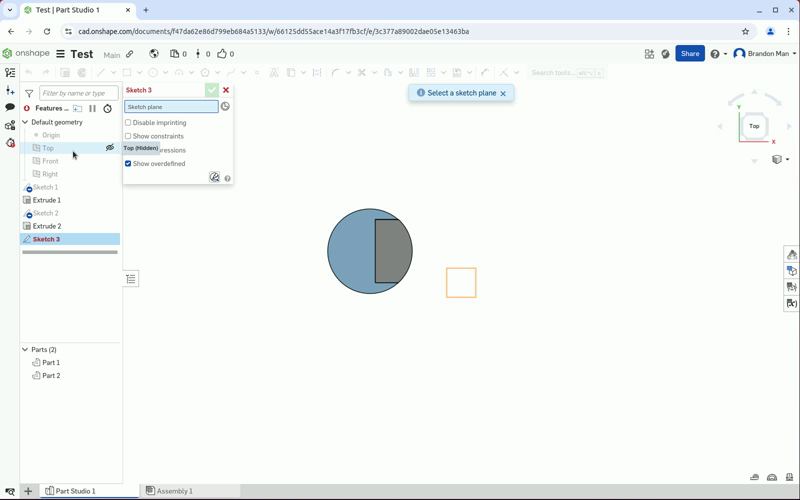
click(73, 150)
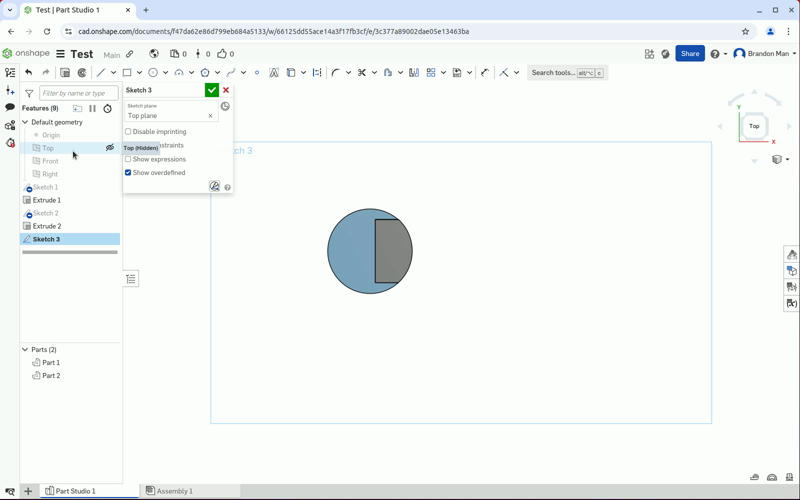
mouse_move(73, 352)
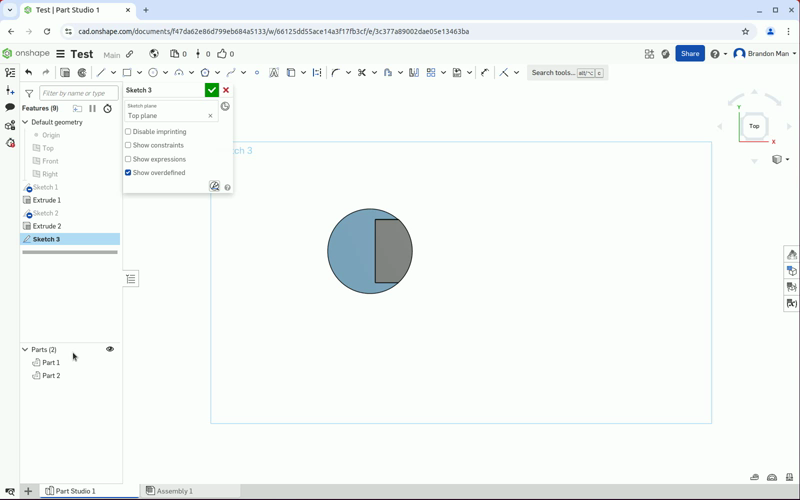
key(y)
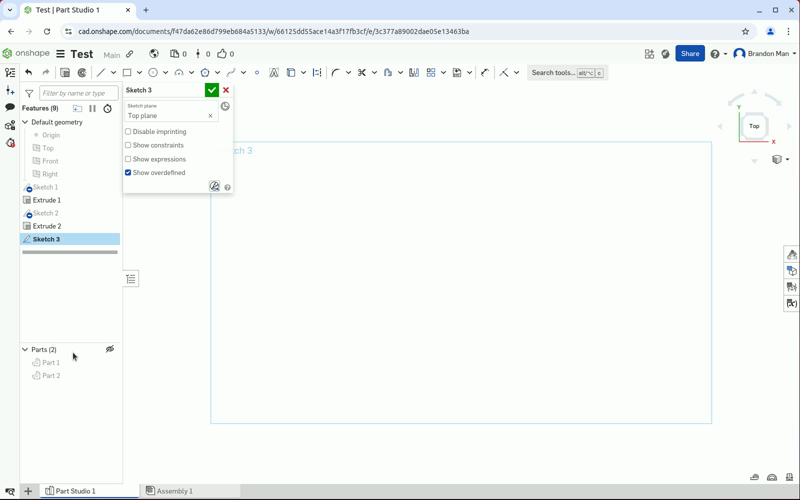
key(a)
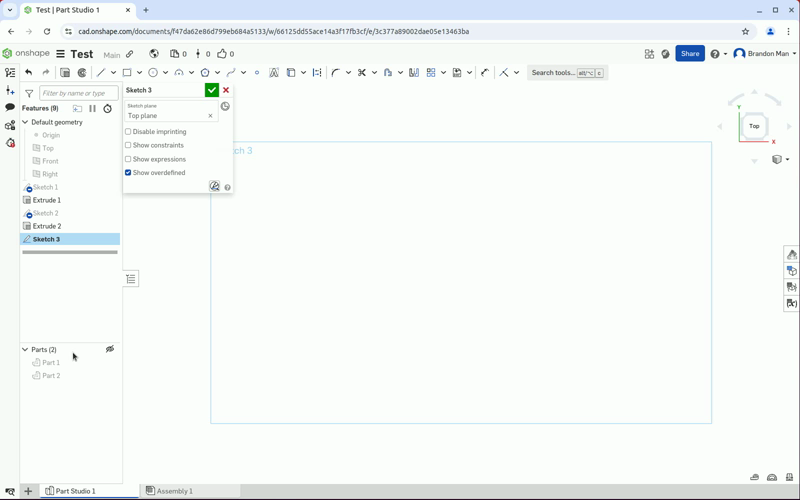
key_down(shift)
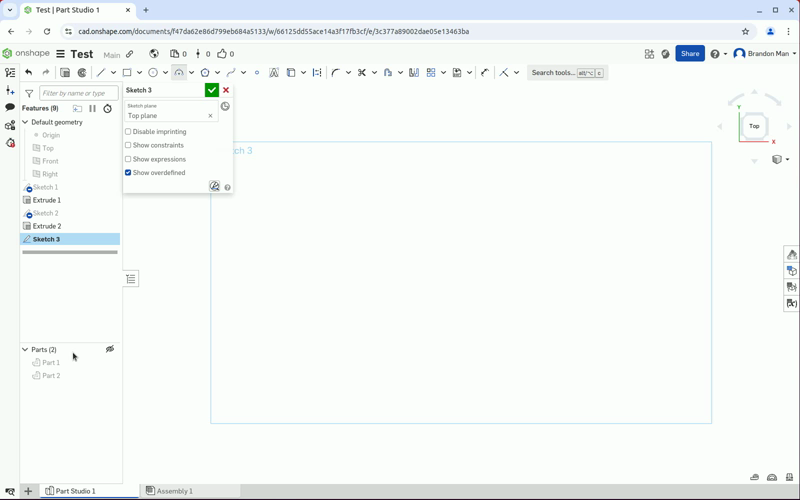
mouse_move(397, 282)
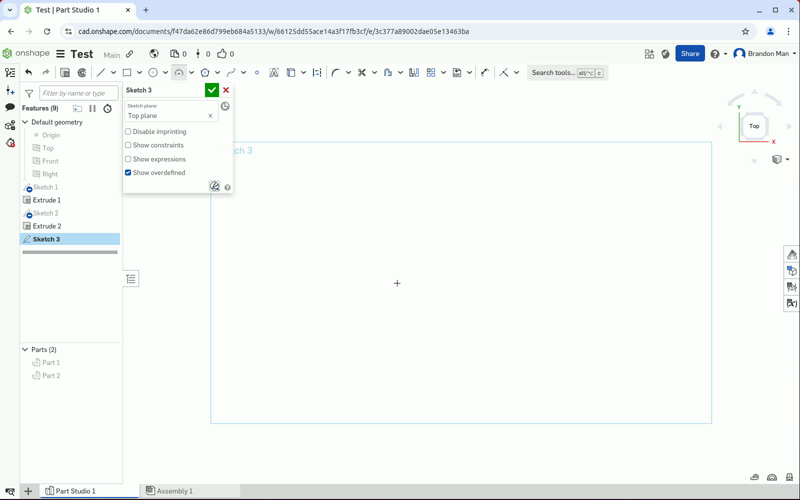
click(397, 282)
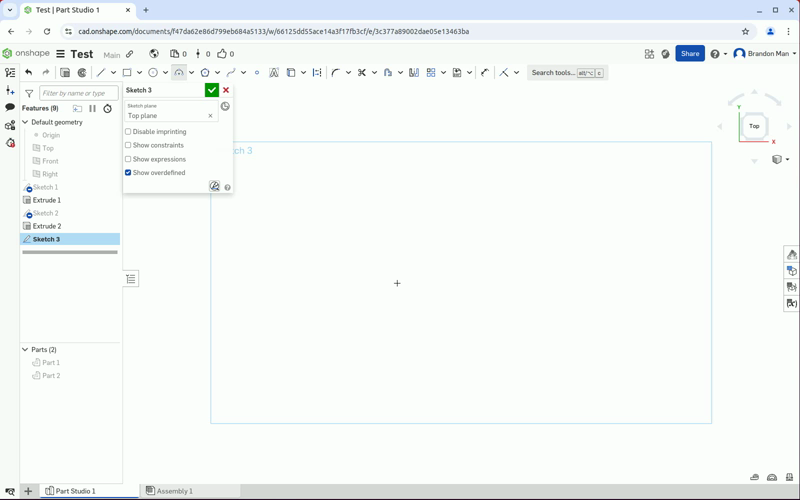
key_up(shift)
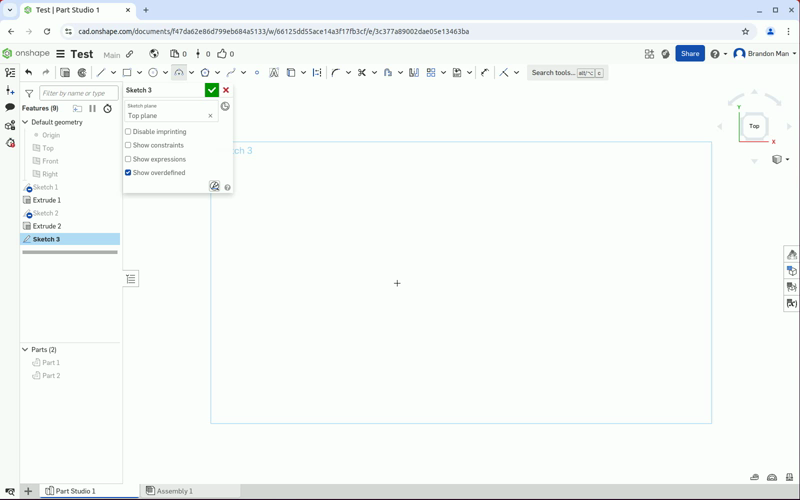
key_down(shift)
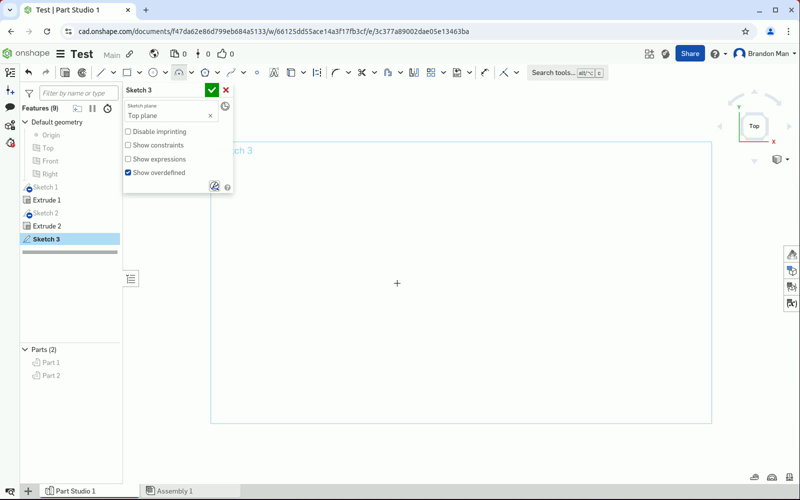
mouse_move(450, 275)
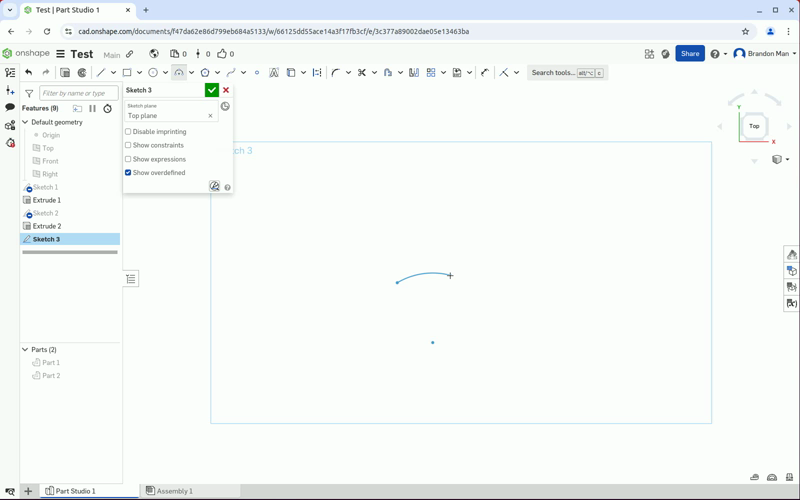
click(450, 275)
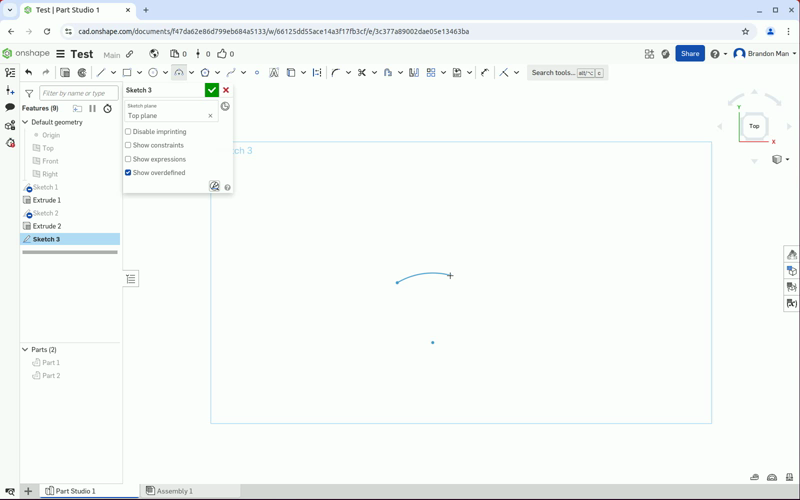
mouse_move(422, 271)
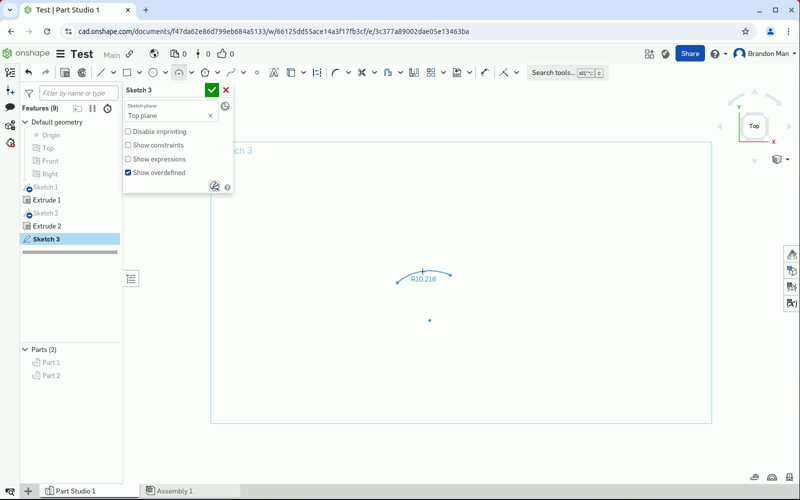
click(422, 271)
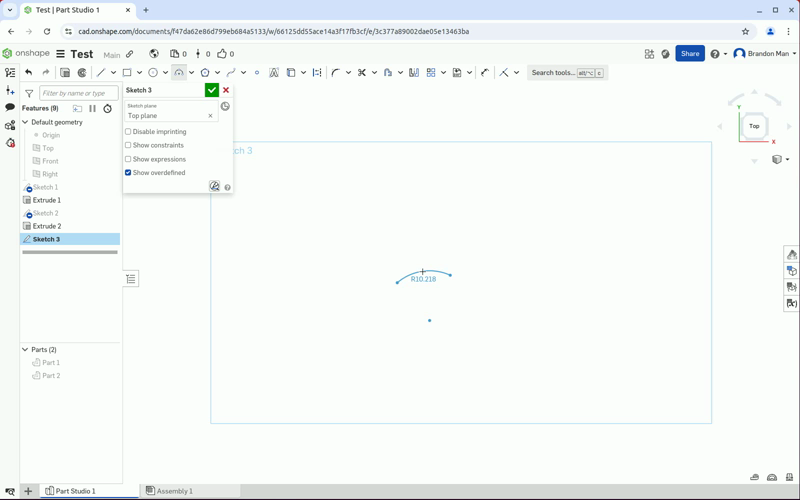
key_up(shift)
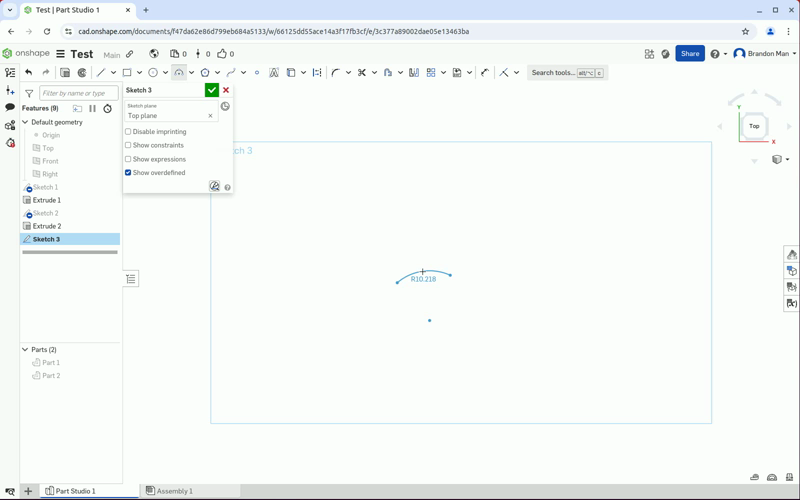
mouse_move(450, 275)
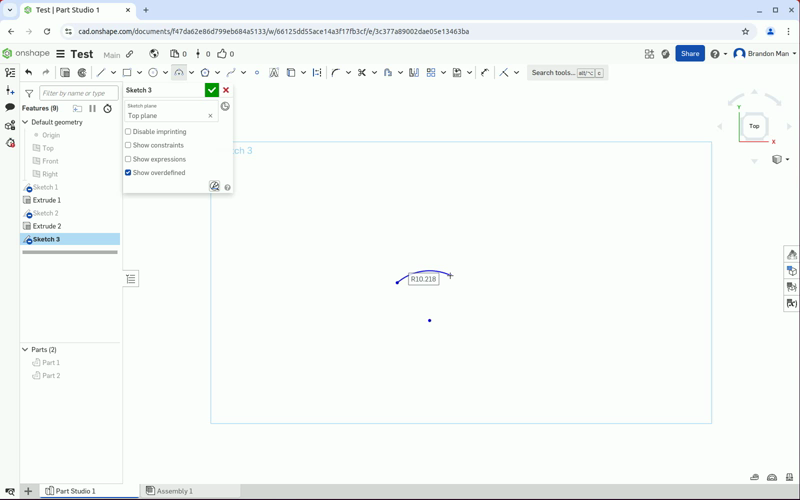
click(450, 275)
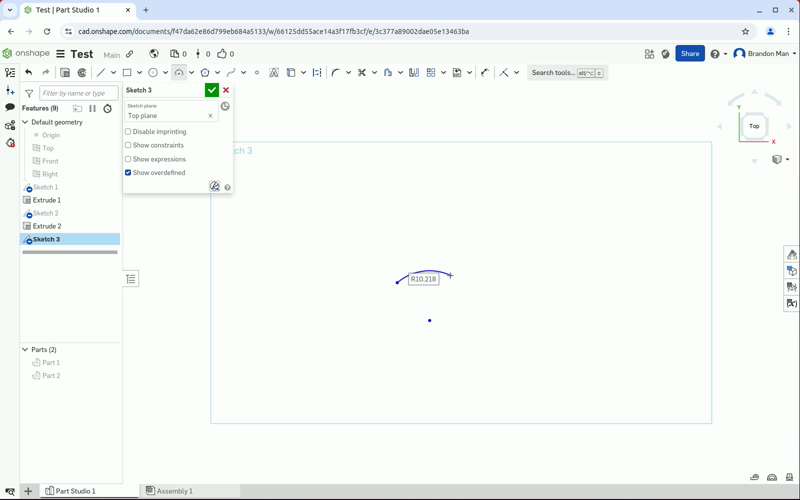
key_down(shift)
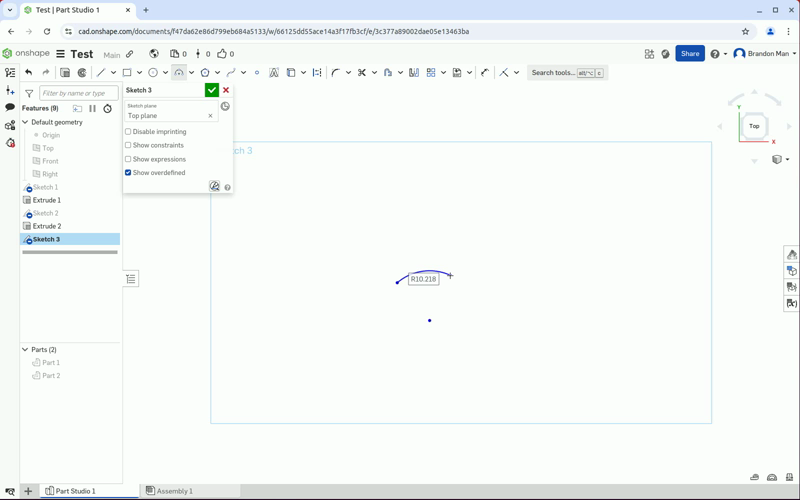
mouse_move(461, 268)
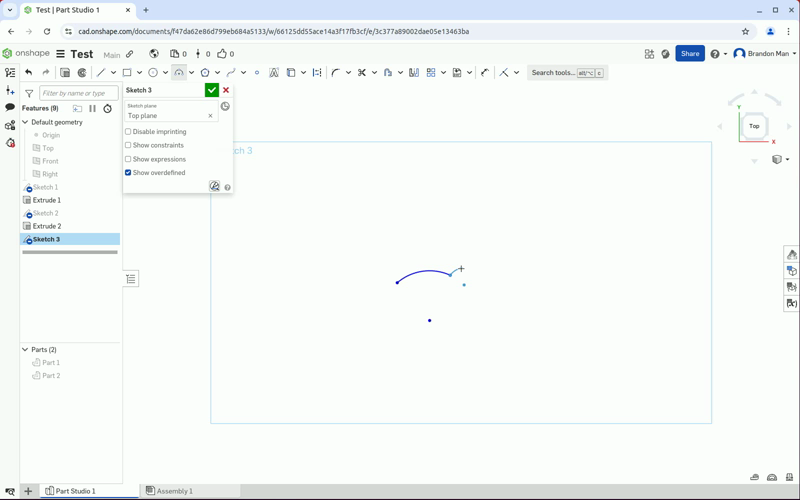
click(461, 268)
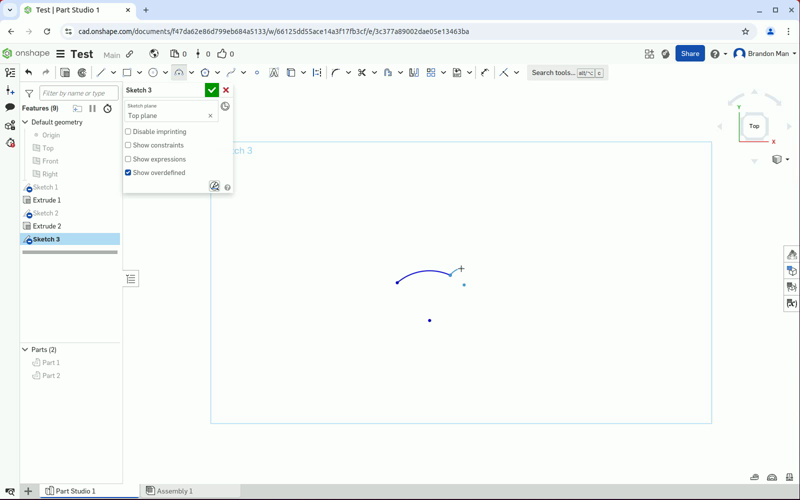
mouse_move(457, 275)
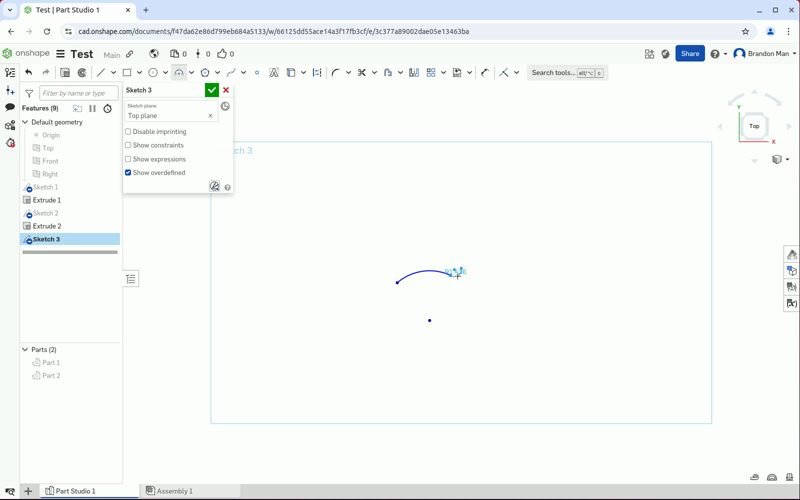
click(457, 275)
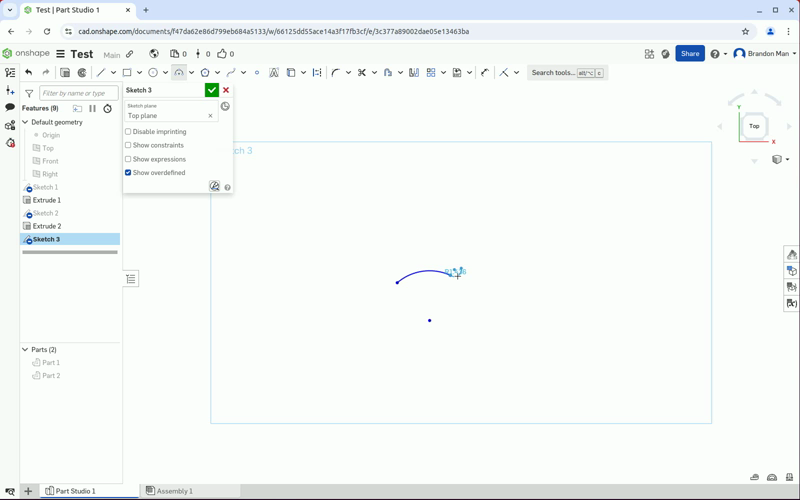
key_up(shift)
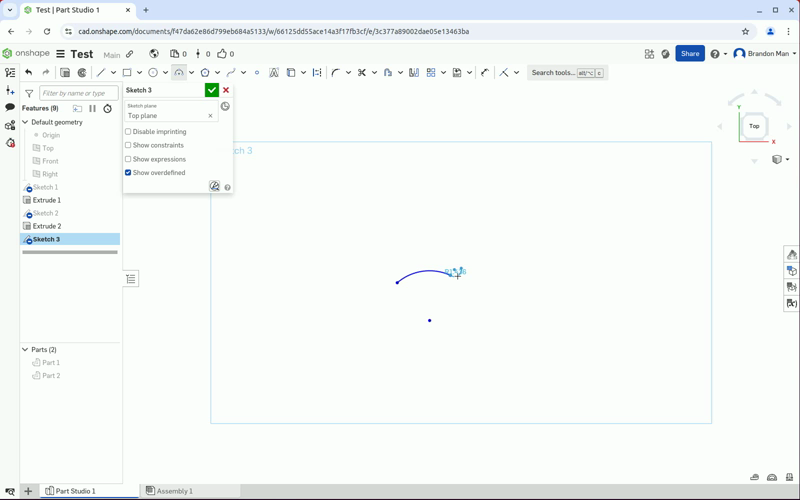
key(esc)
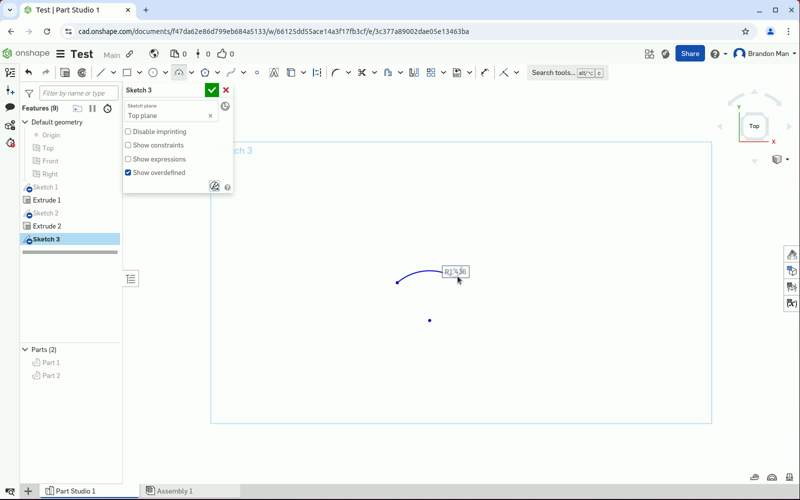
key(l)
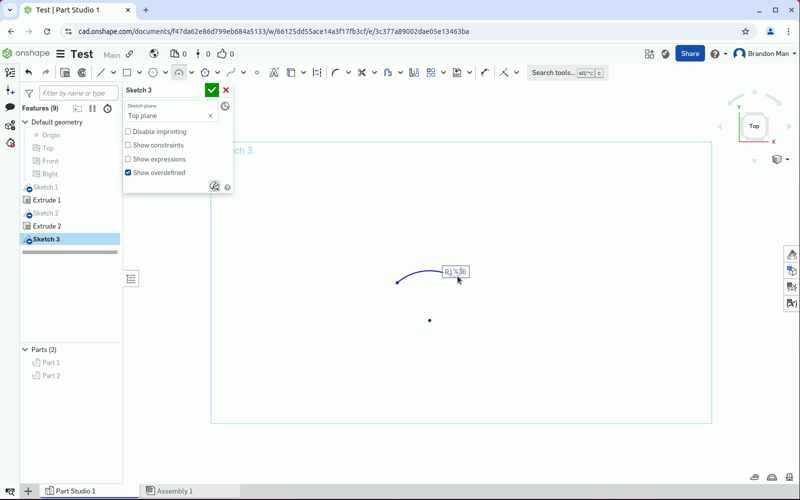
mouse_move(461, 268)
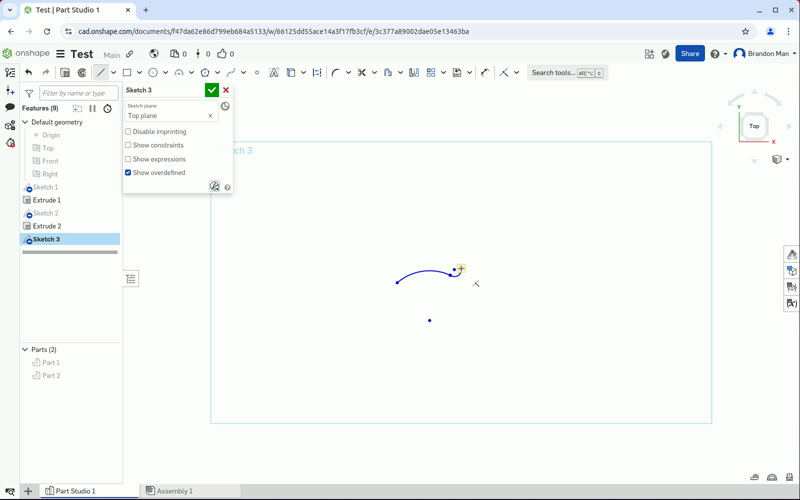
click(461, 268)
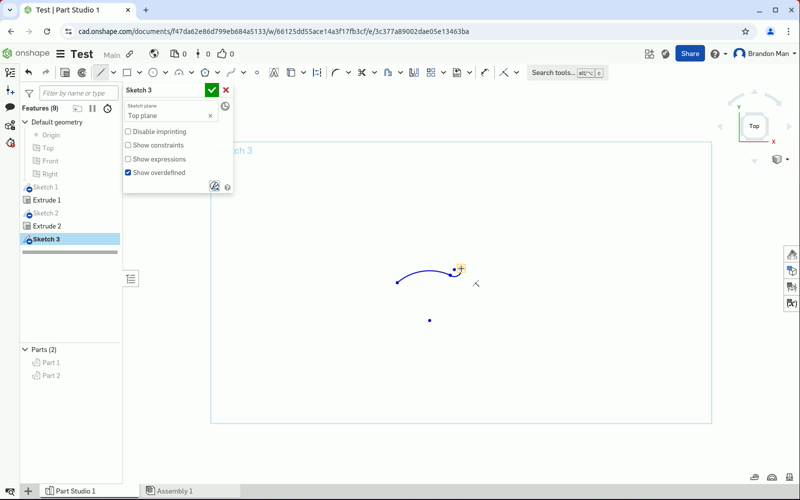
key_down(shift)
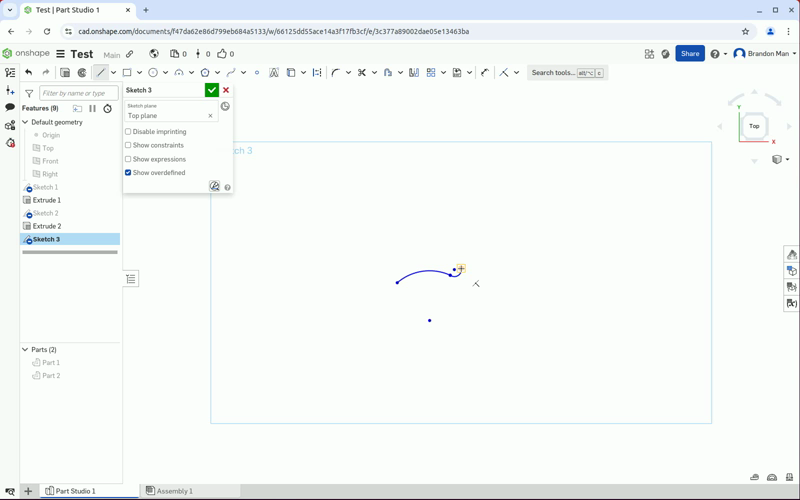
mouse_move(491, 268)
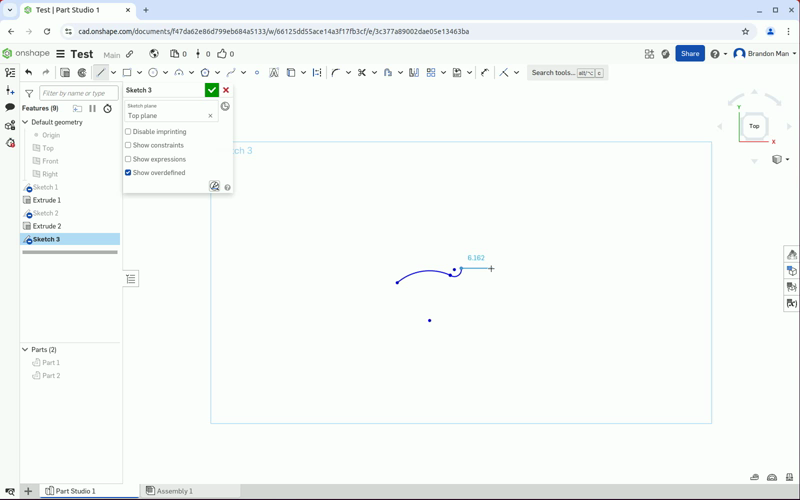
mouse_move(461, 234)
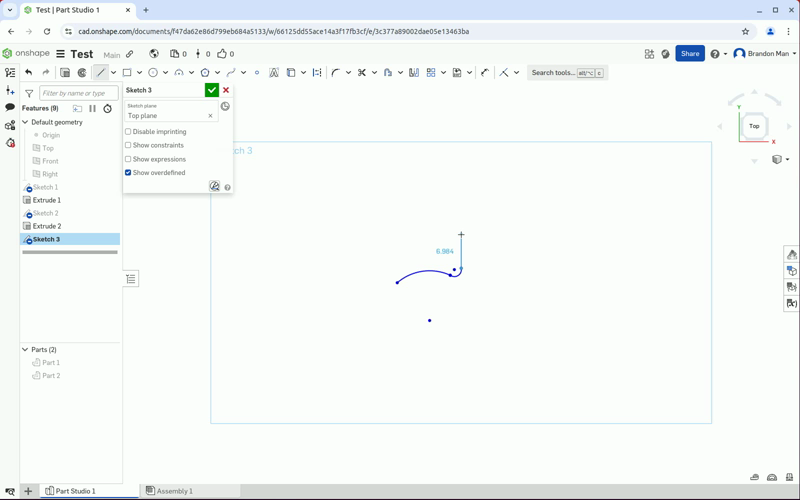
click(461, 234)
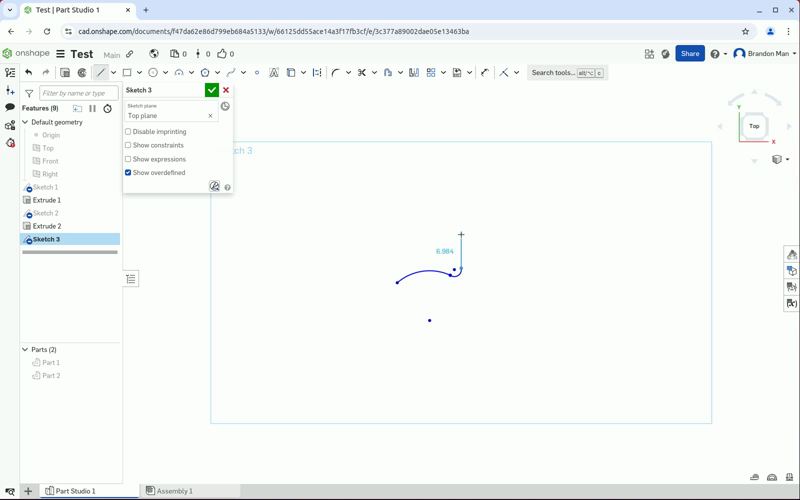
key_up(shift)
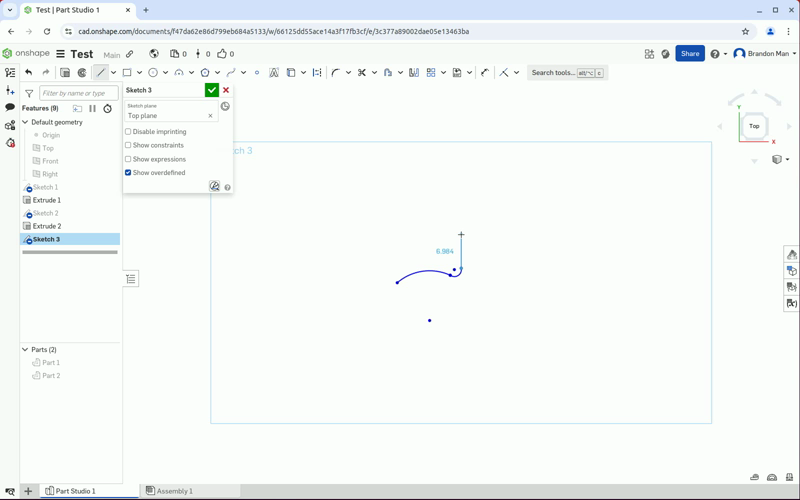
key(esc)
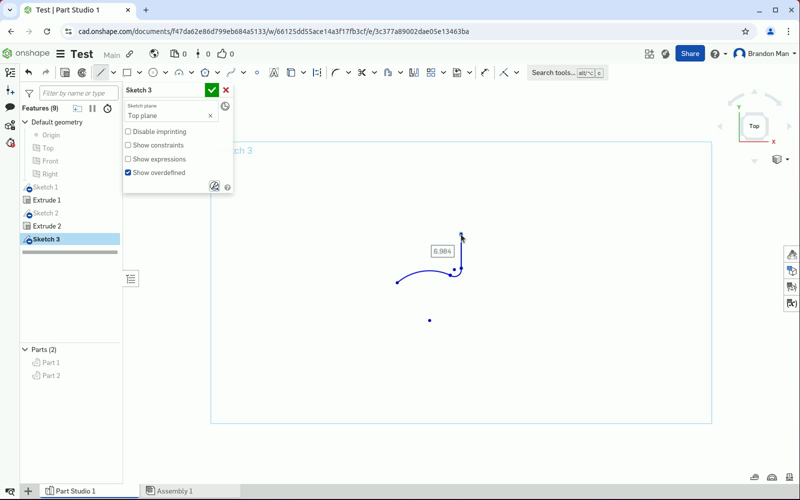
key(a)
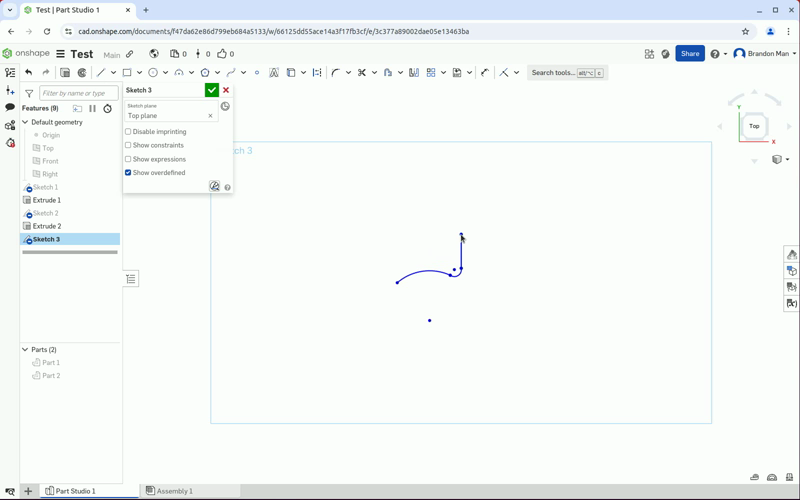
mouse_move(461, 234)
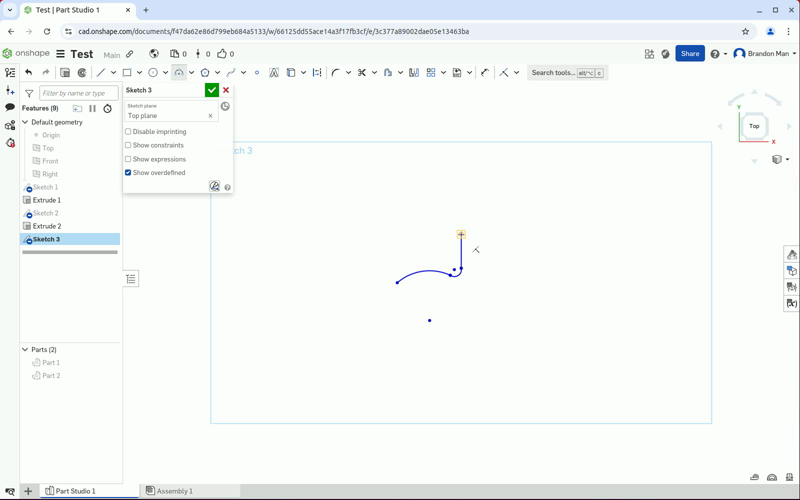
click(461, 234)
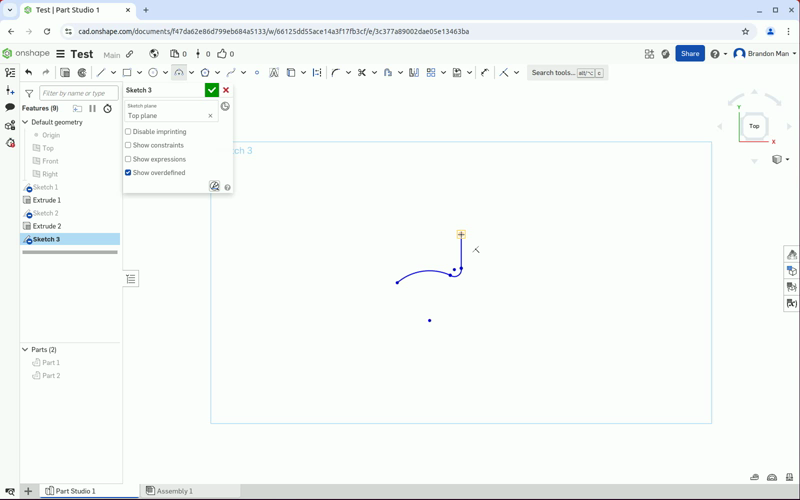
key_down(shift)
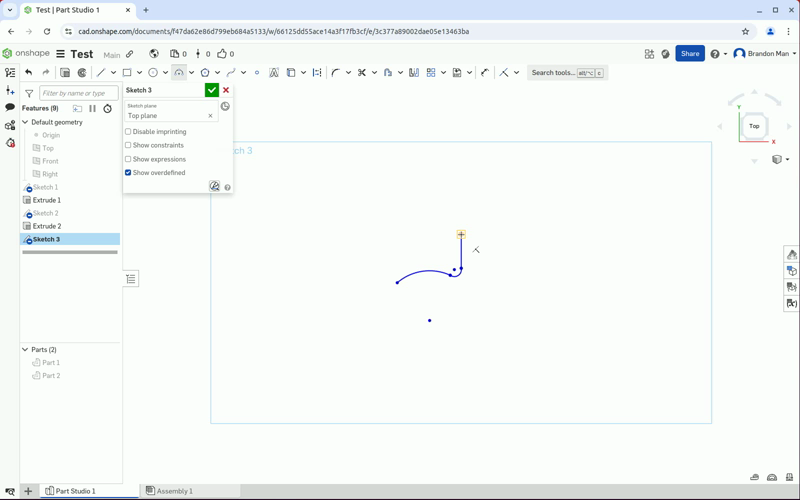
mouse_move(450, 226)
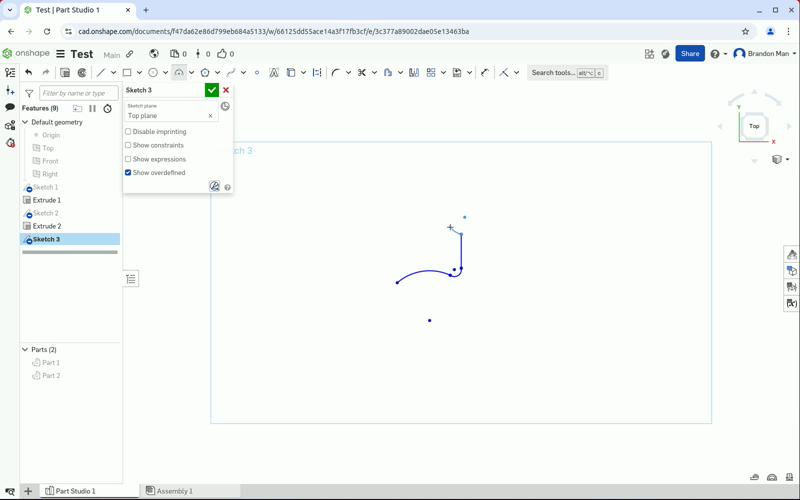
click(450, 226)
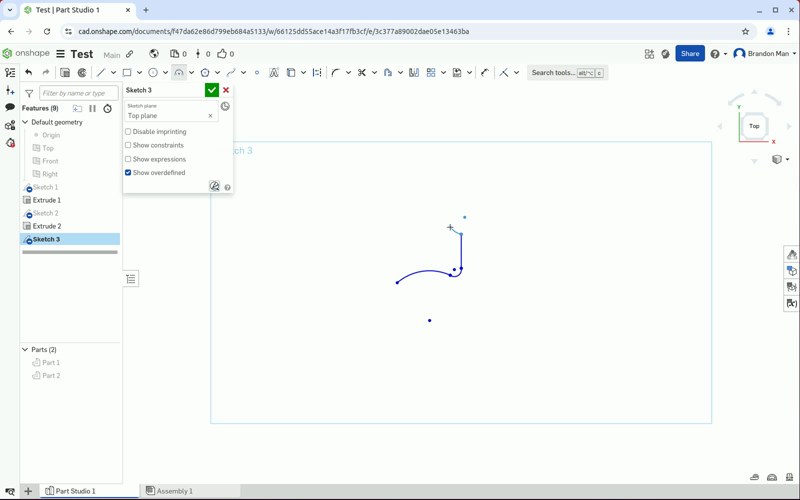
mouse_move(457, 227)
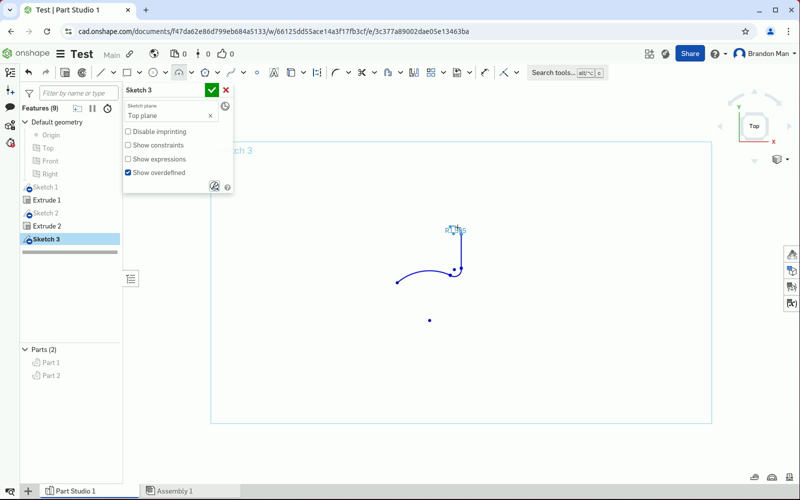
click(457, 227)
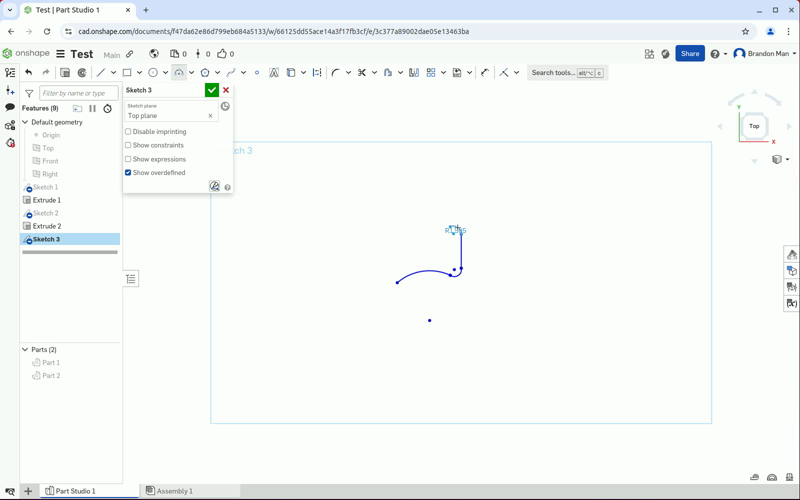
key_up(shift)
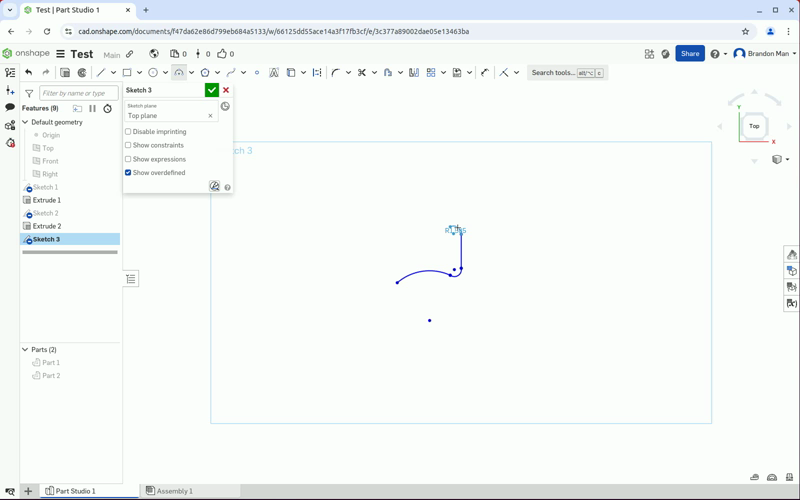
mouse_move(450, 226)
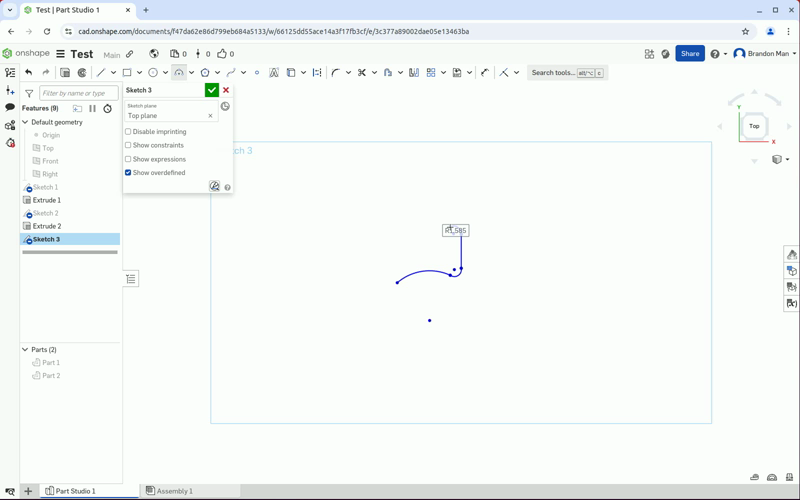
click(450, 226)
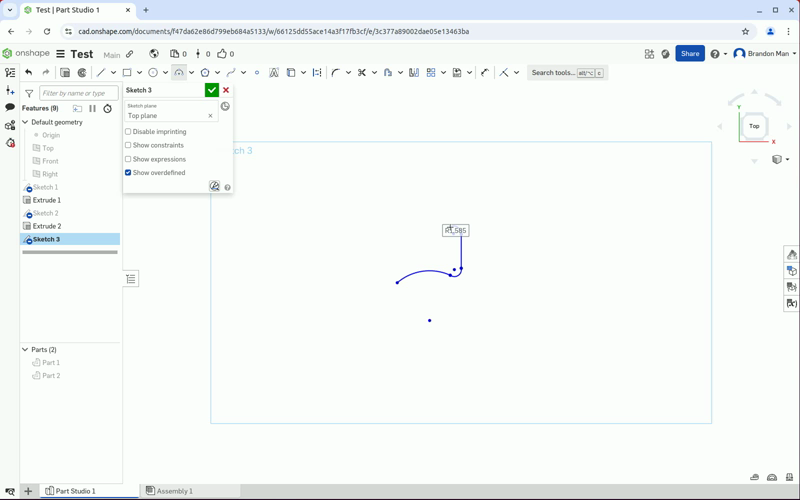
key_down(shift)
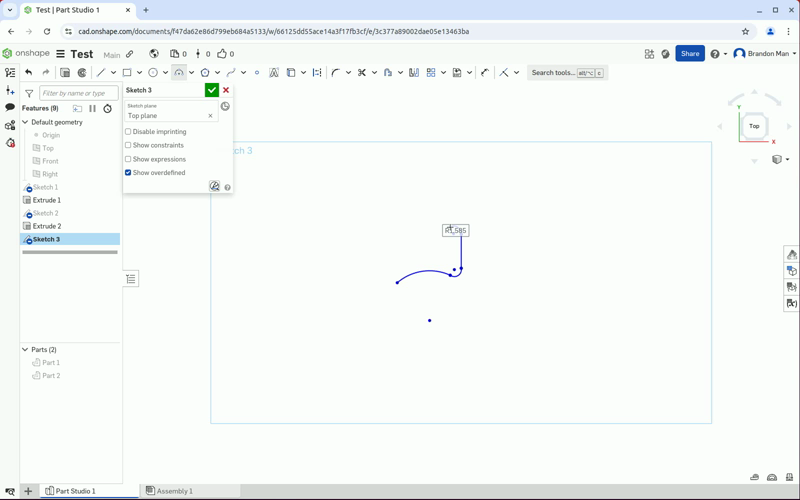
mouse_move(397, 219)
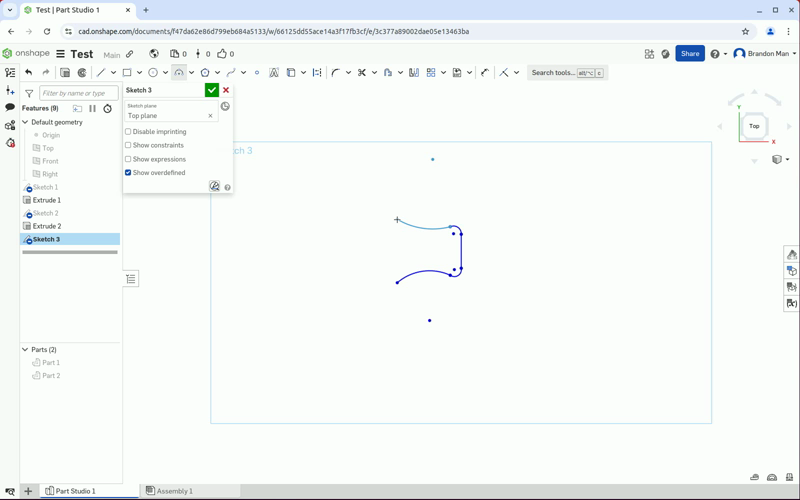
click(397, 219)
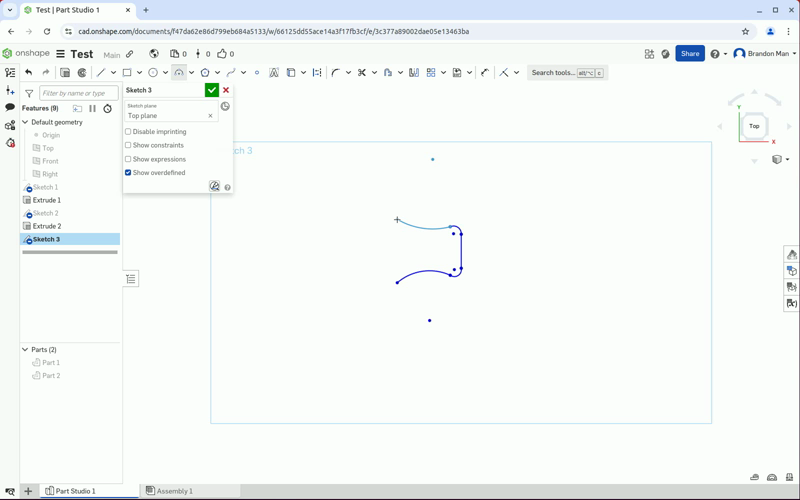
mouse_move(422, 230)
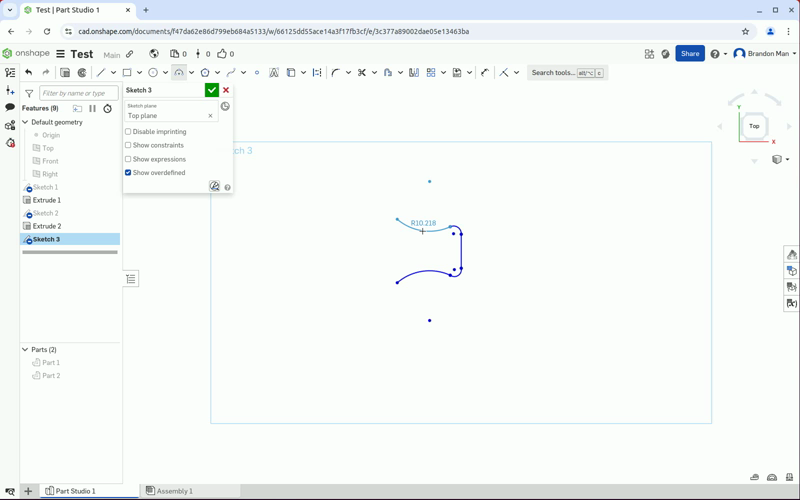
click(422, 230)
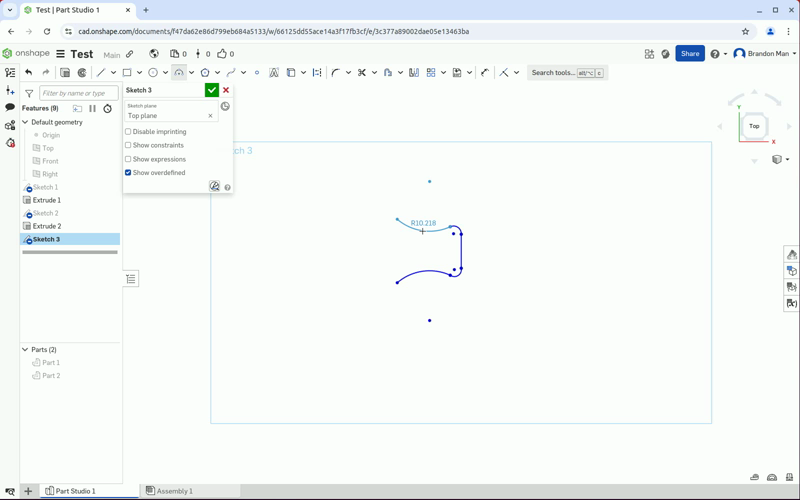
key_up(shift)
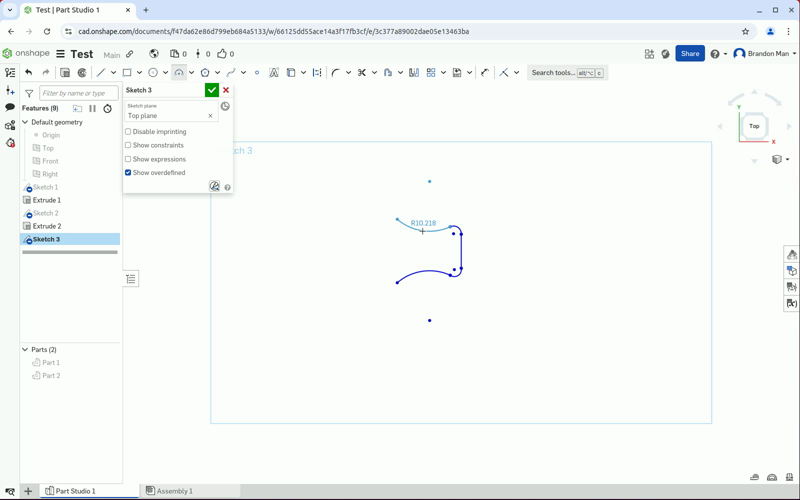
mouse_move(397, 219)
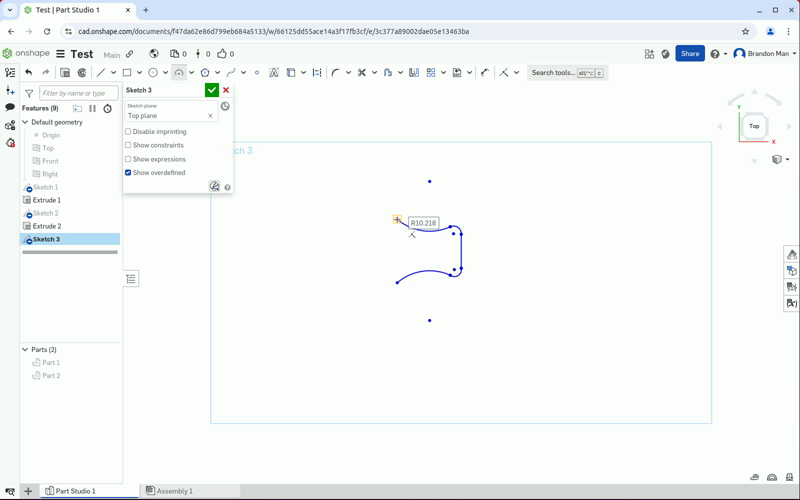
click(397, 219)
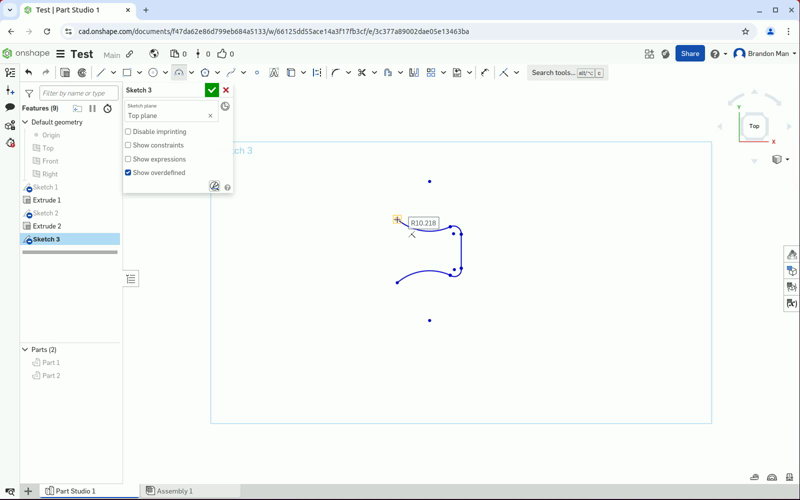
mouse_move(397, 282)
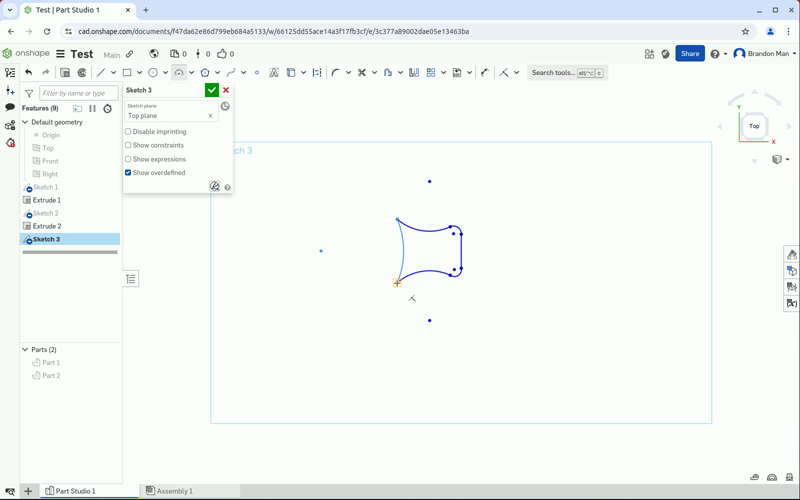
click(397, 282)
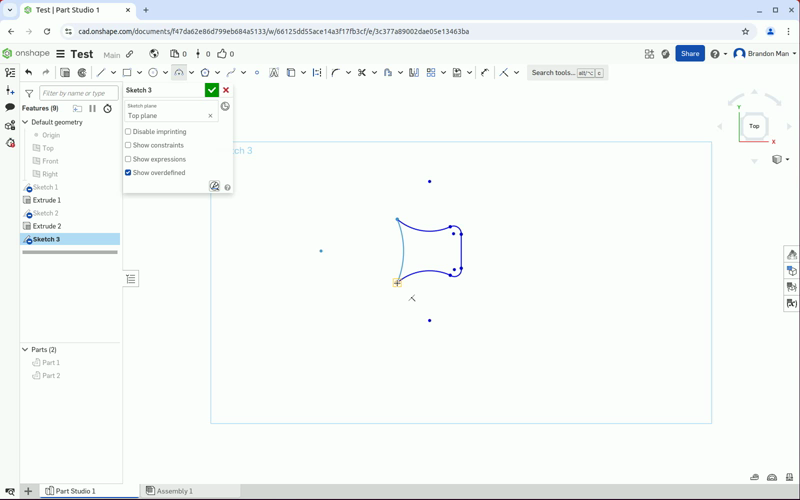
key_down(shift)
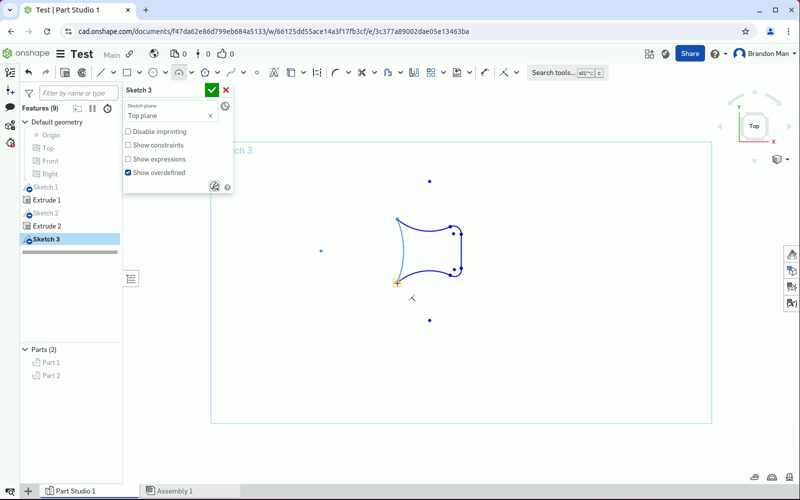
mouse_move(411, 251)
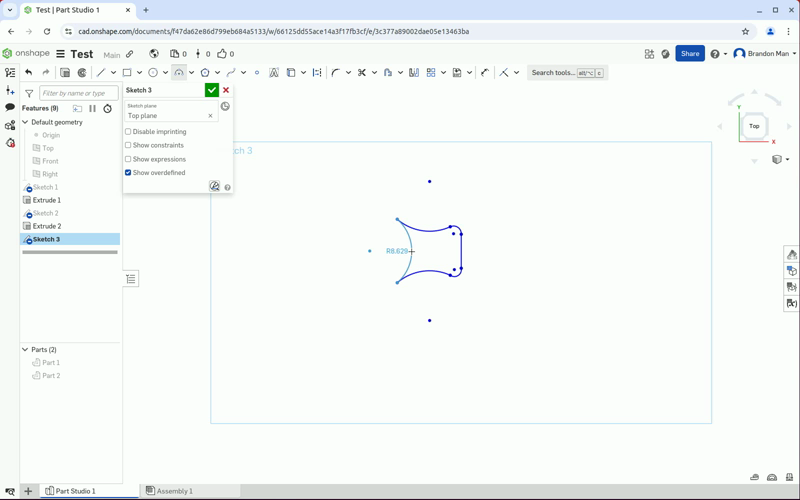
click(411, 251)
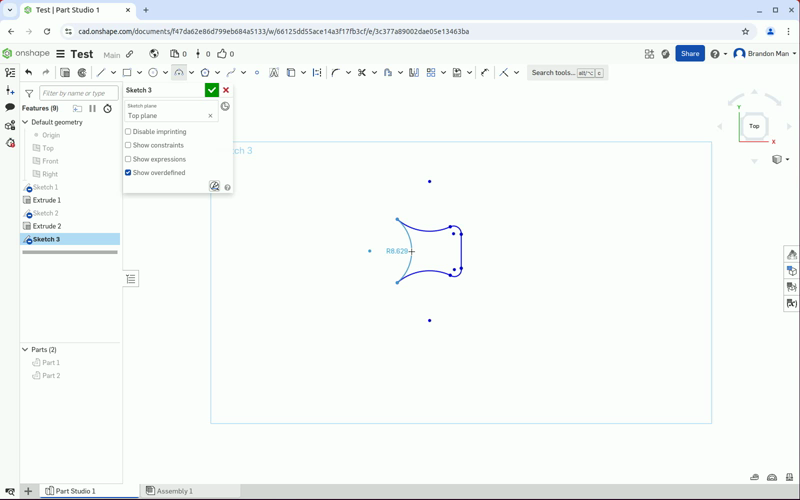
key_up(shift)
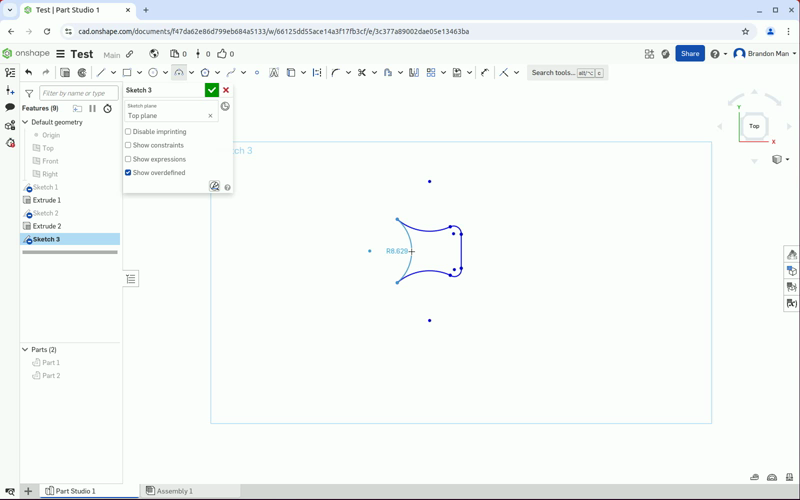
key(esc)
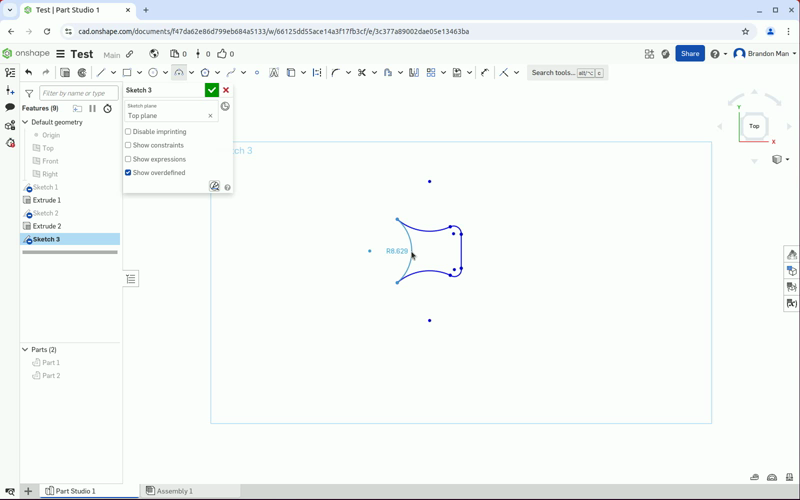
mouse_move(435, 254)
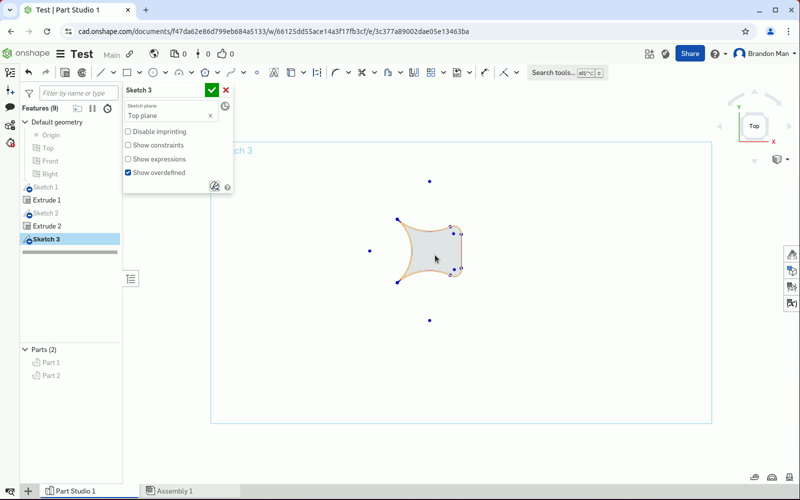
click(435, 254)
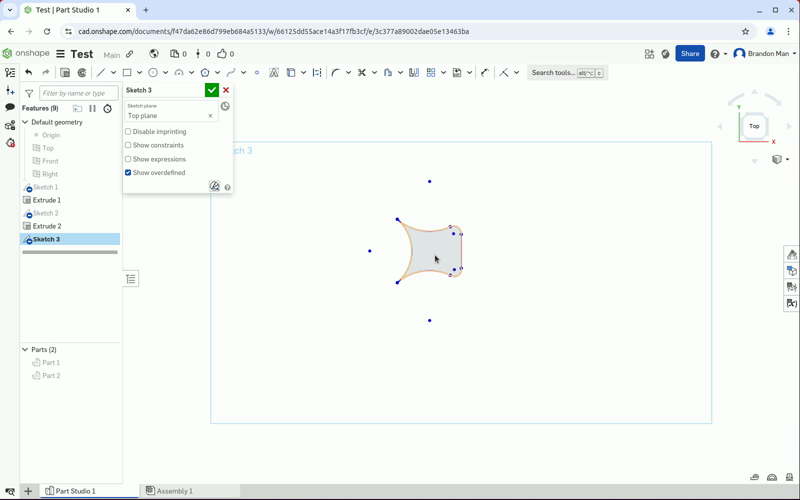
mouse_move(73, 352)
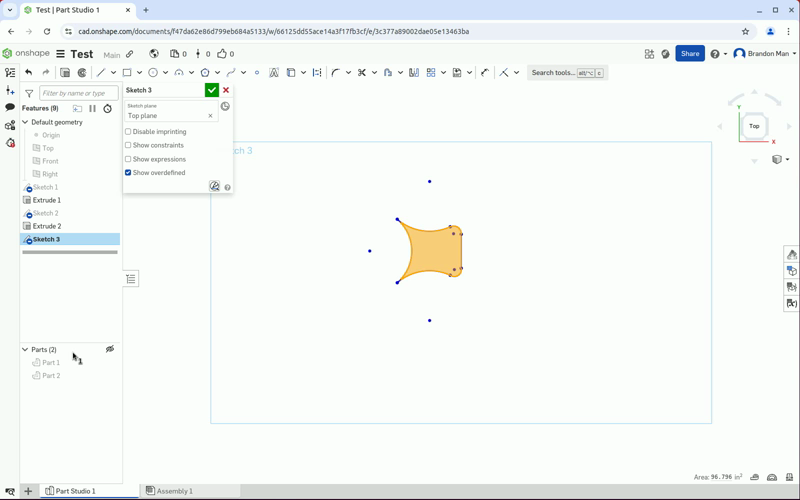
key(shift+y)
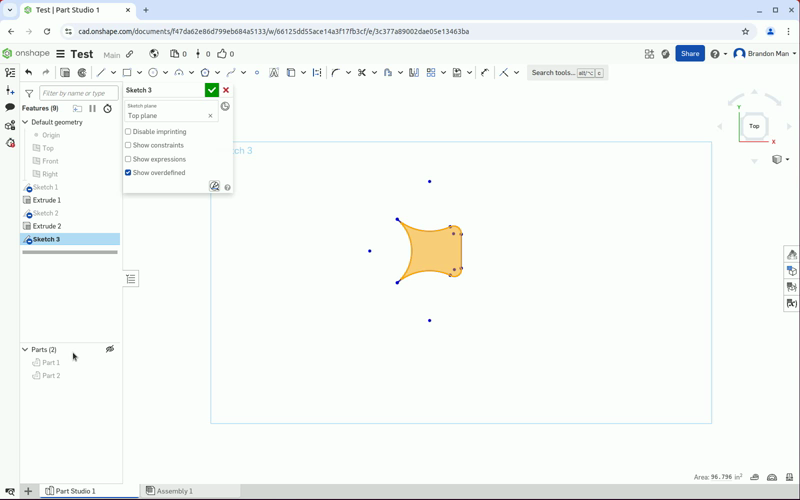
key(shift+e)
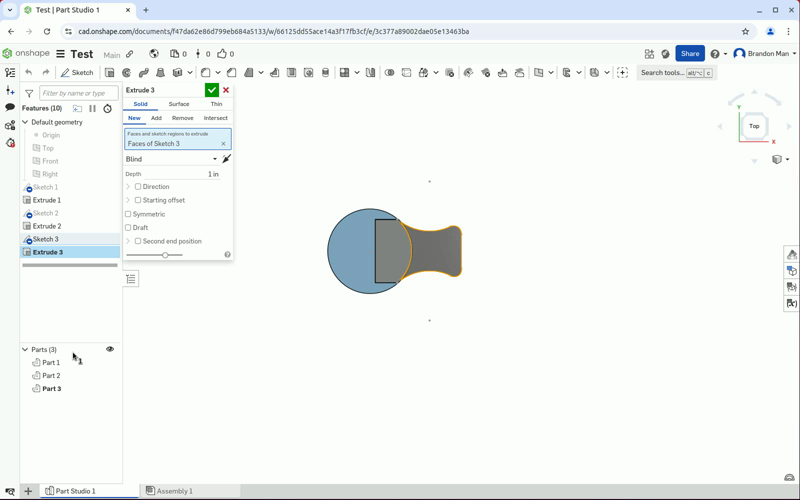
mouse_move(143, 106)
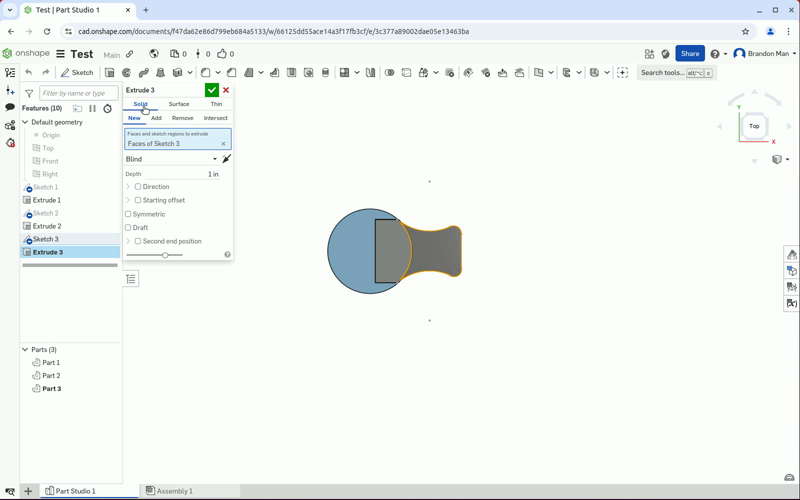
click(143, 106)
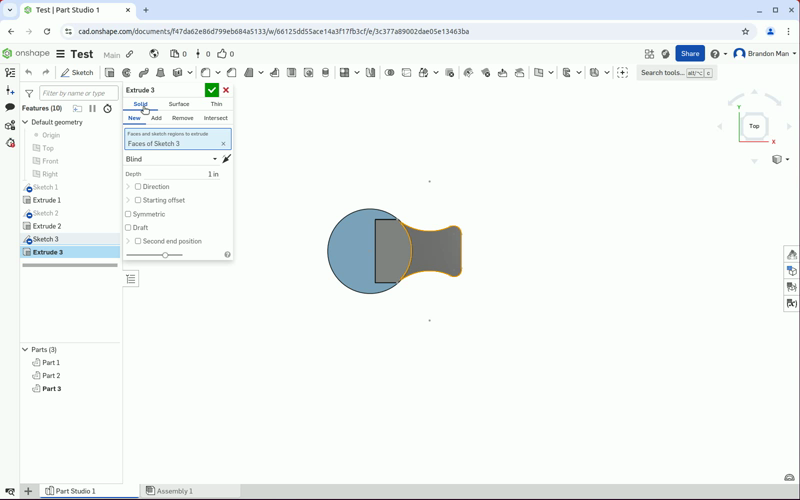
mouse_move(137, 120)
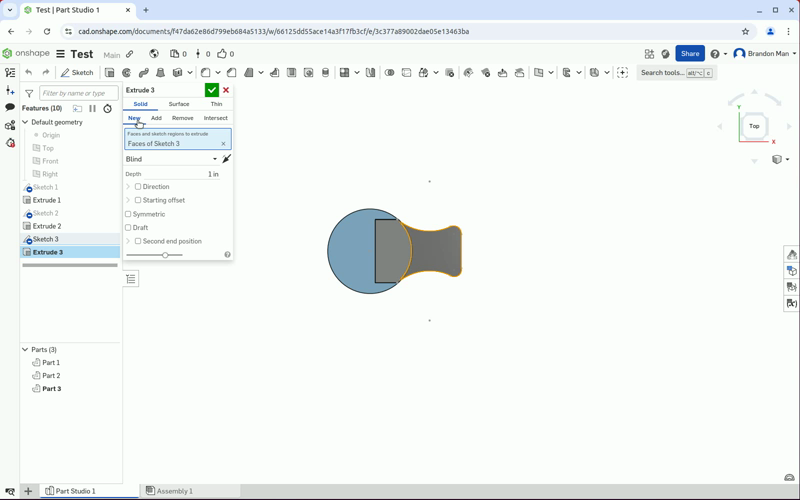
click(137, 120)
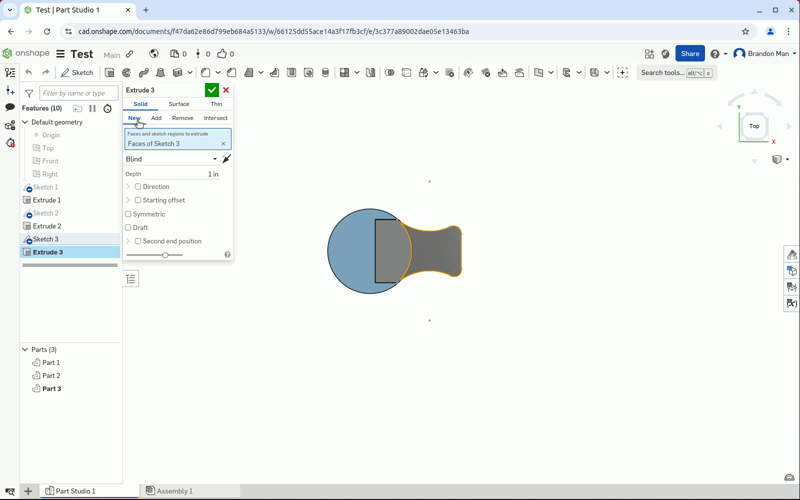
key(tab, 4)
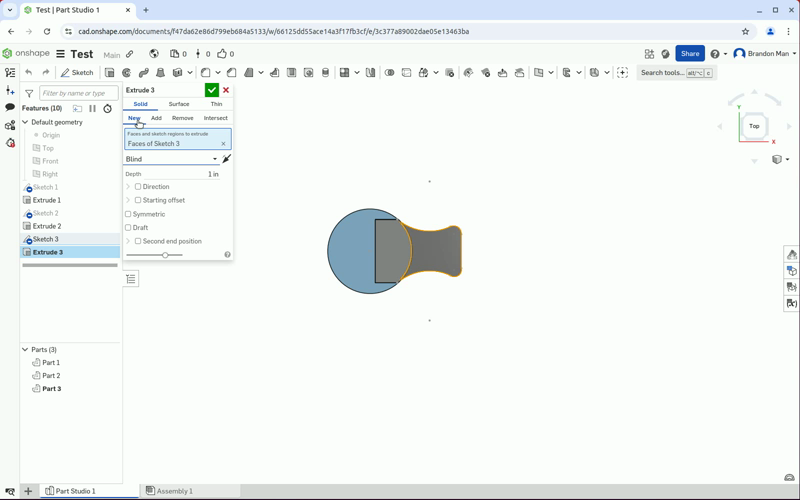
text(7.703)
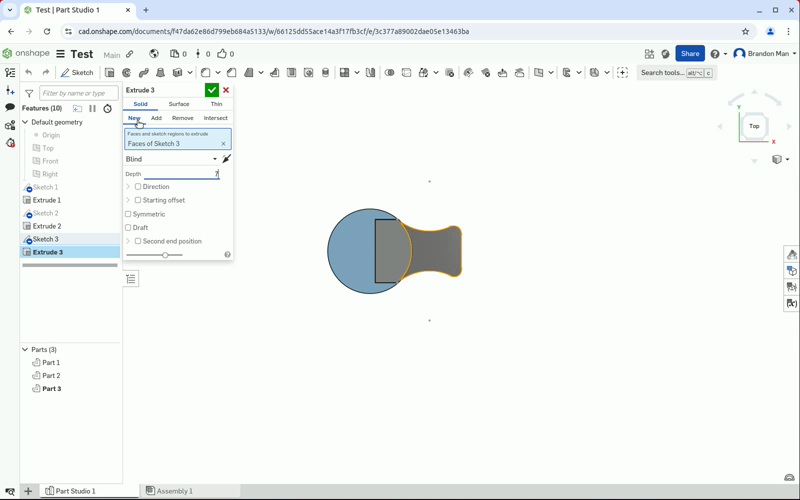
key(enter)
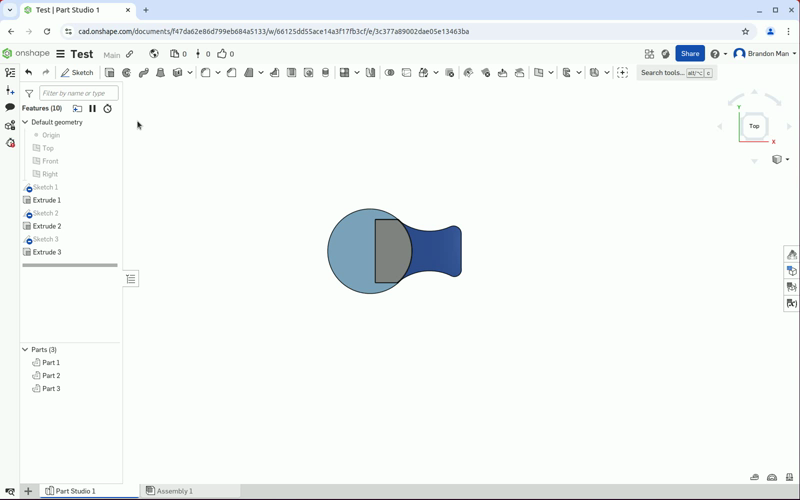
key(shift+h)
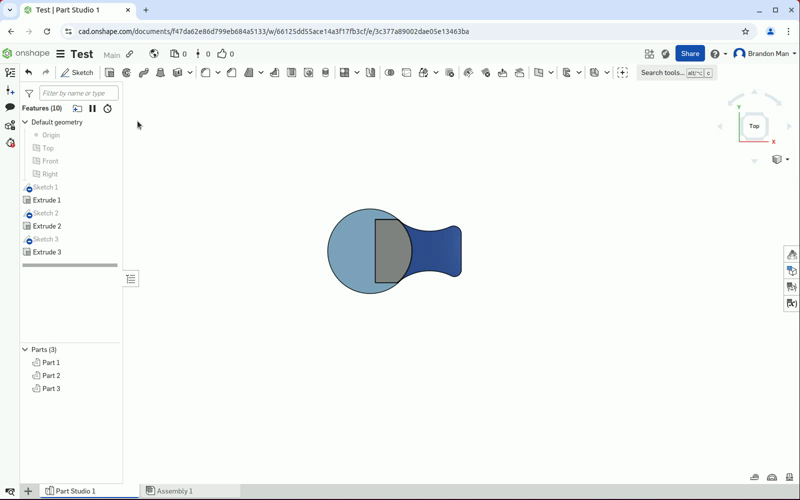
key(shift+h)
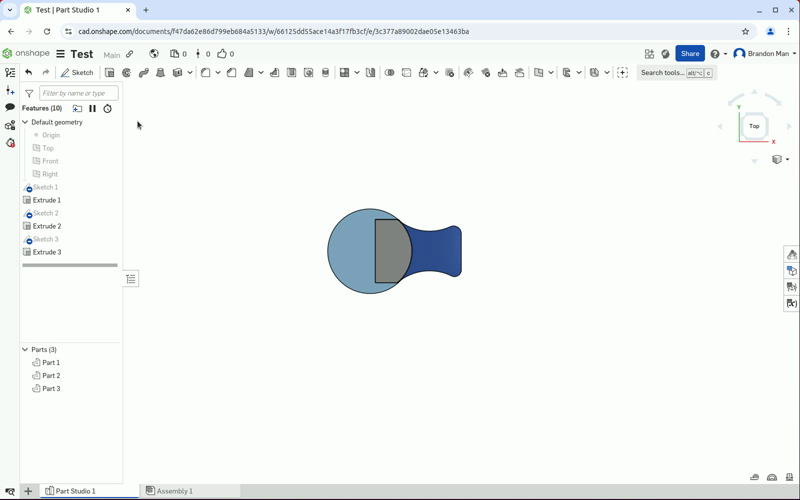
key(shift+7)
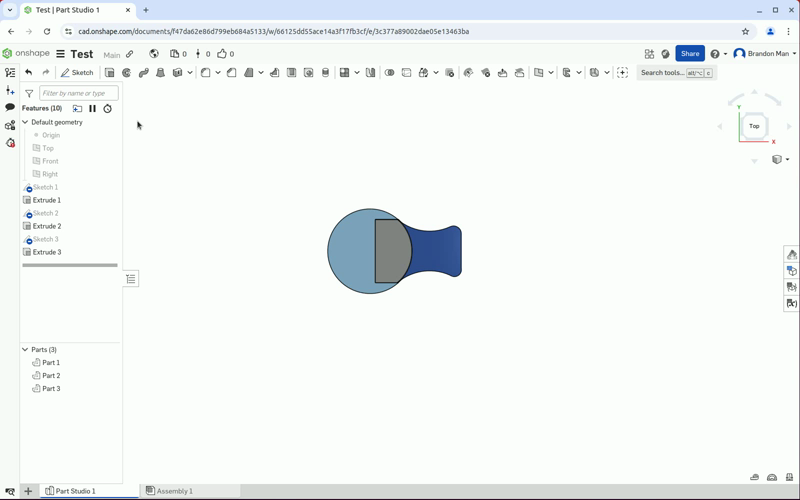
key(up, 3)
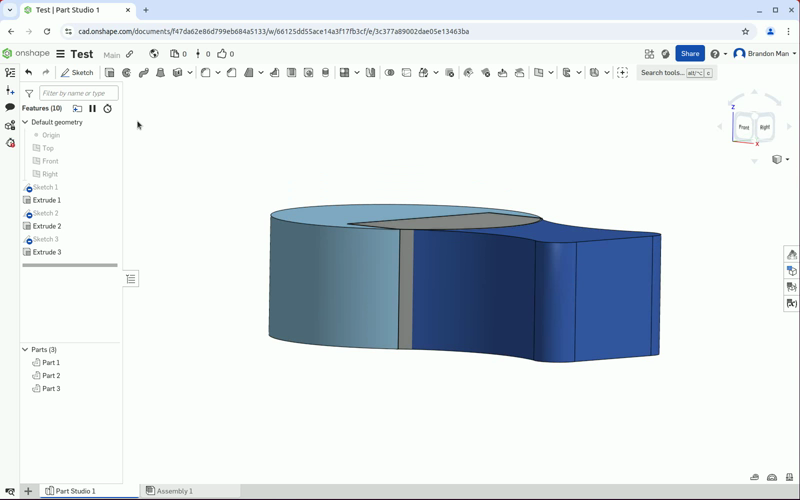
key(left, 3)
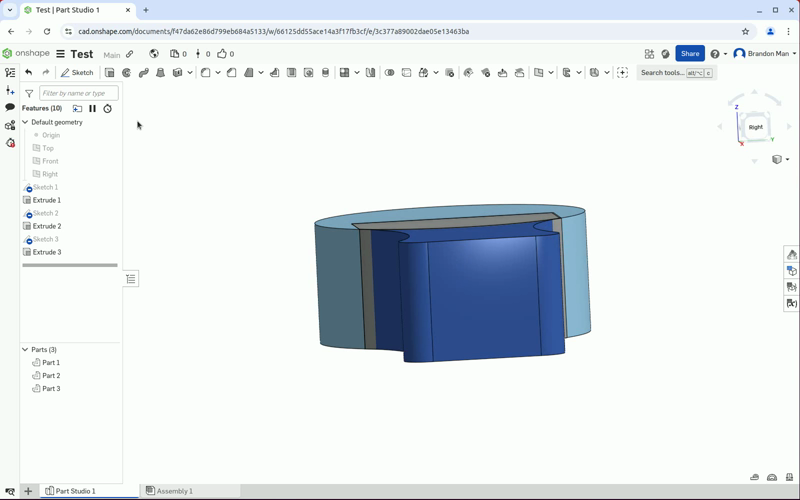
key(right, 3)
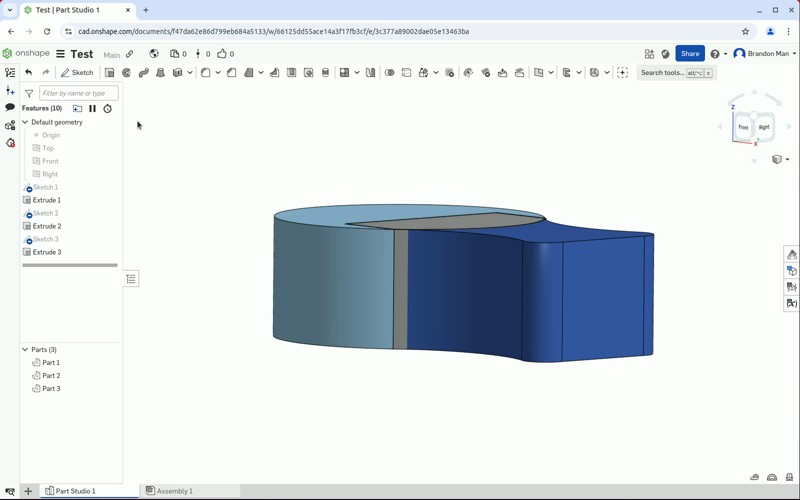
key(down, 3)
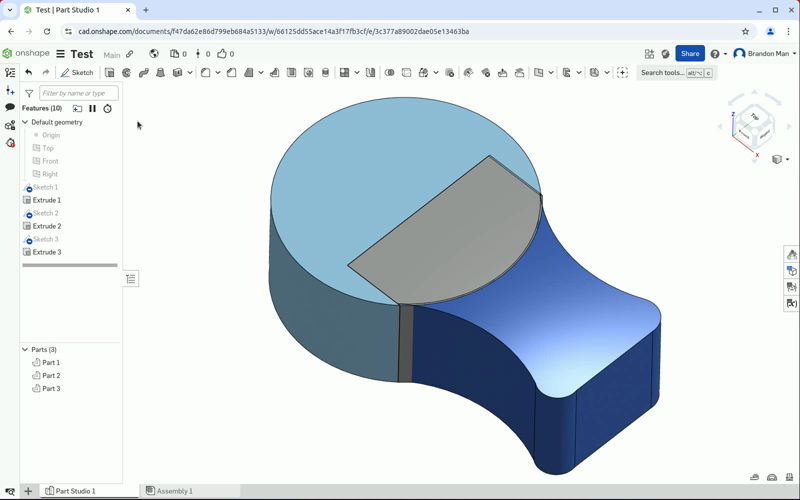
mouse_move(73, 189)
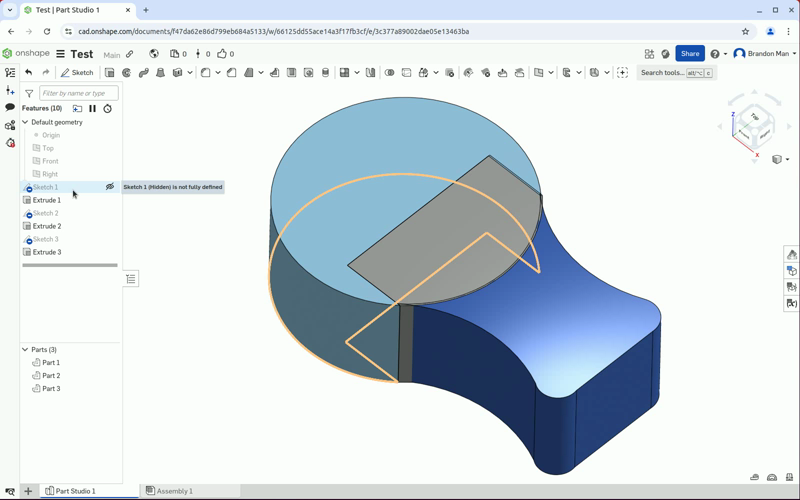
click(73, 189)